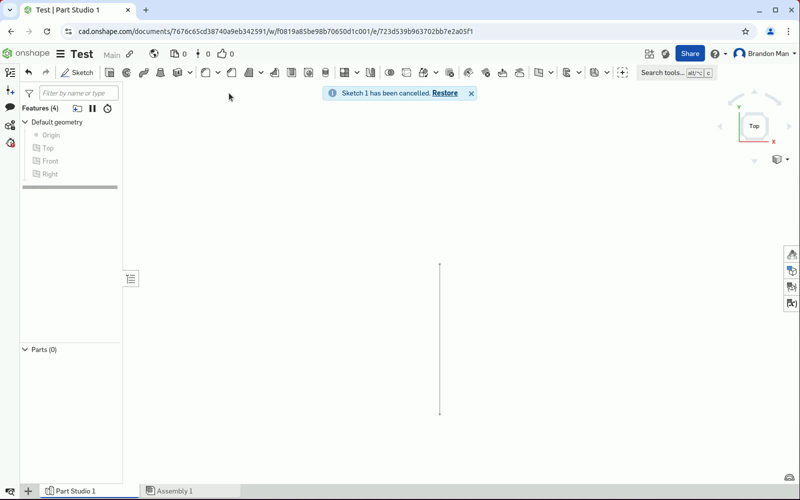
key(shift+h)
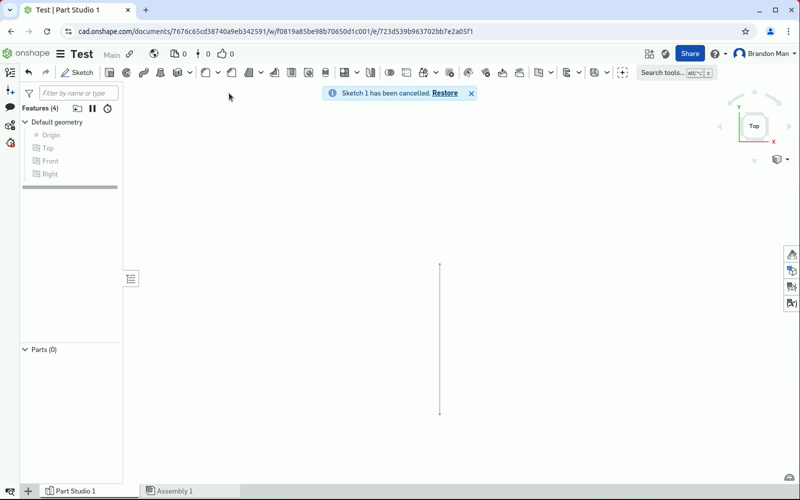
key(shift+s)
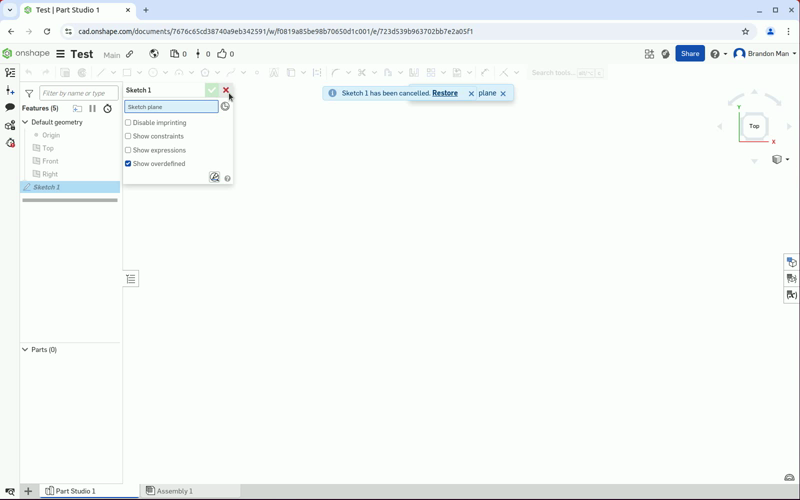
mouse_move(73, 150)
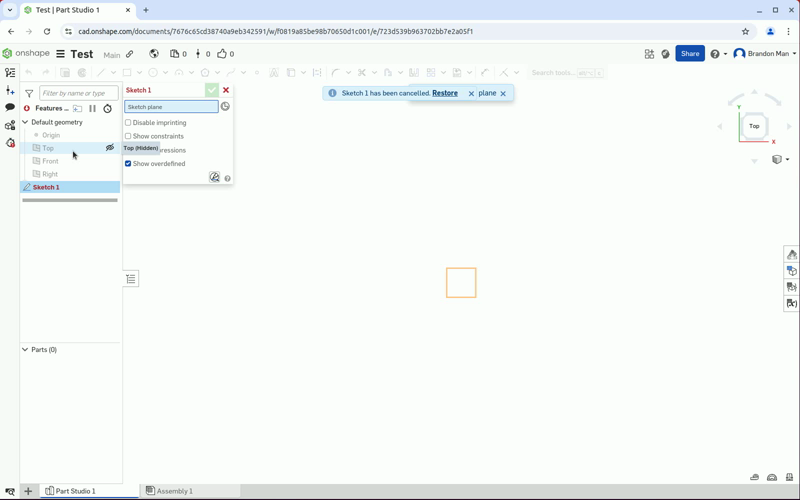
click(73, 150)
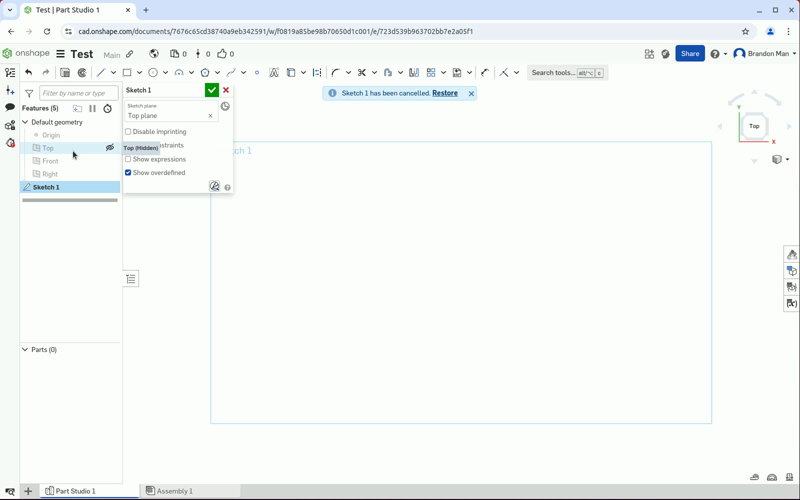
mouse_move(73, 352)
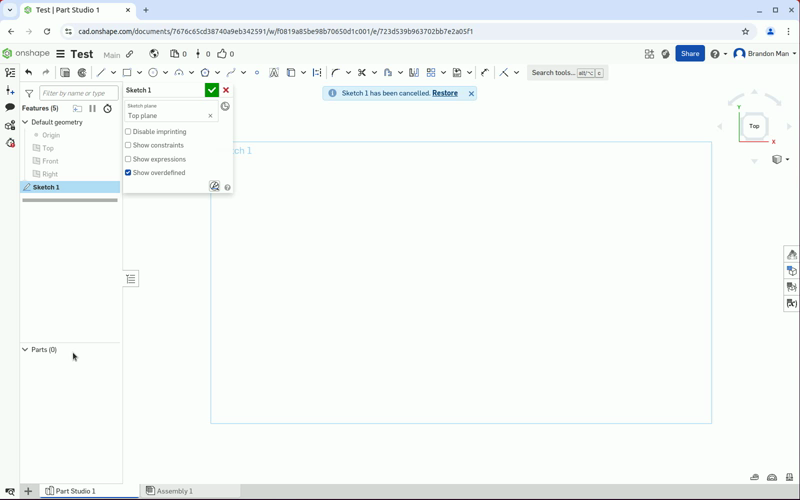
key(y)
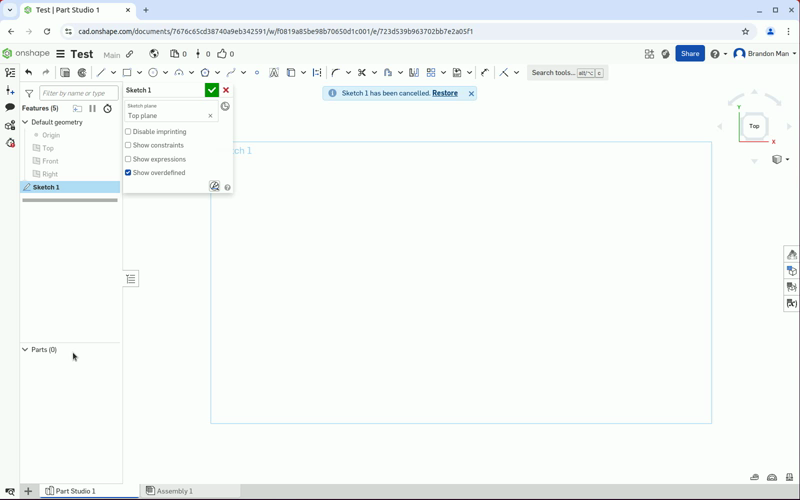
key(l)
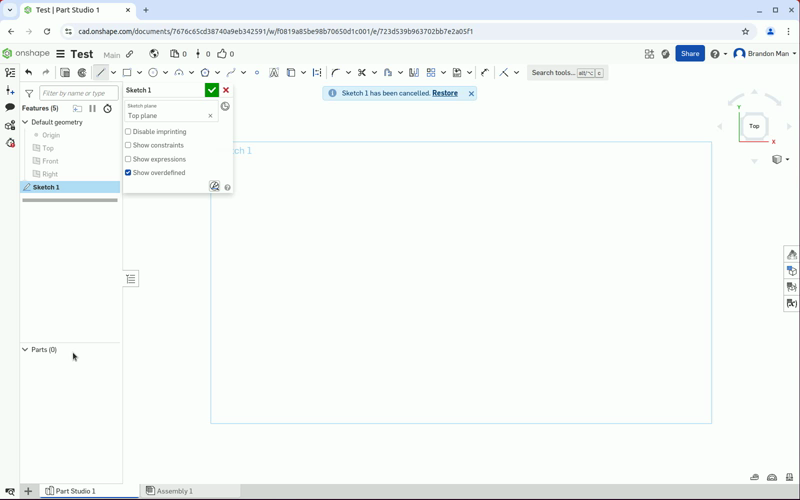
key_down(shift)
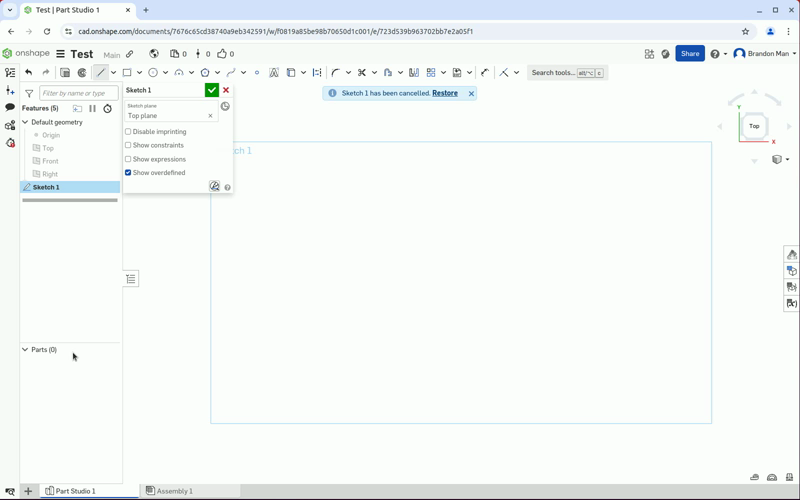
mouse_move(369, 290)
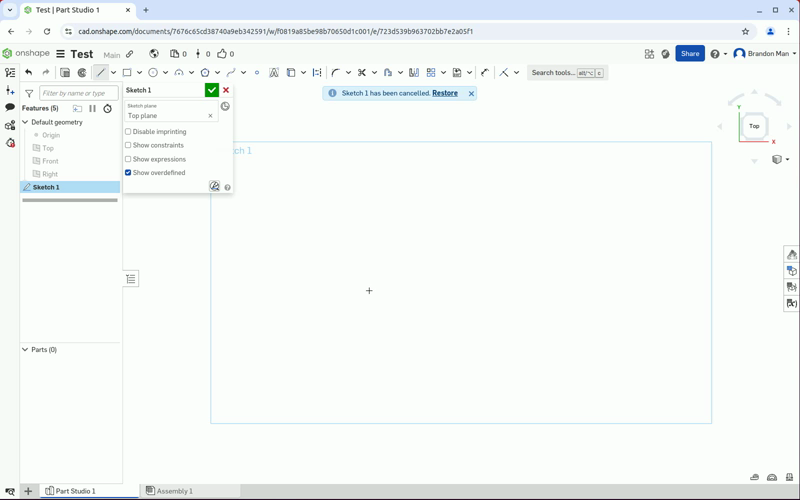
click(369, 290)
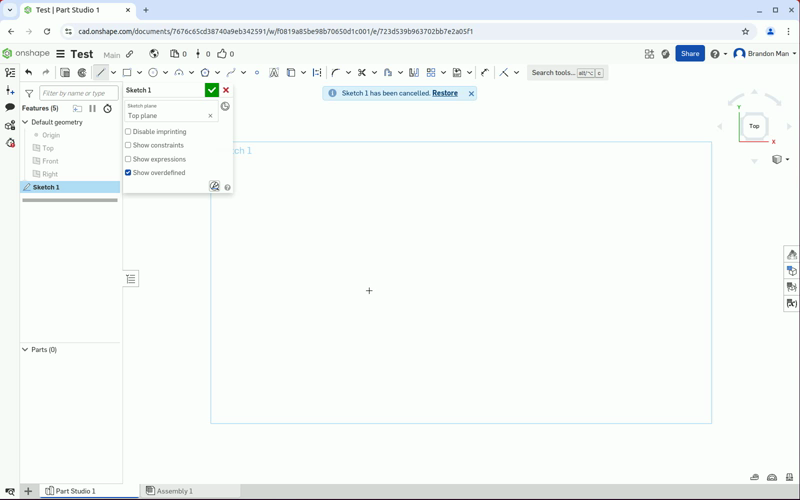
key_up(shift)
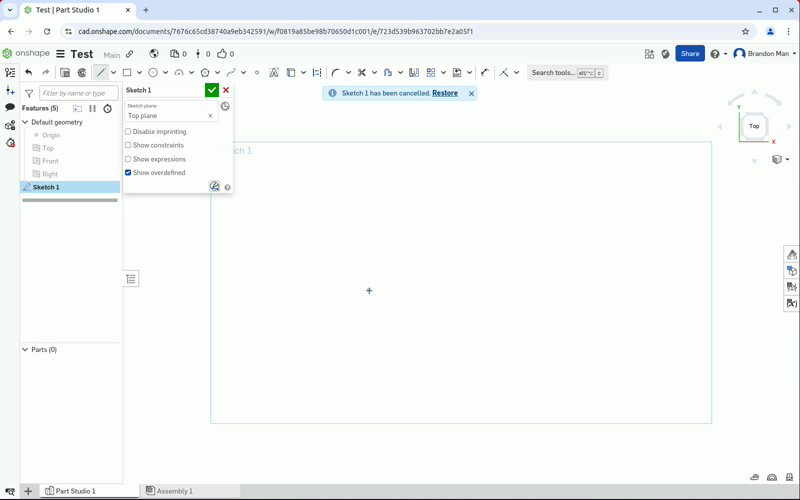
key_down(shift)
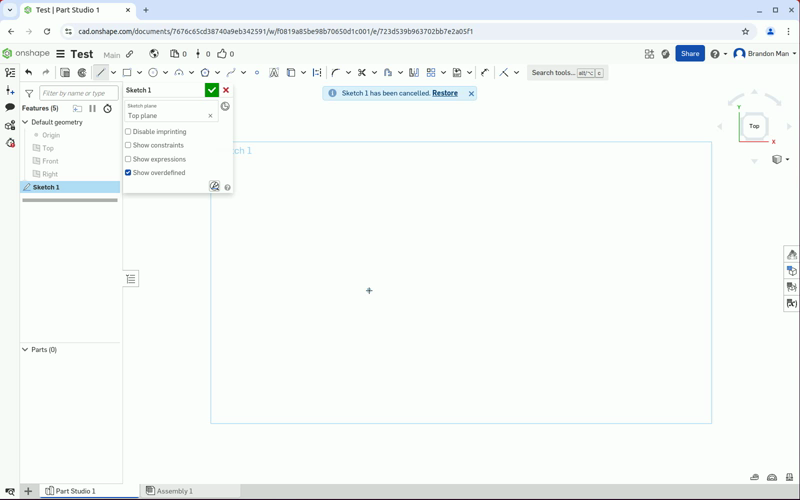
mouse_move(563, 290)
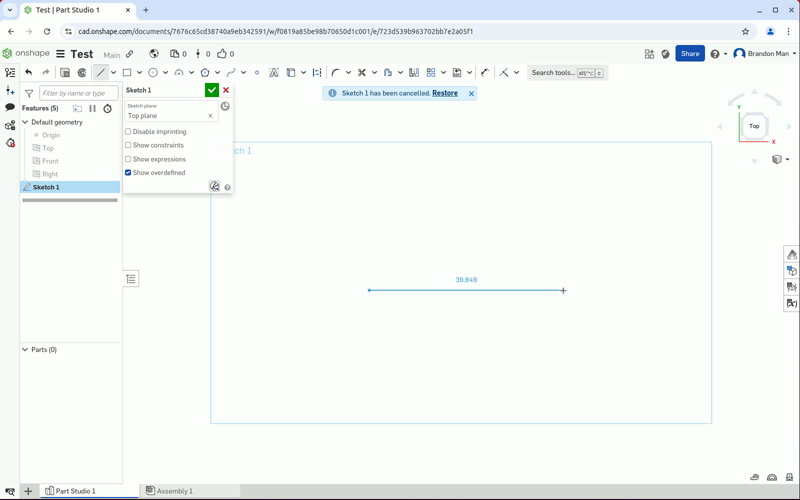
click(563, 290)
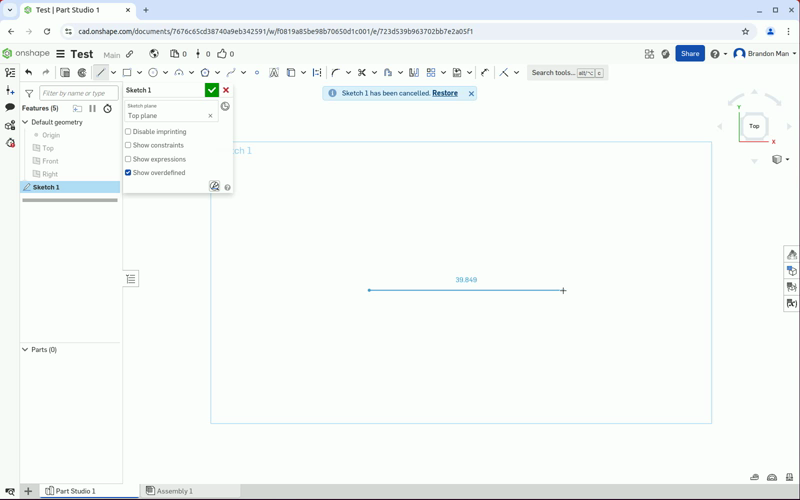
key_up(shift)
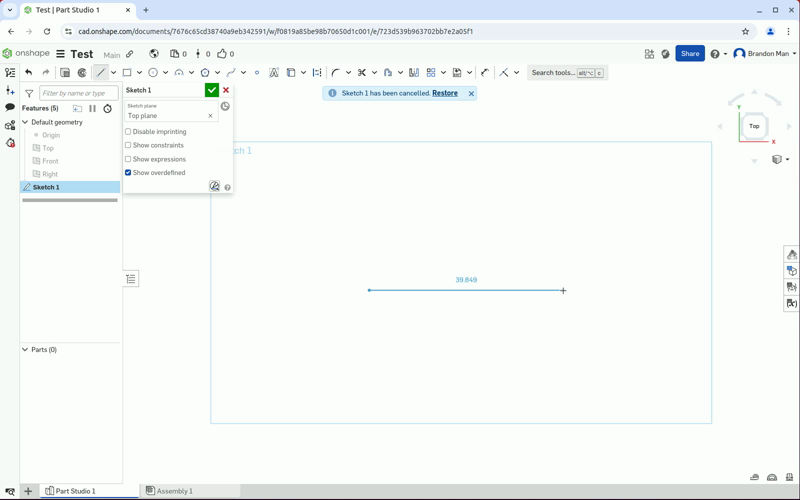
key_down(shift)
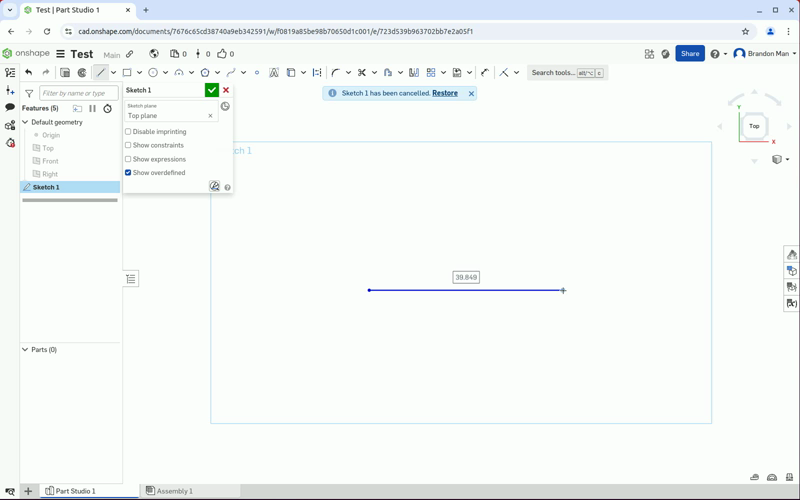
mouse_move(589, 290)
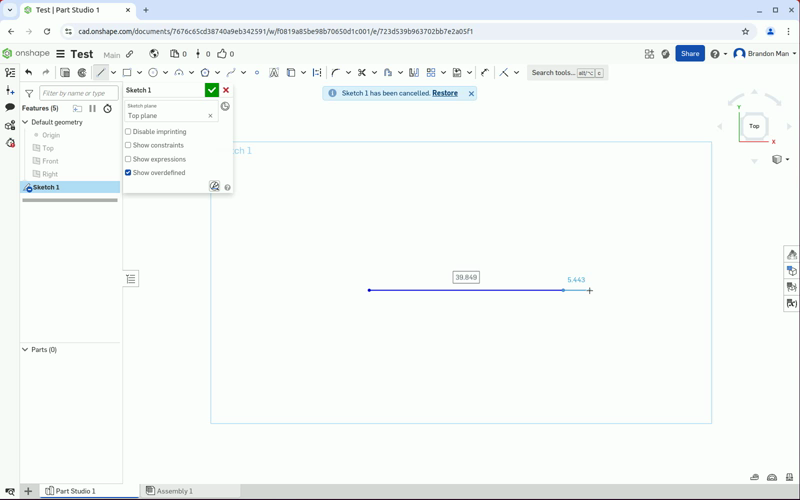
mouse_move(563, 279)
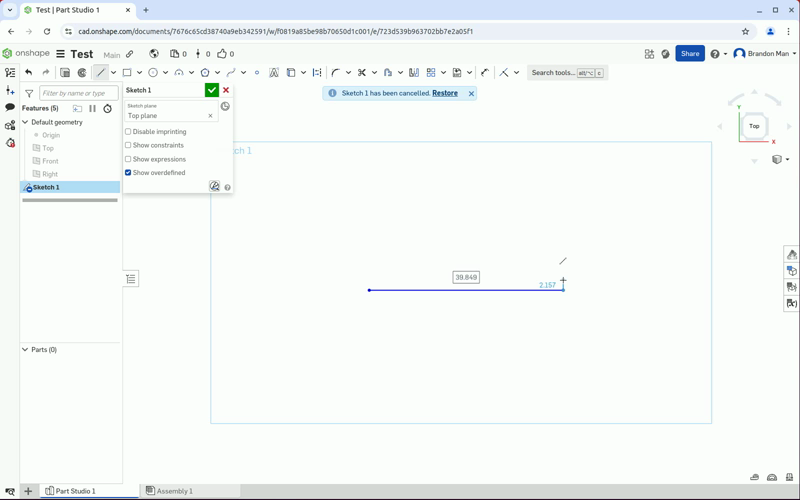
click(563, 279)
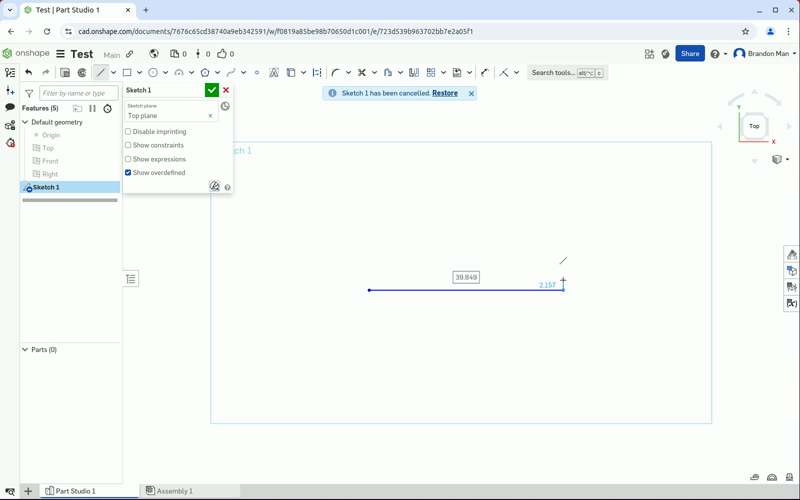
key_up(shift)
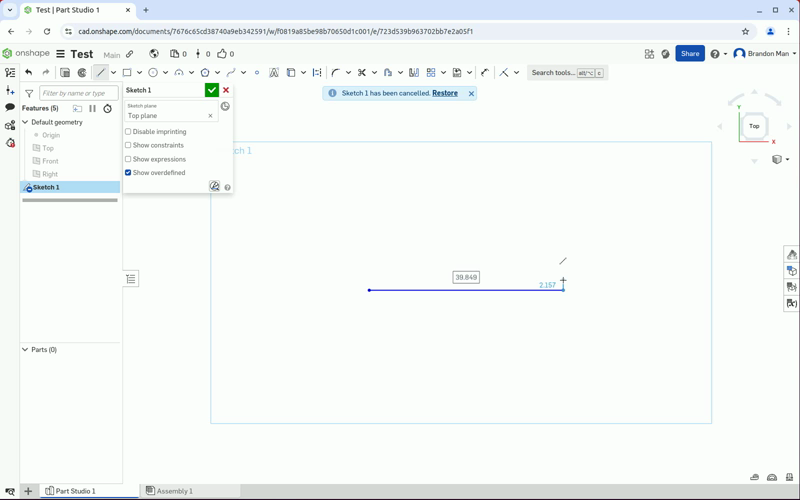
key_down(shift)
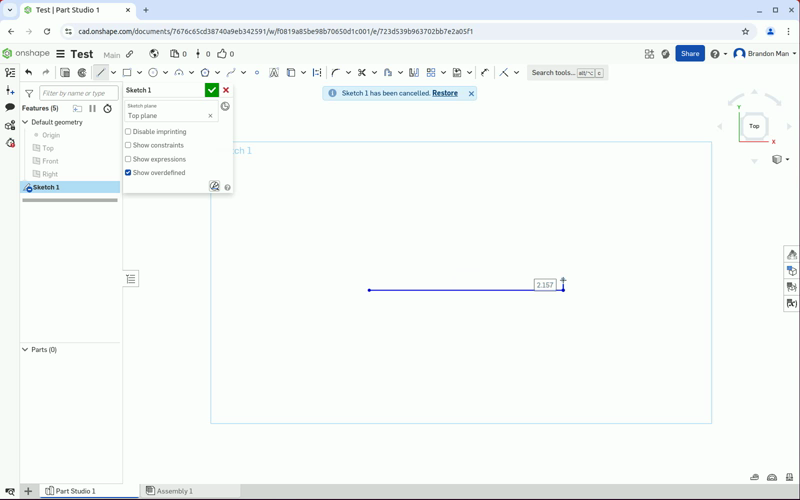
mouse_move(369, 279)
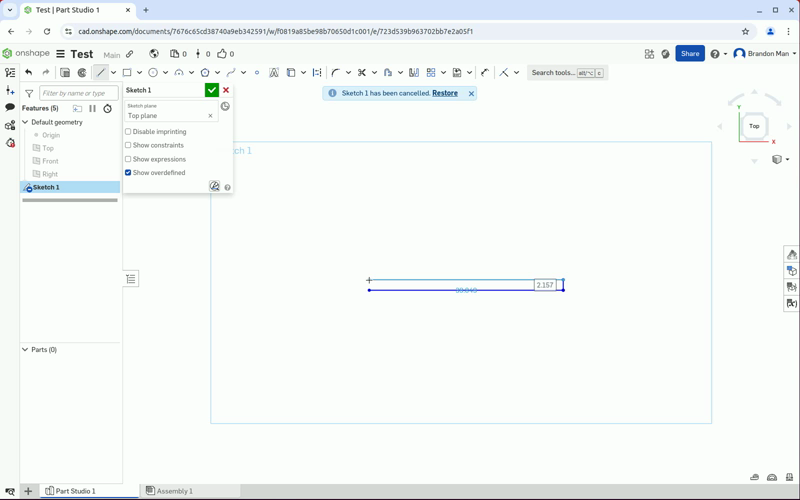
click(369, 279)
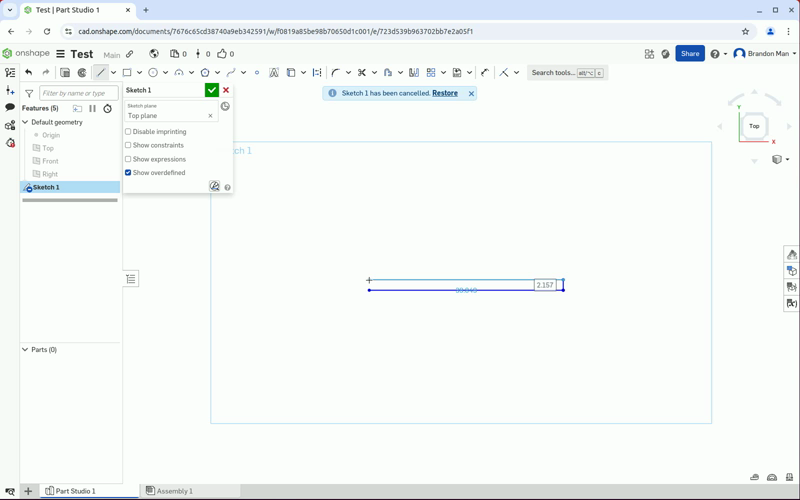
key_up(shift)
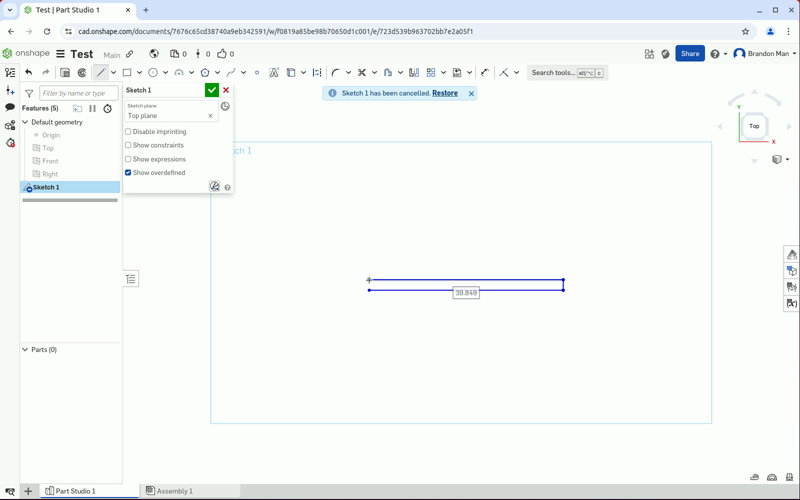
mouse_move(399, 279)
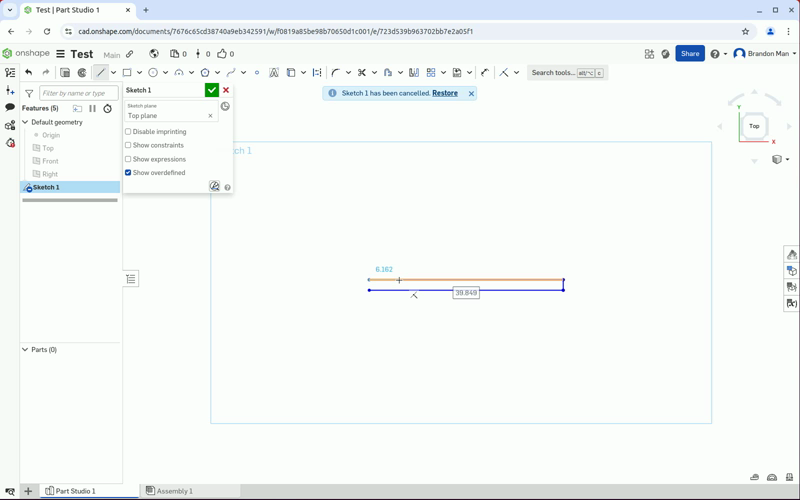
key_down(shift)
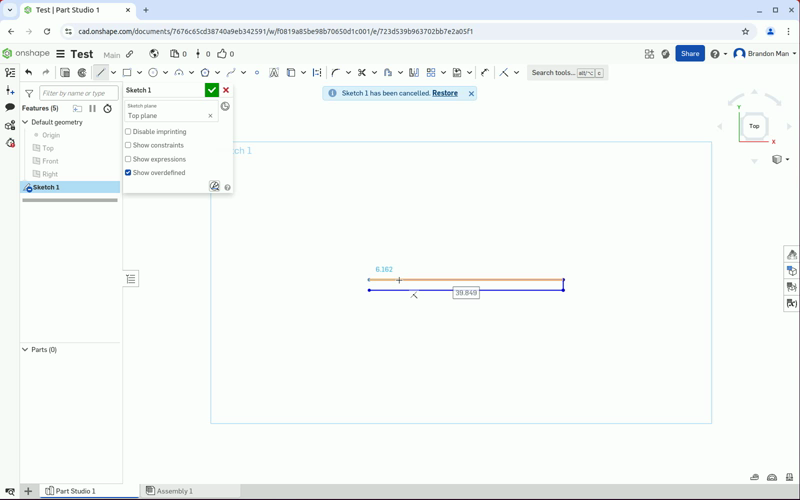
mouse_move(369, 290)
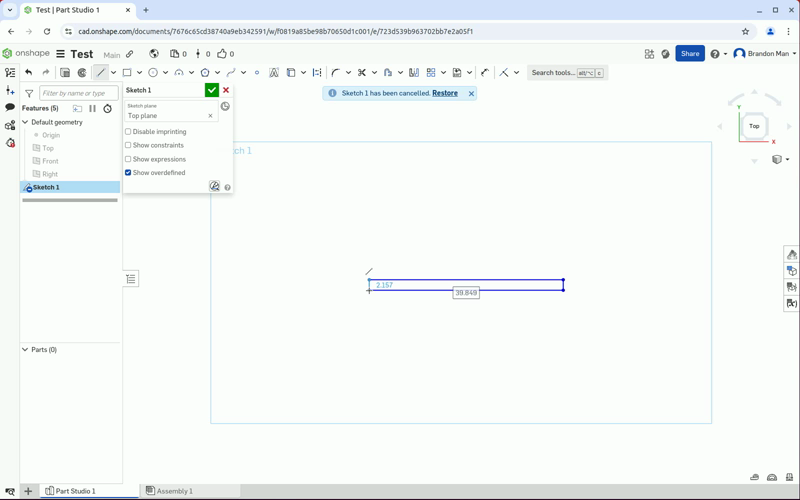
key_up(shift)
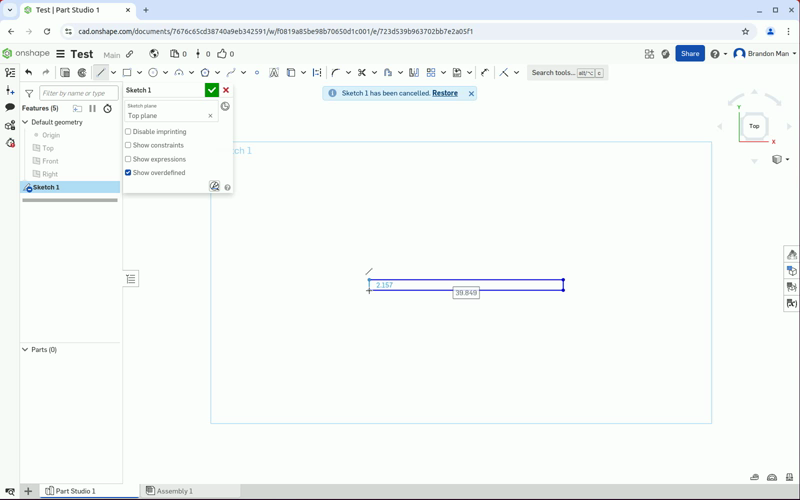
click(369, 290)
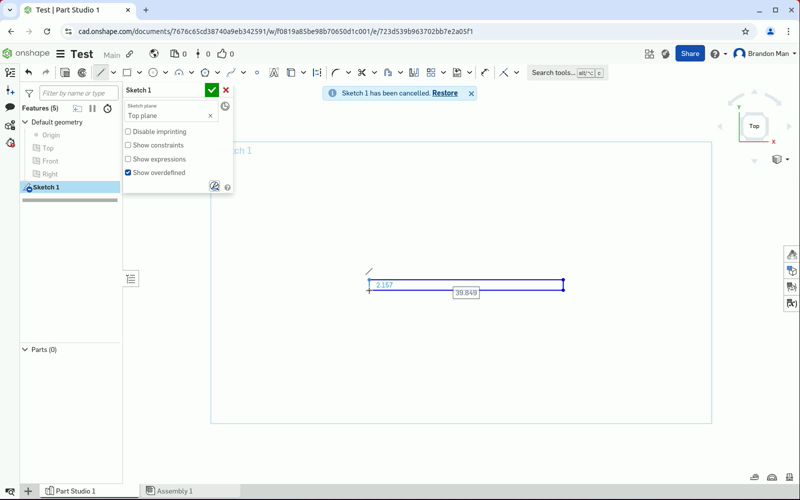
key(esc)
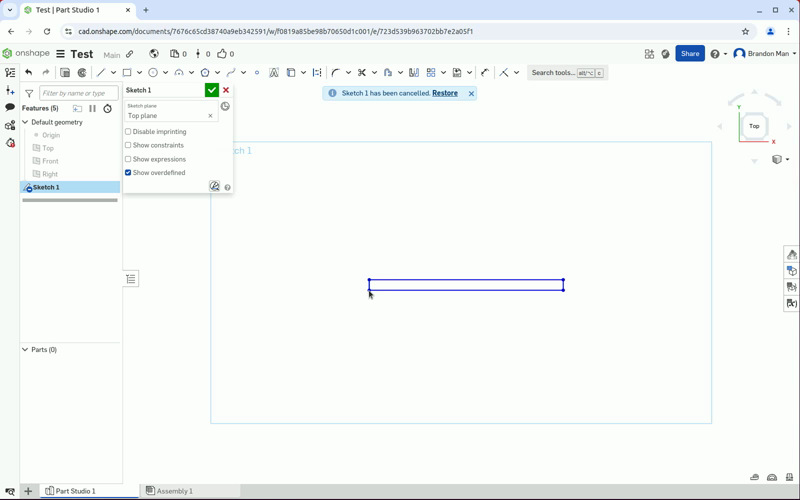
mouse_move(473, 281)
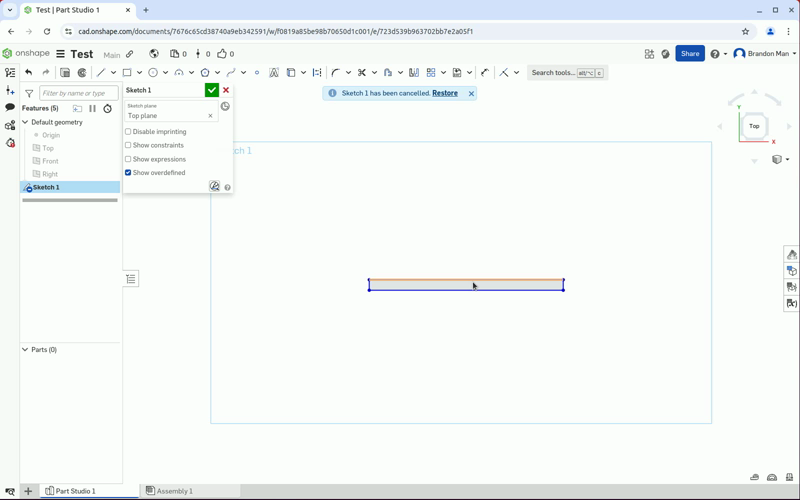
click(473, 281)
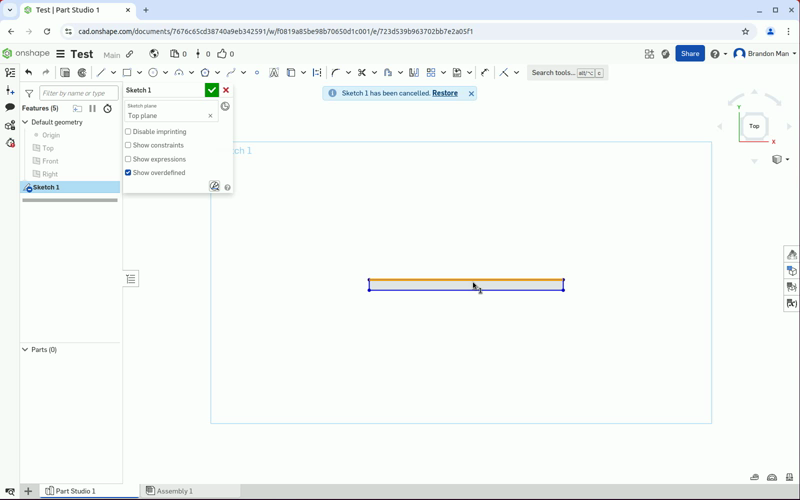
mouse_move(73, 352)
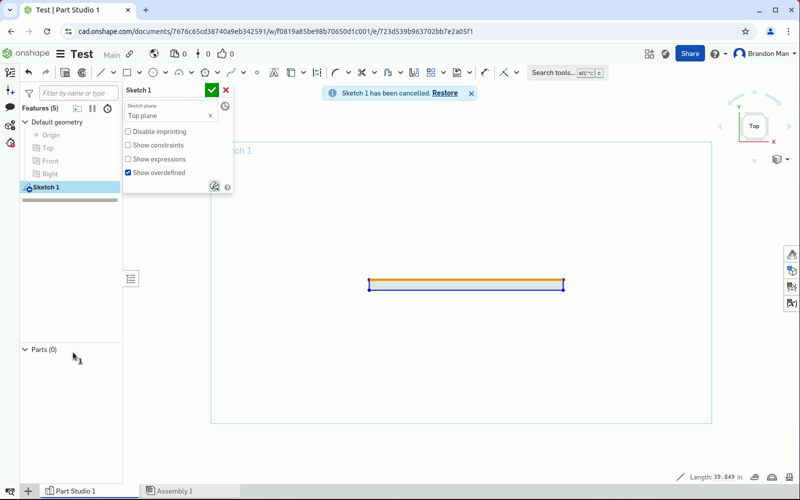
key(shift+y)
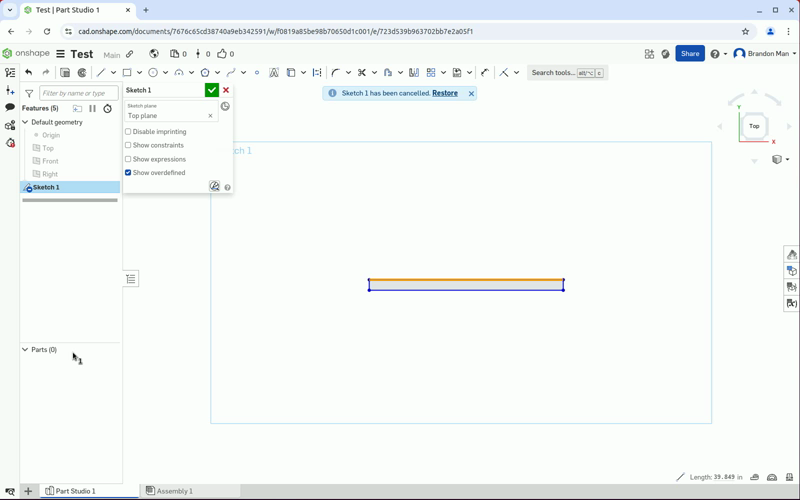
key(shift+e)
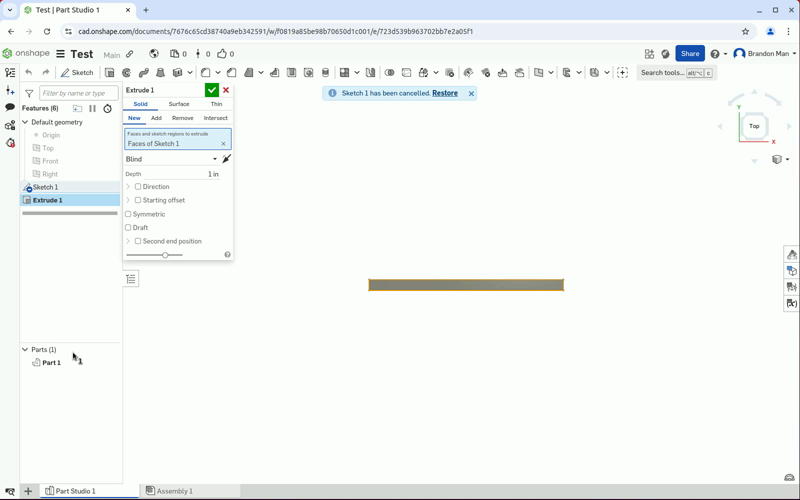
mouse_move(143, 106)
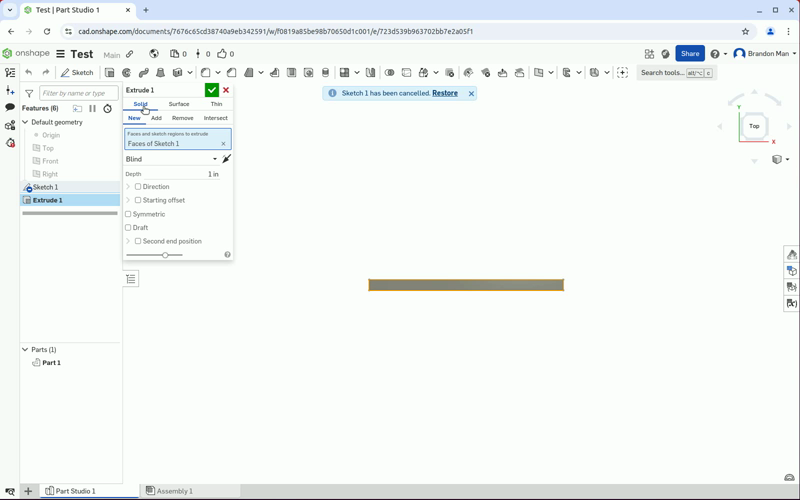
click(143, 106)
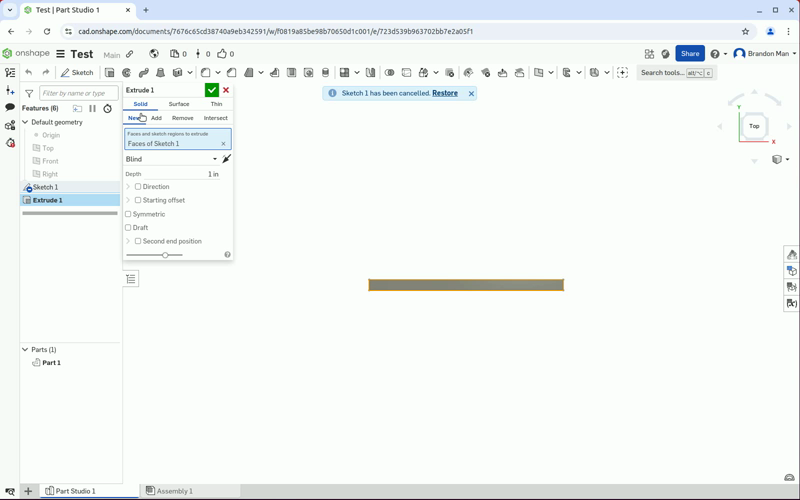
mouse_move(137, 120)
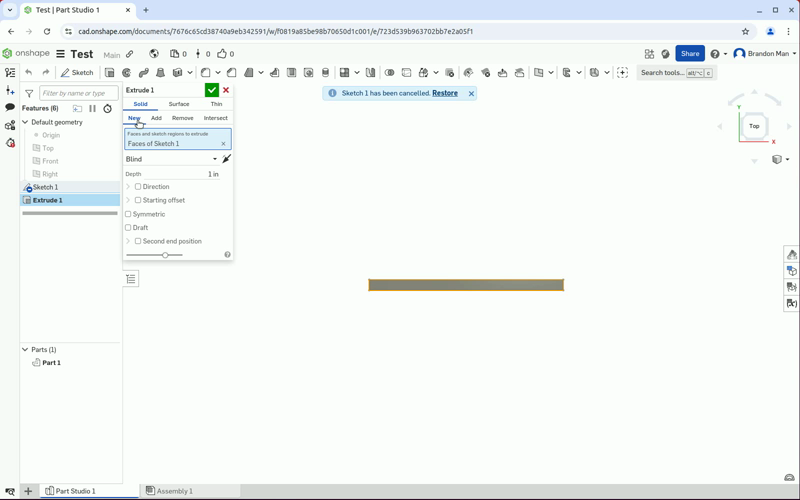
click(137, 120)
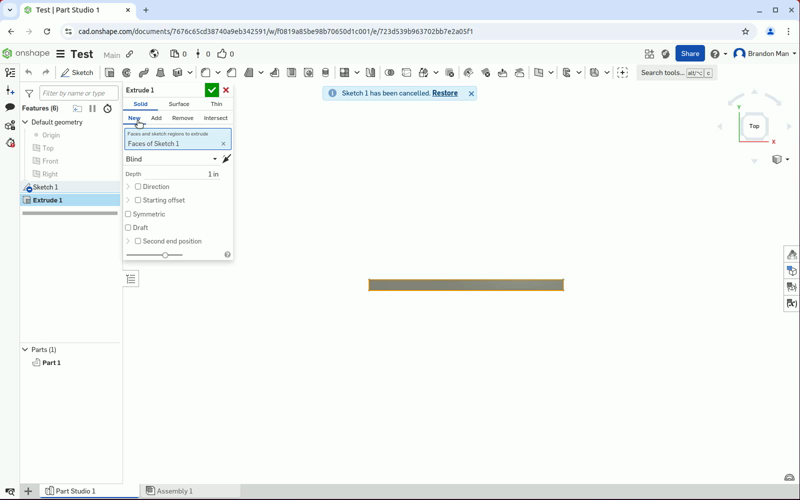
key(tab, 4)
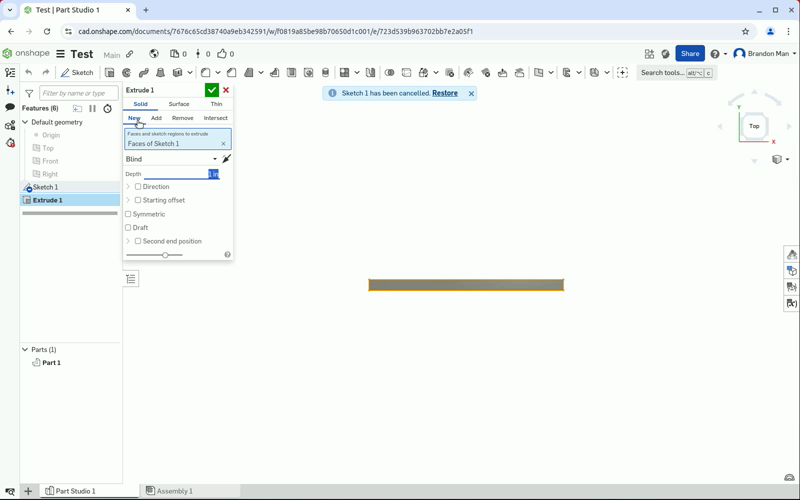
text(19.979)
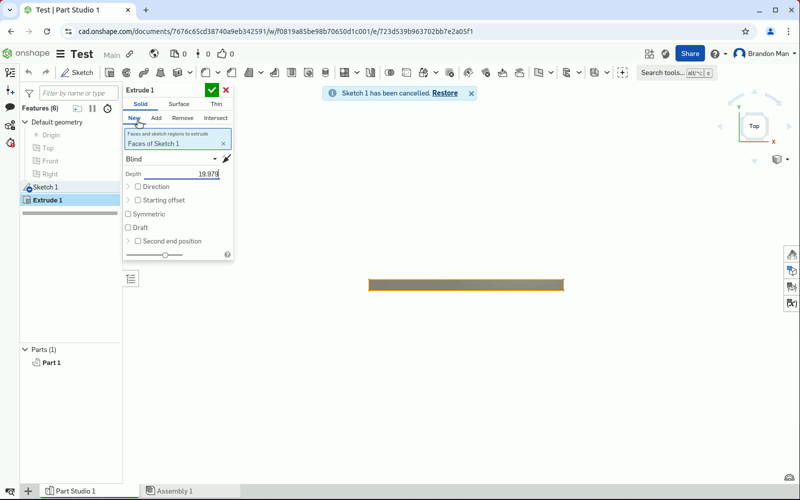
key(enter)
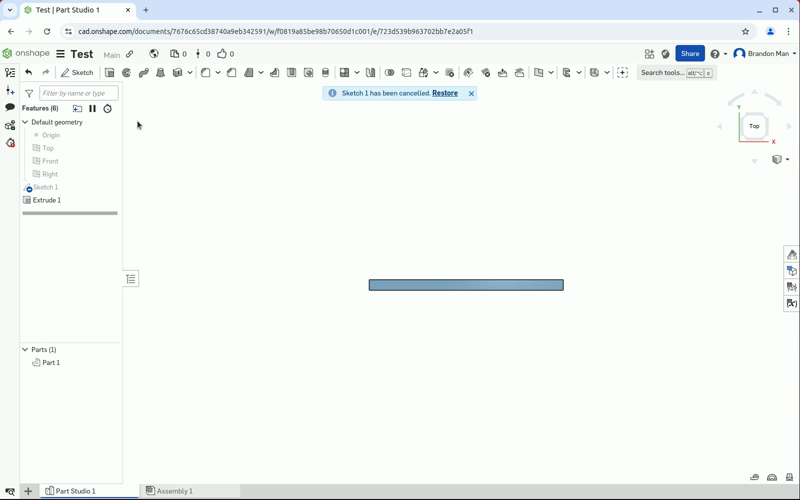
key(shift+h)
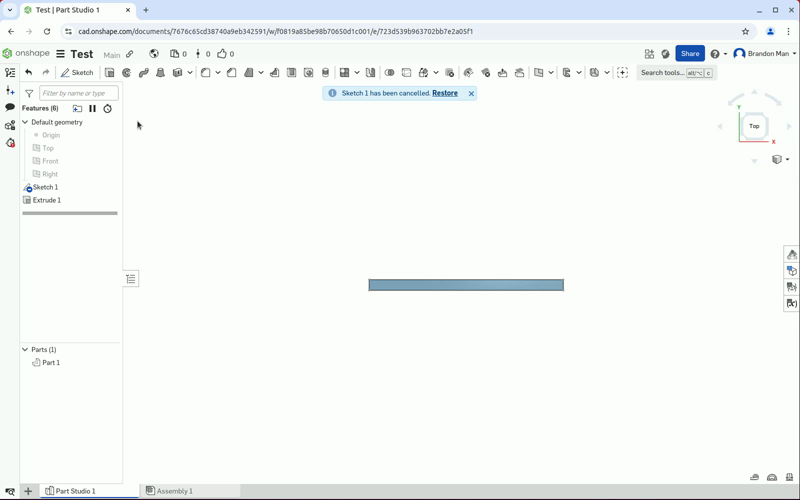
key(shift+h)
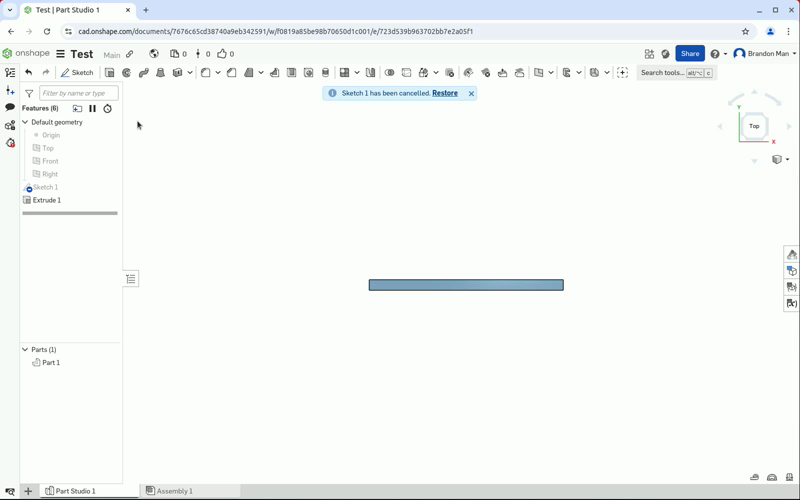
mouse_move(73, 189)
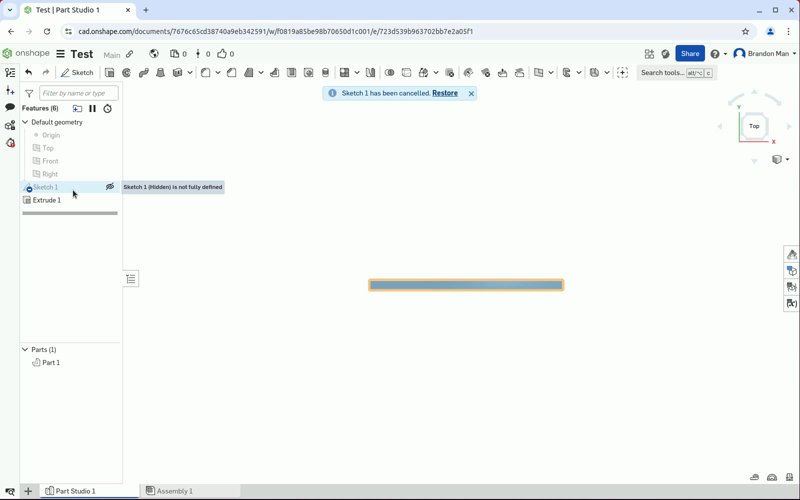
click(73, 189)
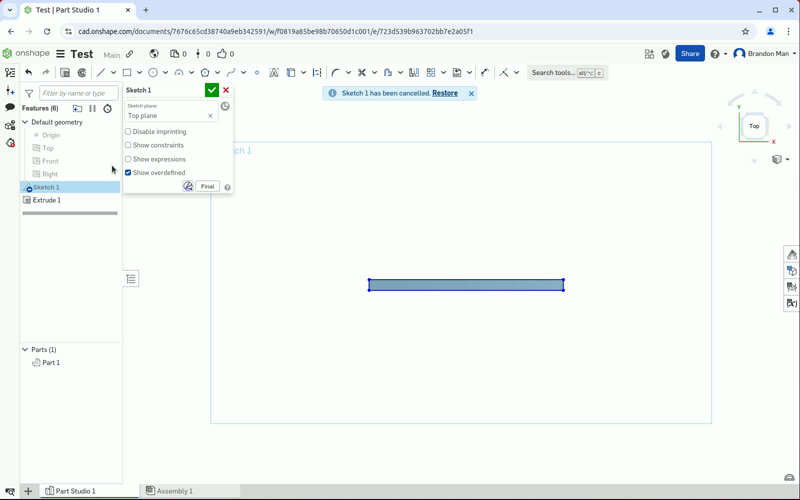
mouse_move(229, 92)
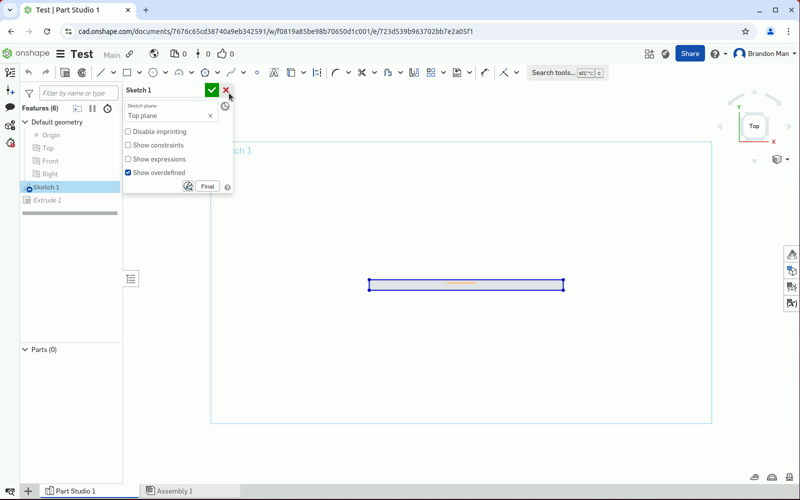
click(229, 92)
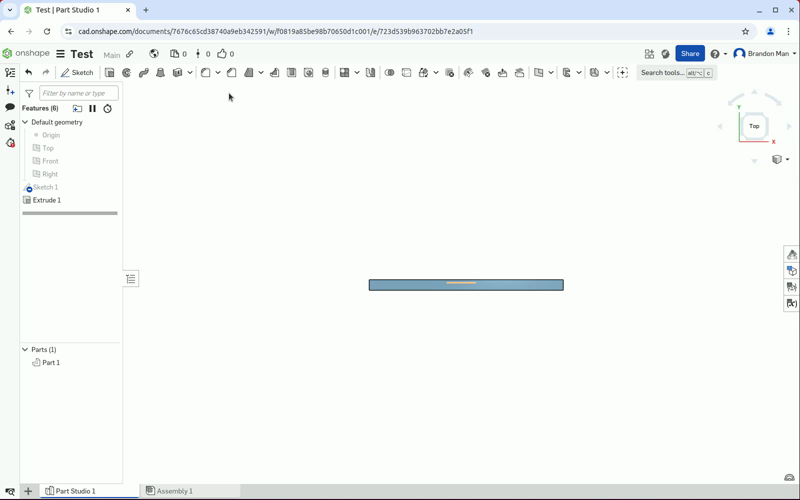
mouse_move(73, 352)
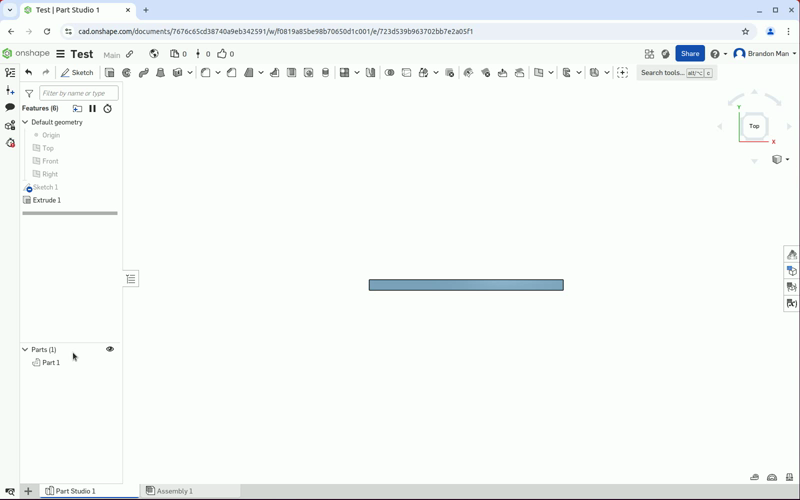
key(y)
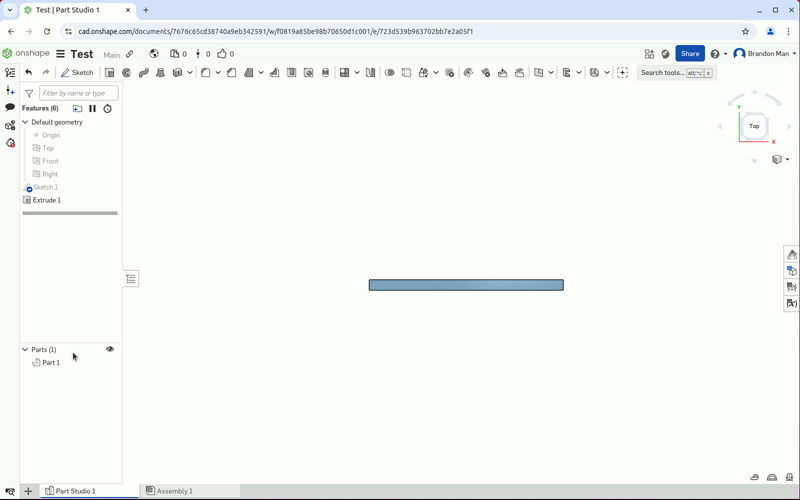
key(shift+p)
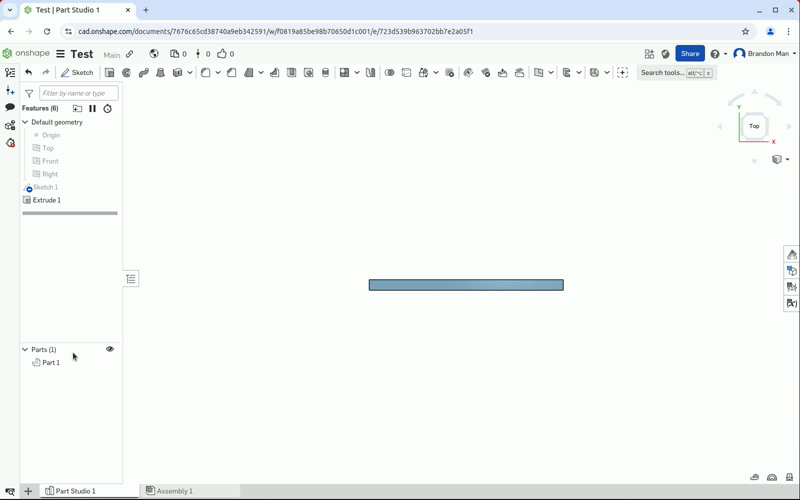
key(space)
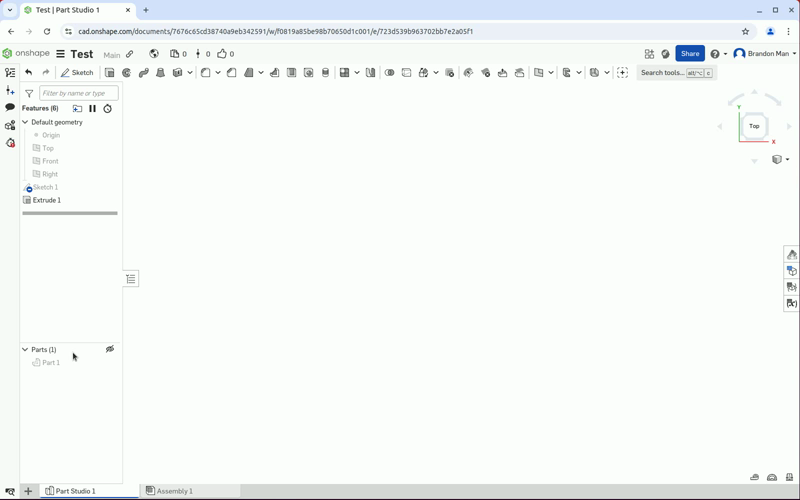
key_down(shift)
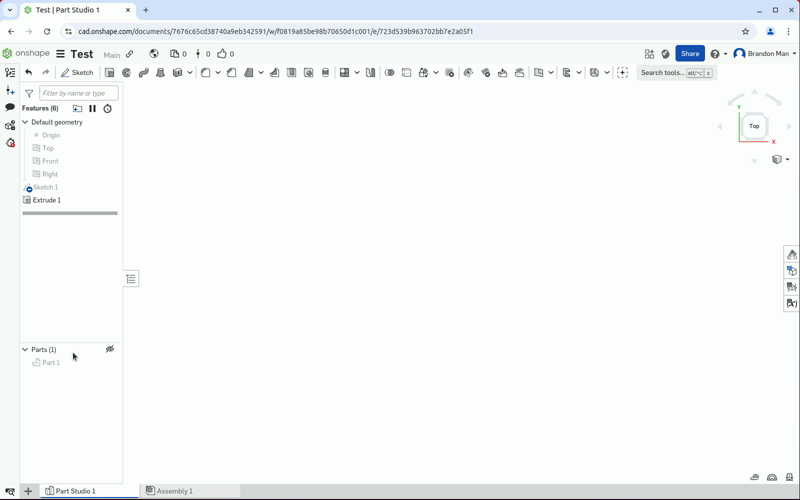
key(up)
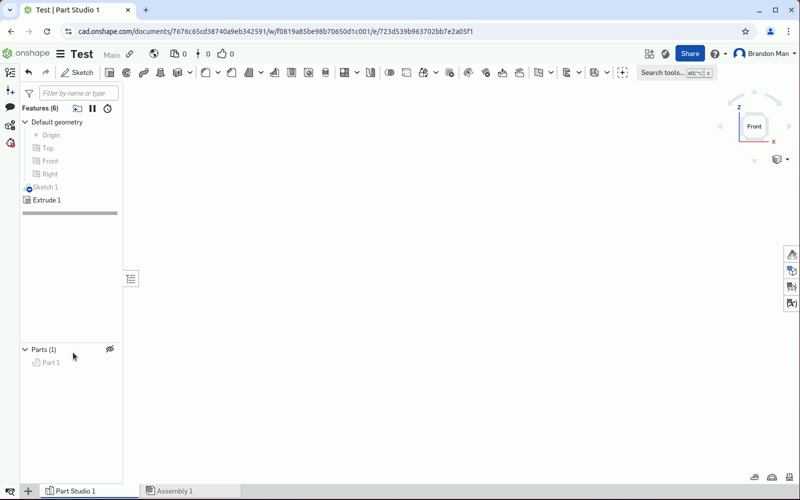
key_up(shift)
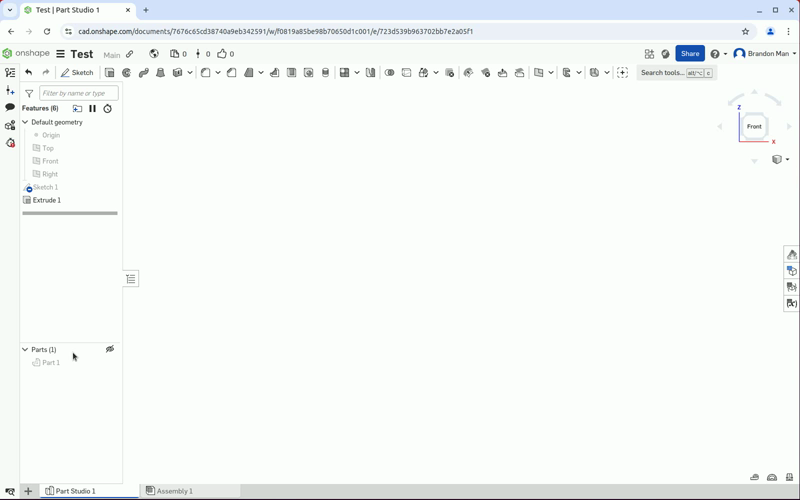
key(space)
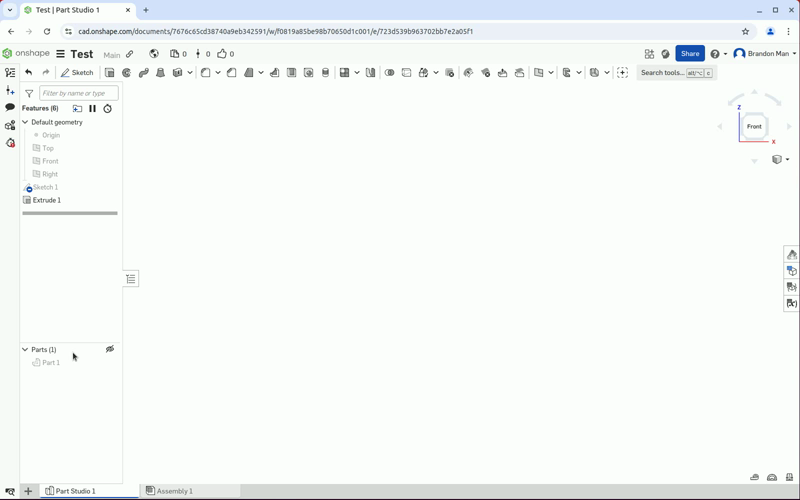
key_down(shift)
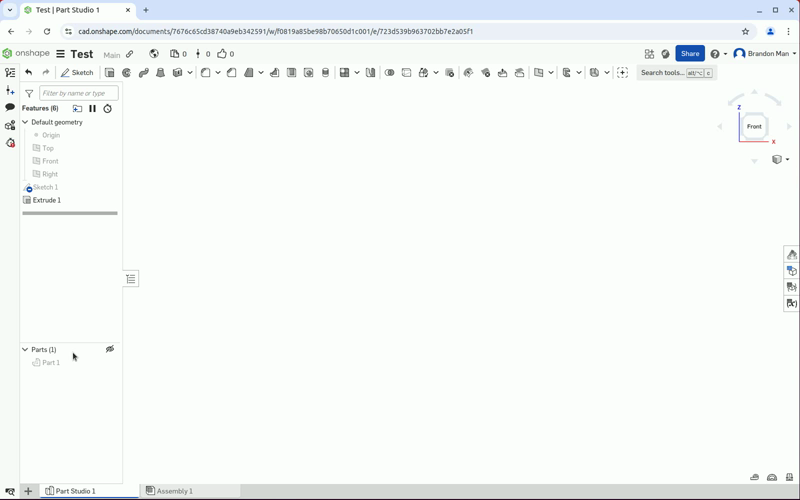
key(left)
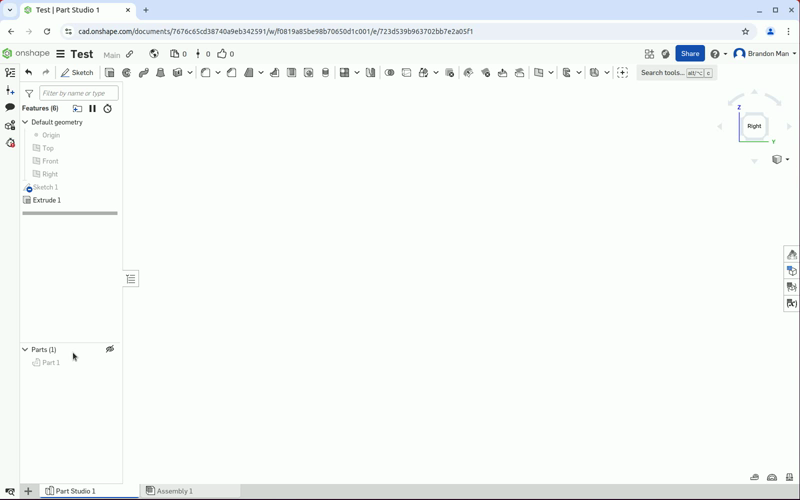
key_up(shift)
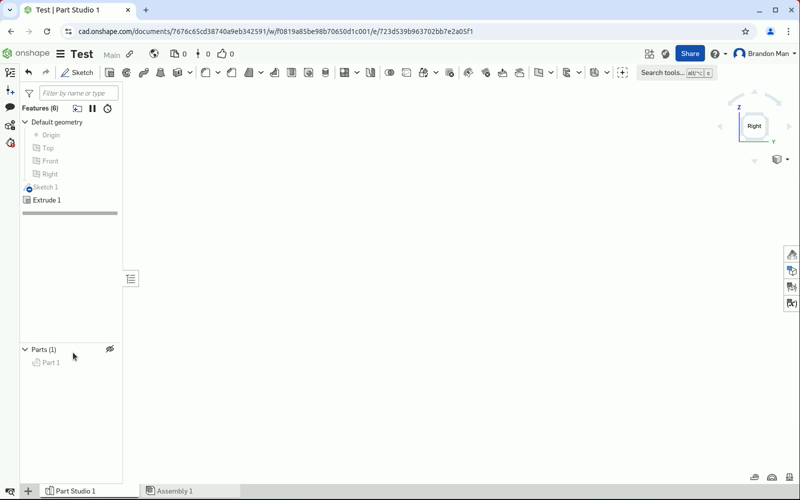
mouse_move(73, 352)
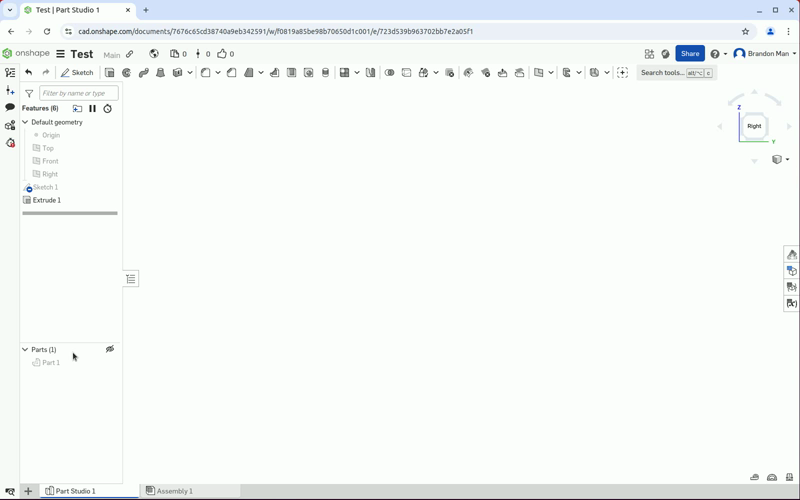
key(shift+y)
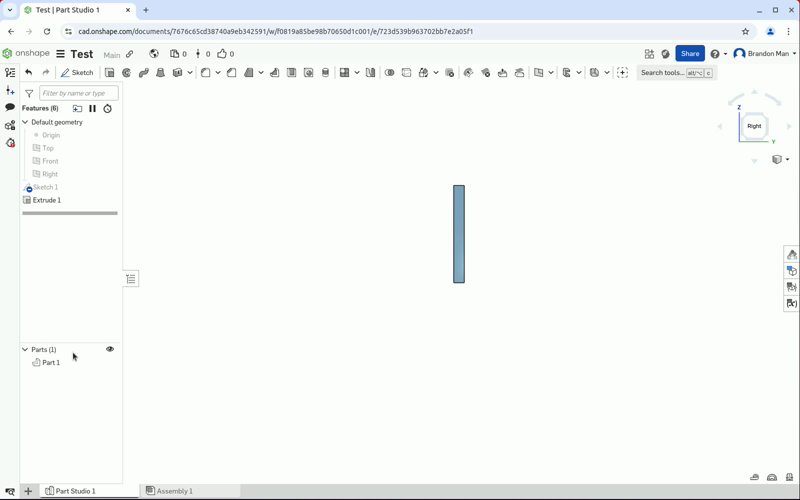
mouse_move(541, 75)
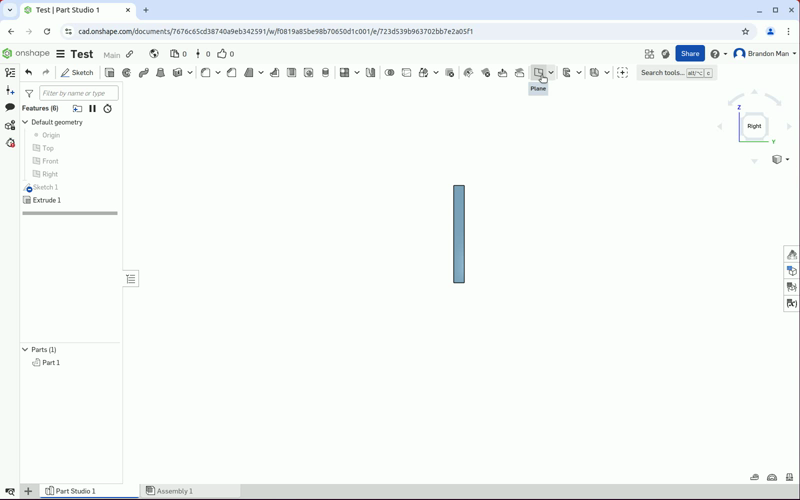
click(541, 75)
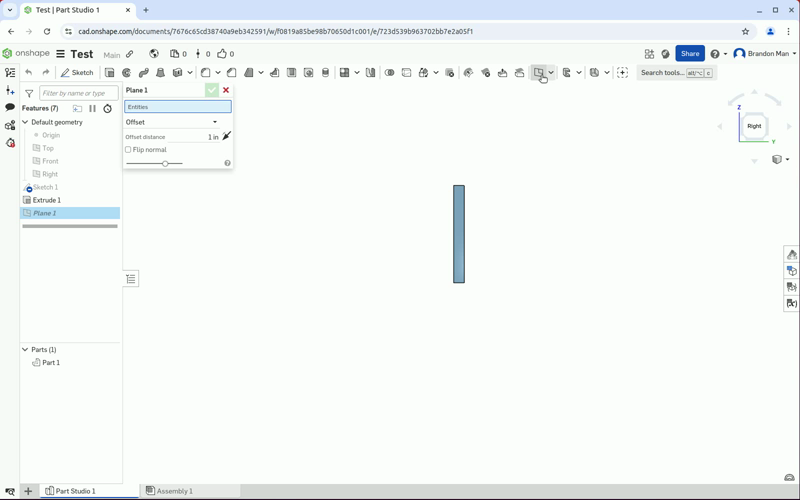
mouse_move(73, 176)
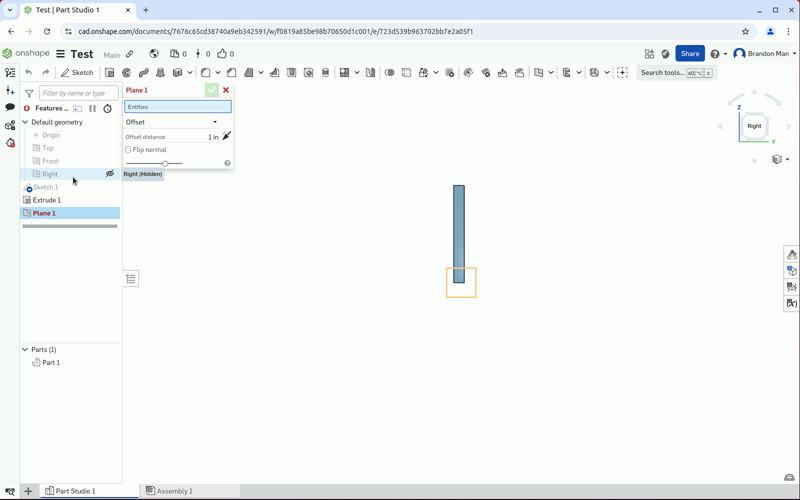
click(73, 176)
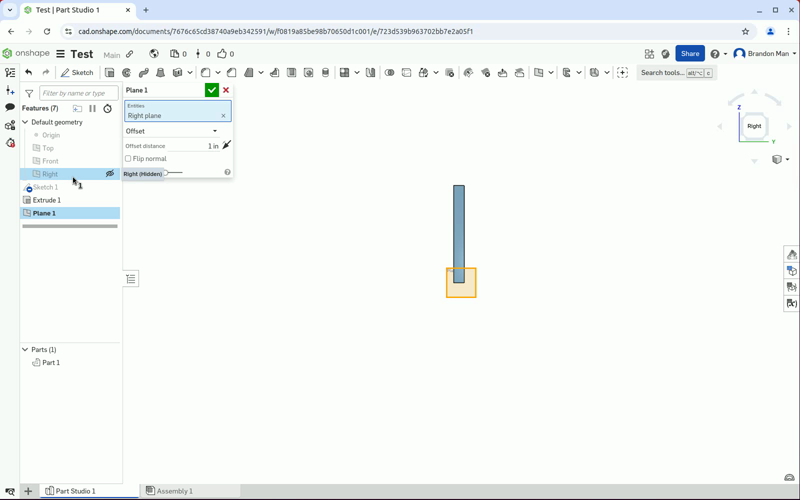
key(tab, 2)
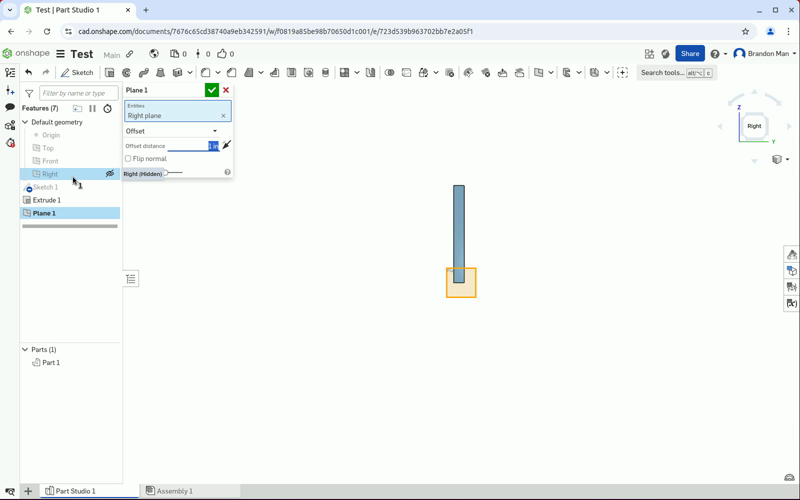
text(21.198)
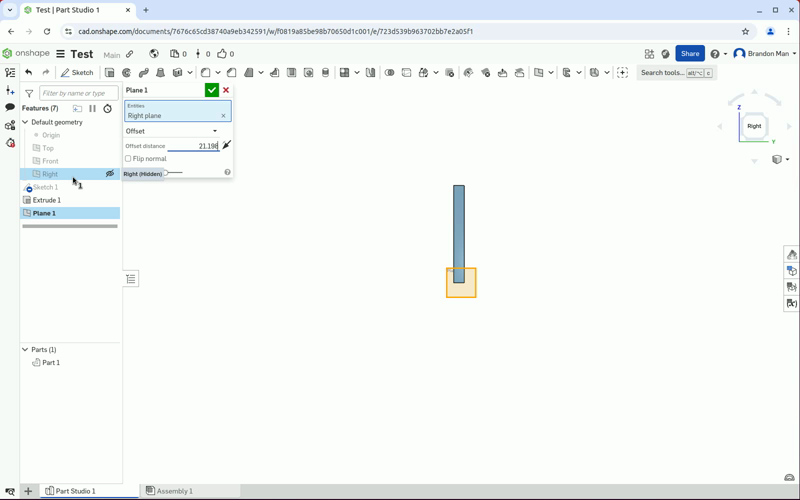
key(enter, 2)
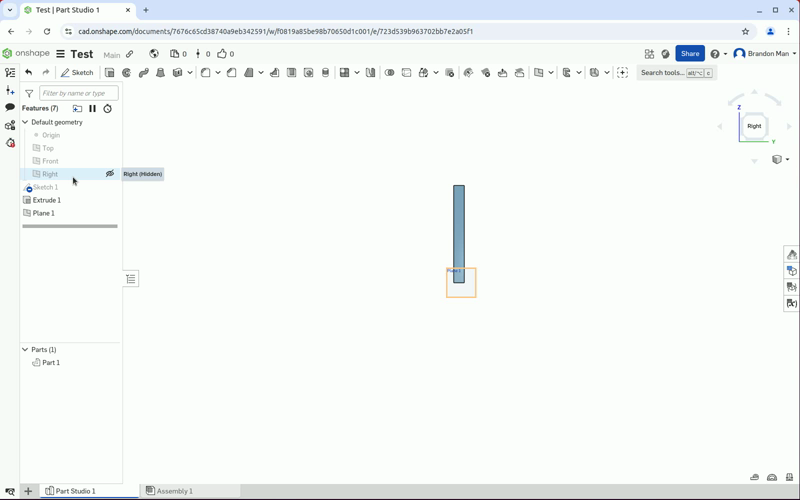
key(shift+s)
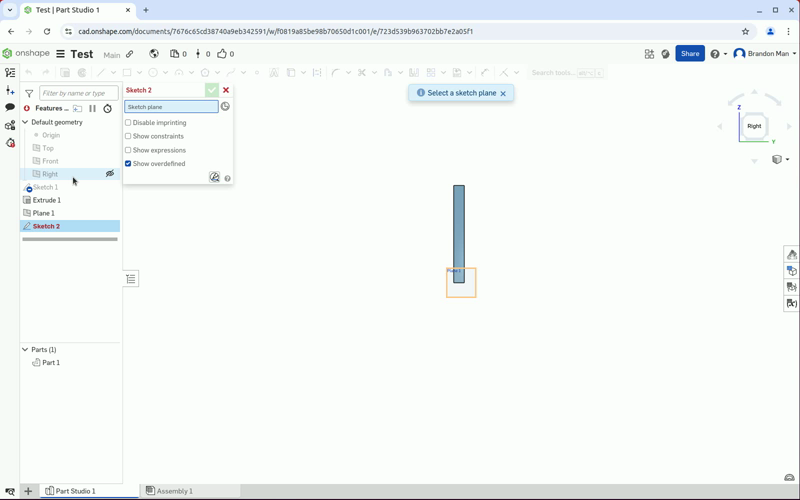
mouse_move(73, 215)
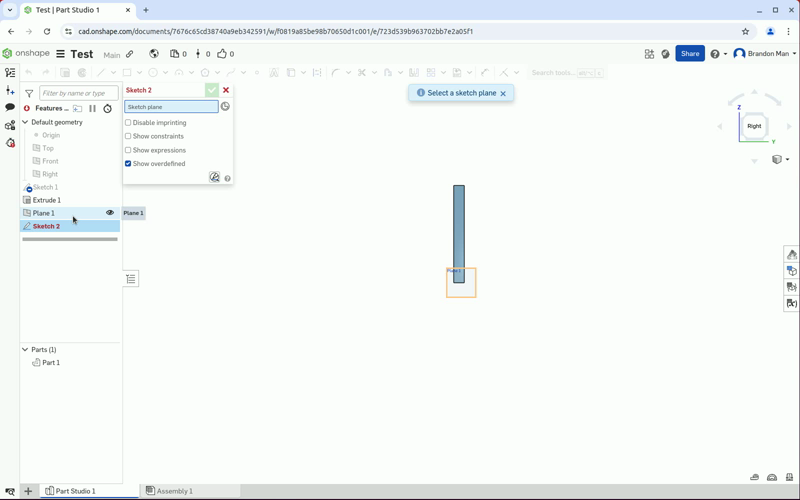
click(73, 215)
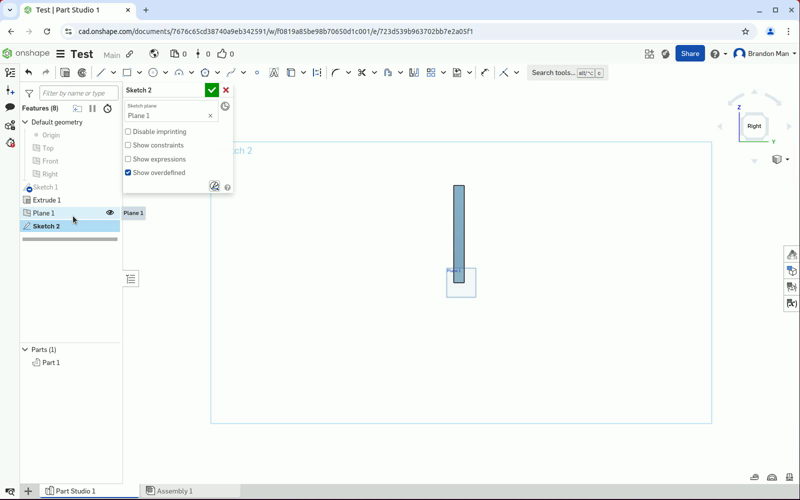
mouse_move(73, 352)
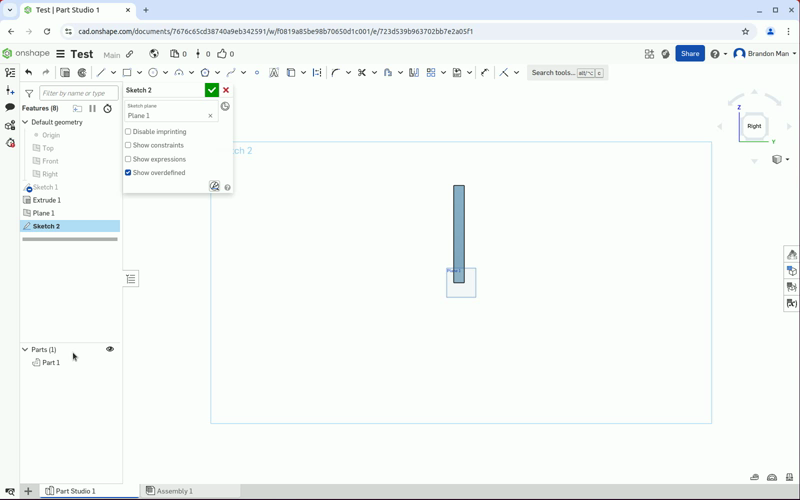
key(y)
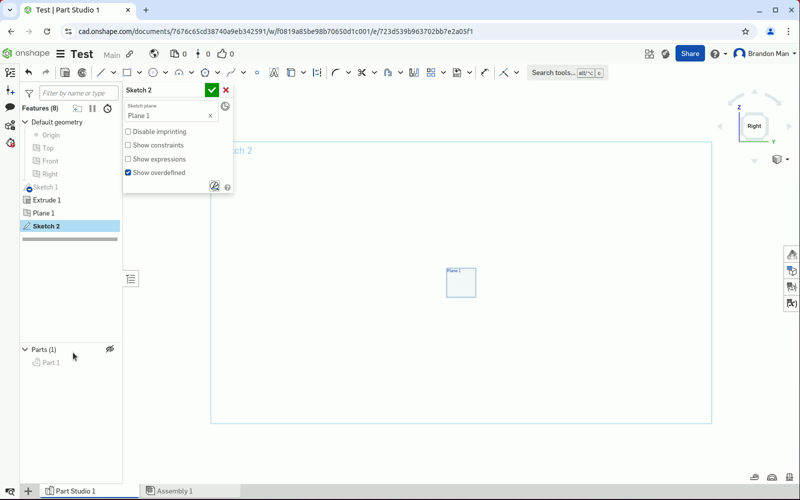
key(l)
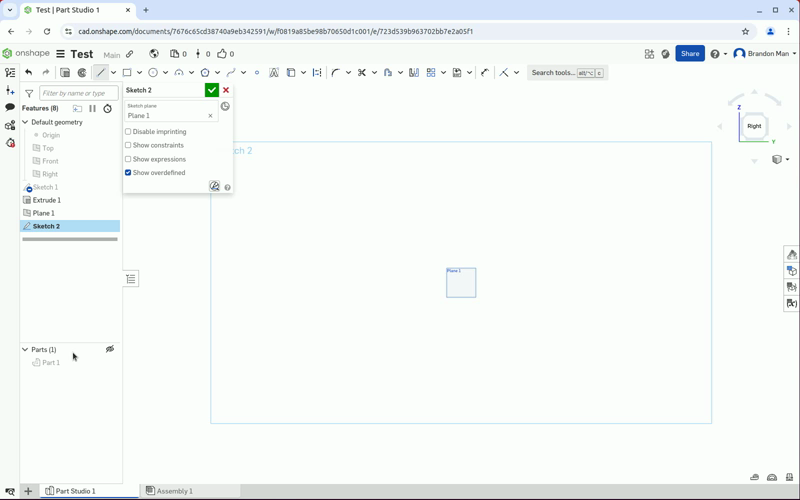
key_down(shift)
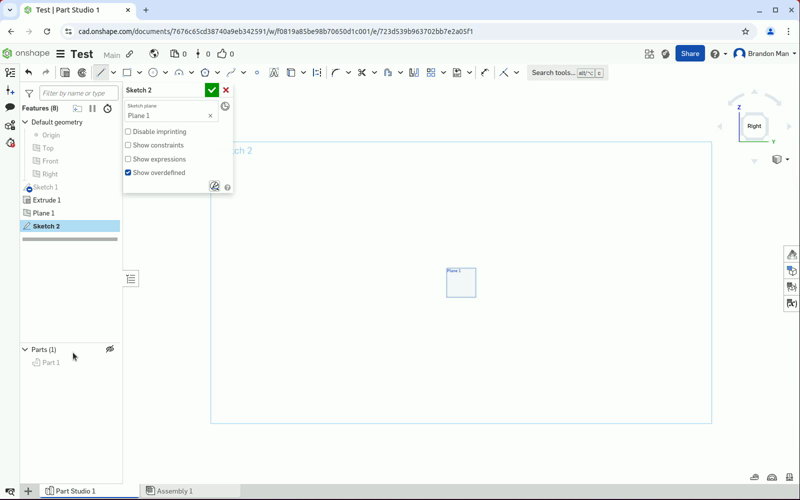
mouse_move(453, 218)
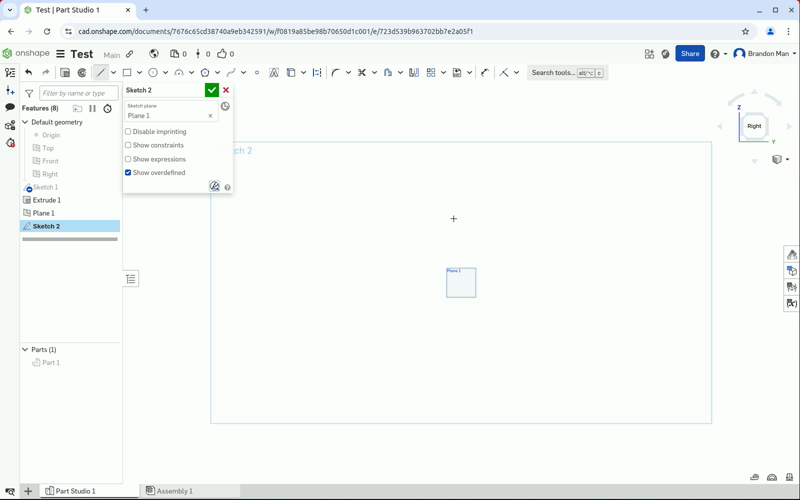
click(453, 218)
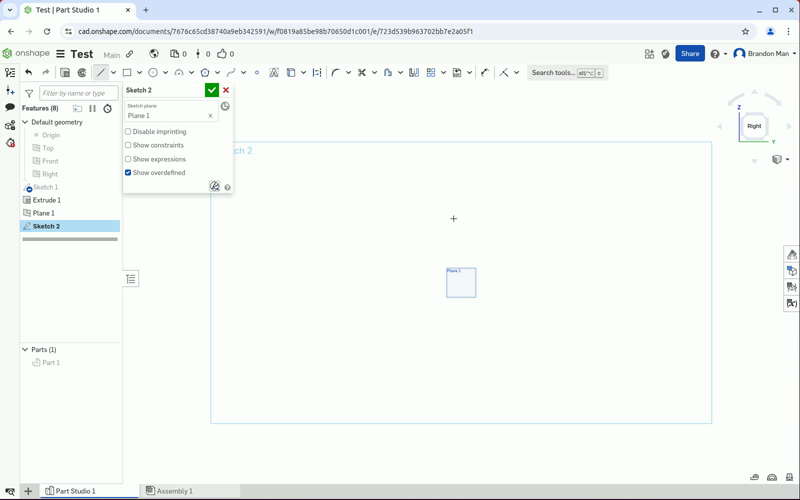
key_up(shift)
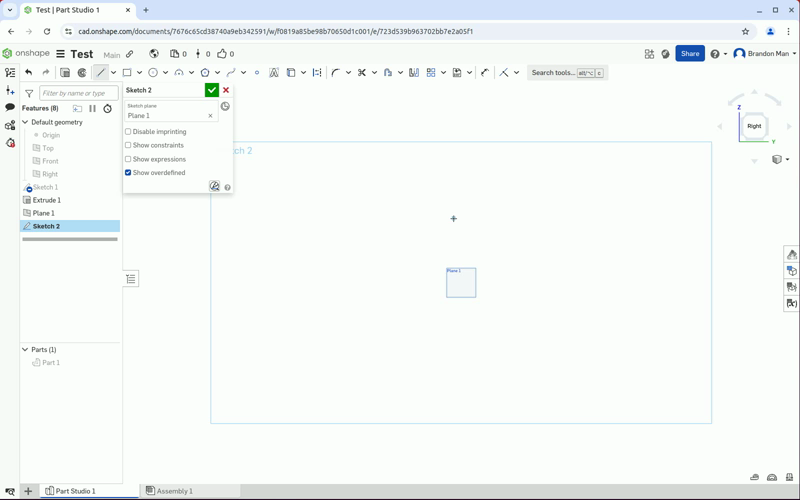
key_down(shift)
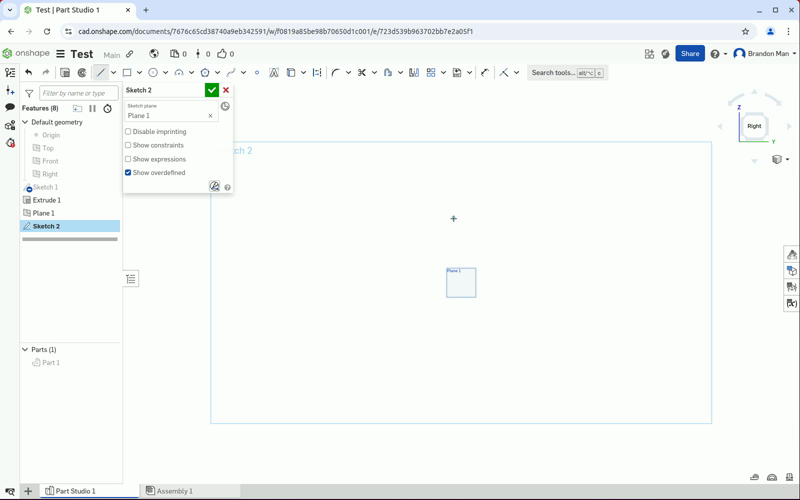
mouse_move(483, 218)
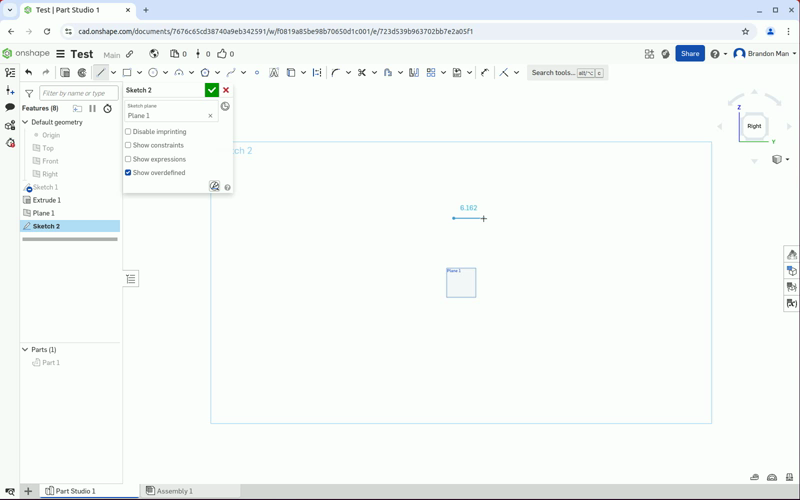
mouse_move(463, 218)
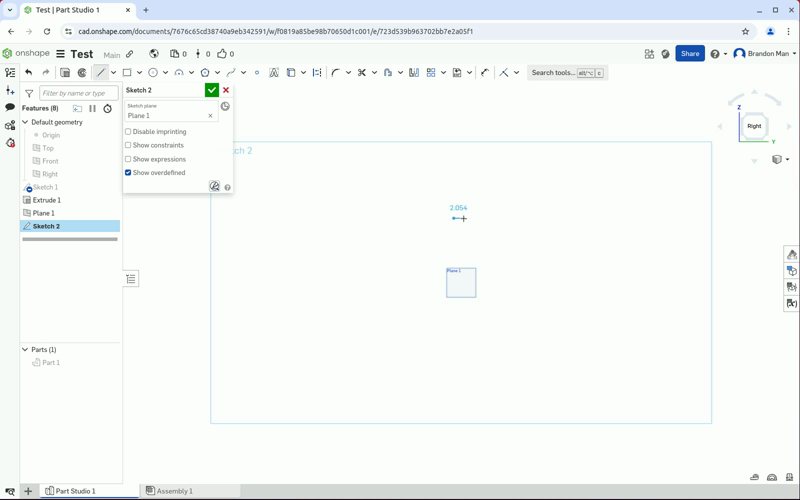
click(463, 218)
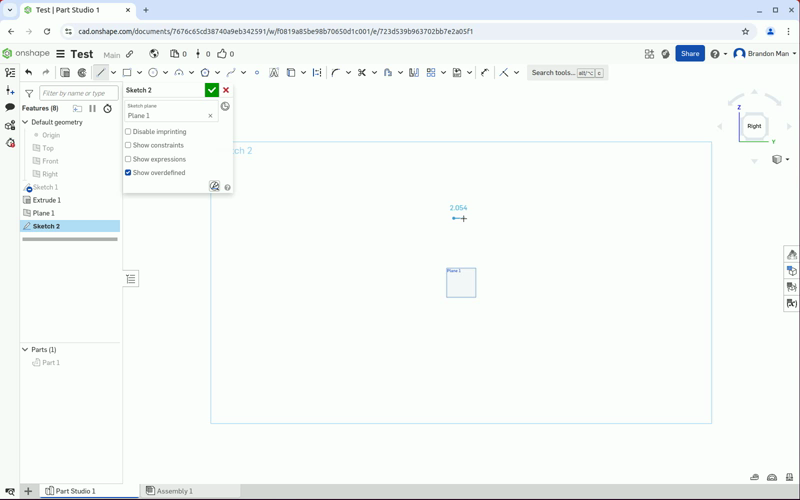
key_up(shift)
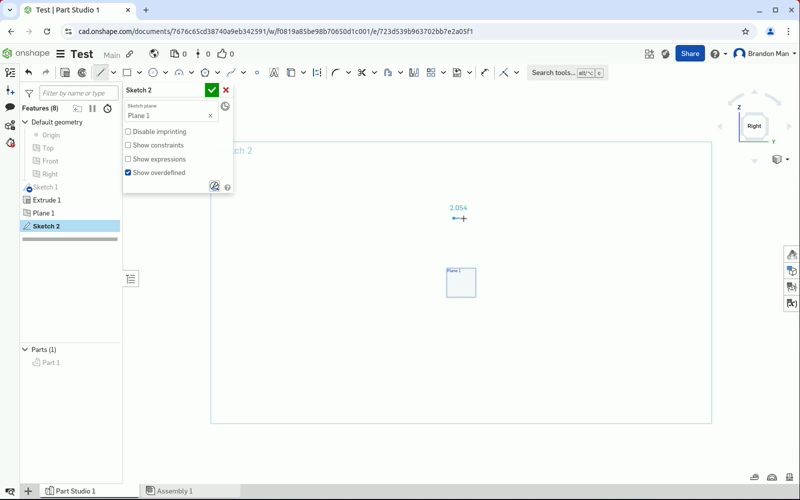
key_down(shift)
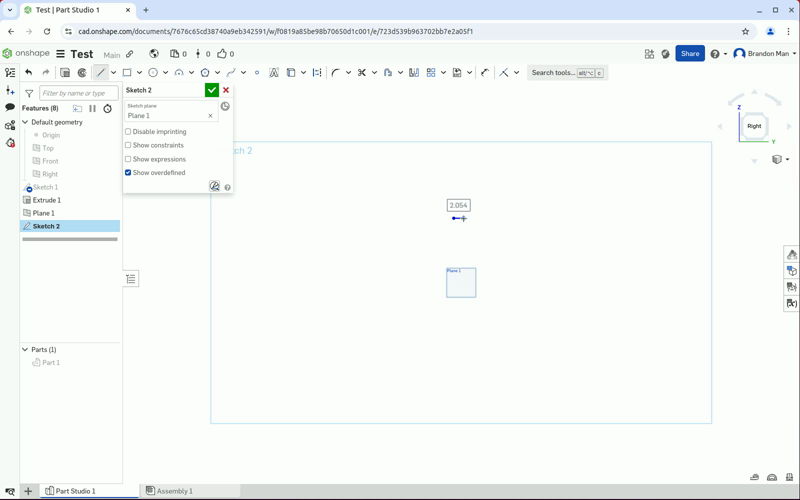
mouse_move(493, 218)
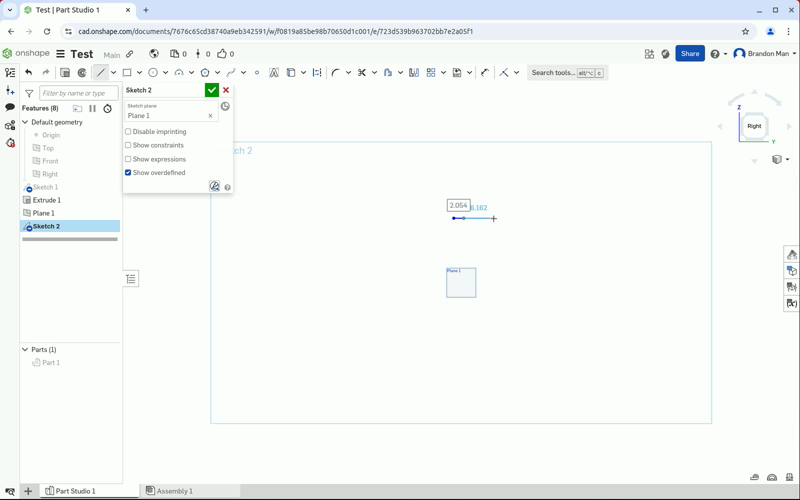
mouse_move(463, 184)
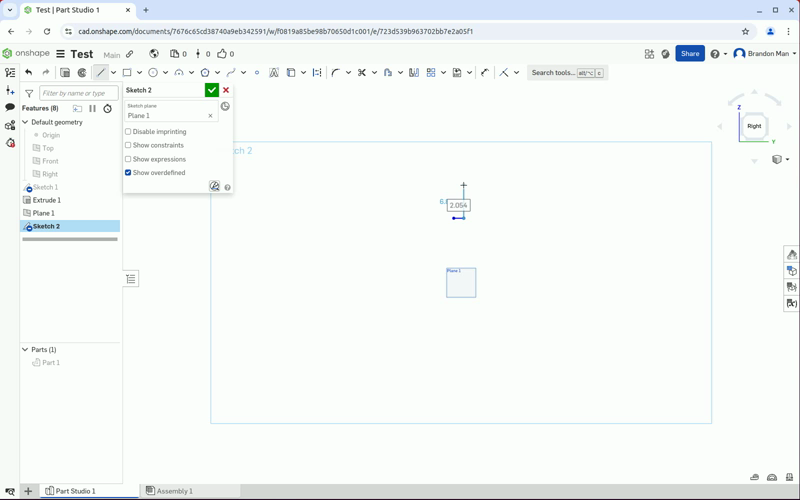
click(463, 184)
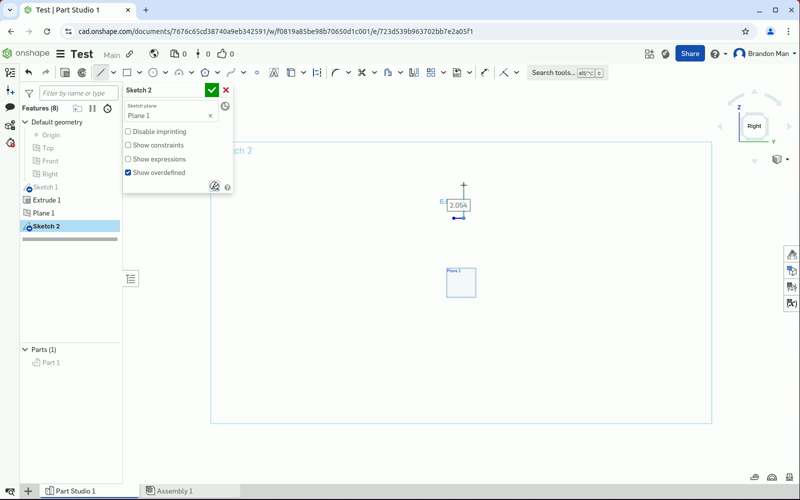
key_up(shift)
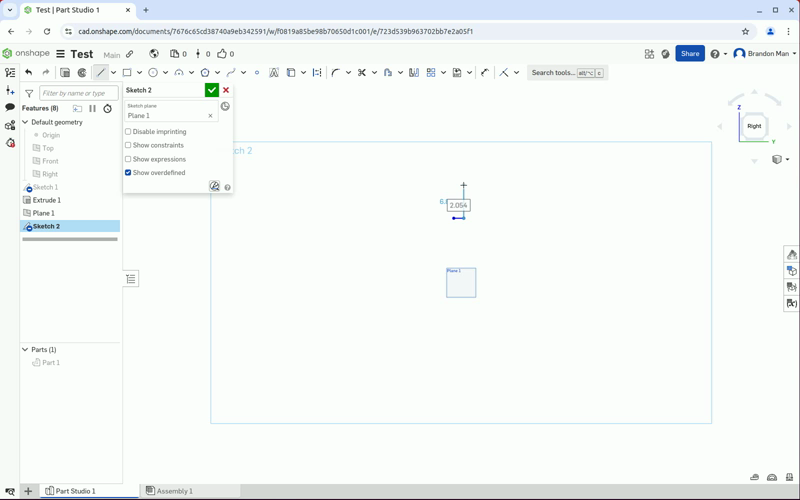
key_down(shift)
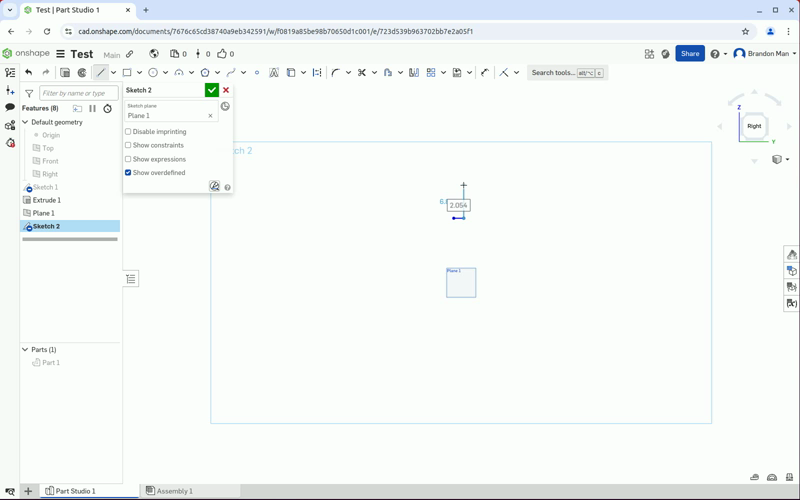
mouse_move(493, 184)
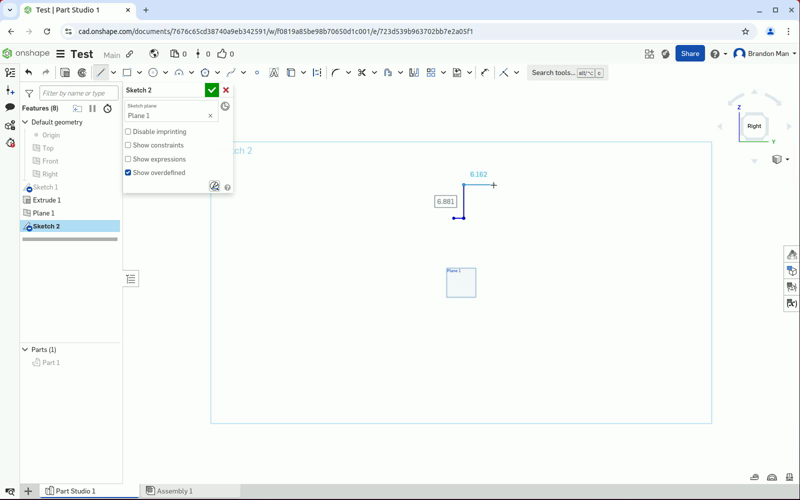
mouse_move(453, 184)
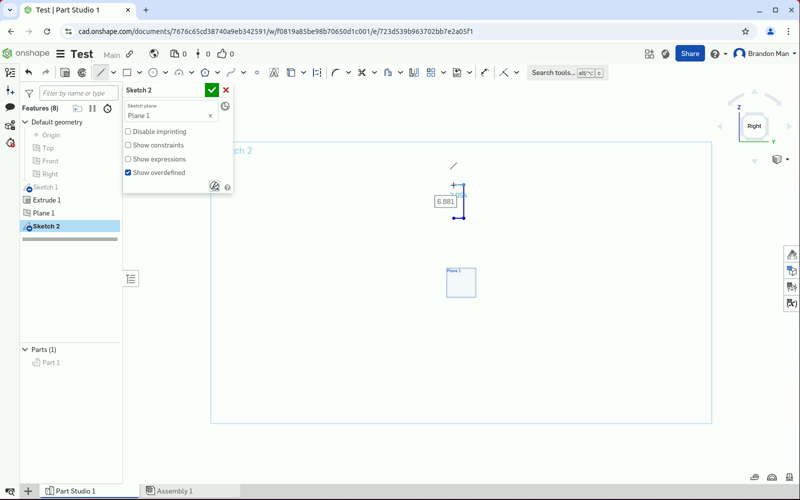
click(453, 184)
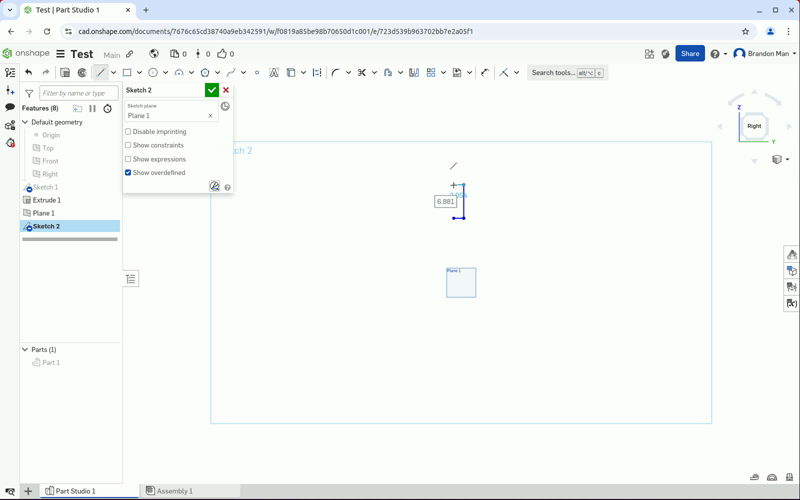
key_up(shift)
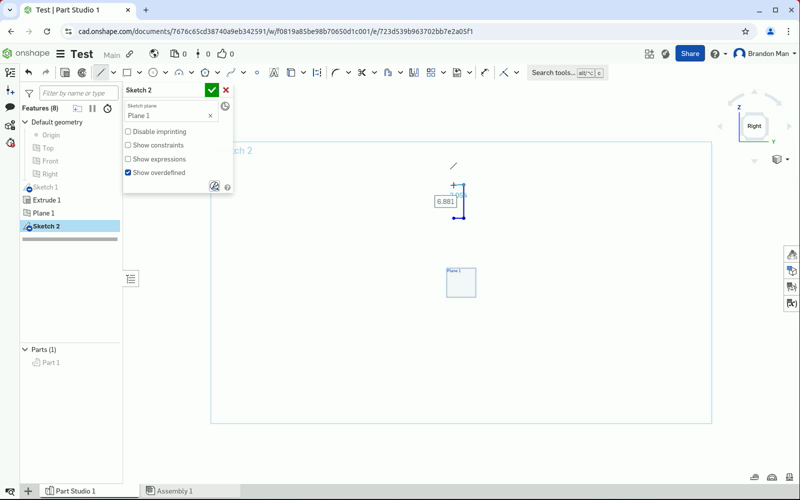
mouse_move(483, 184)
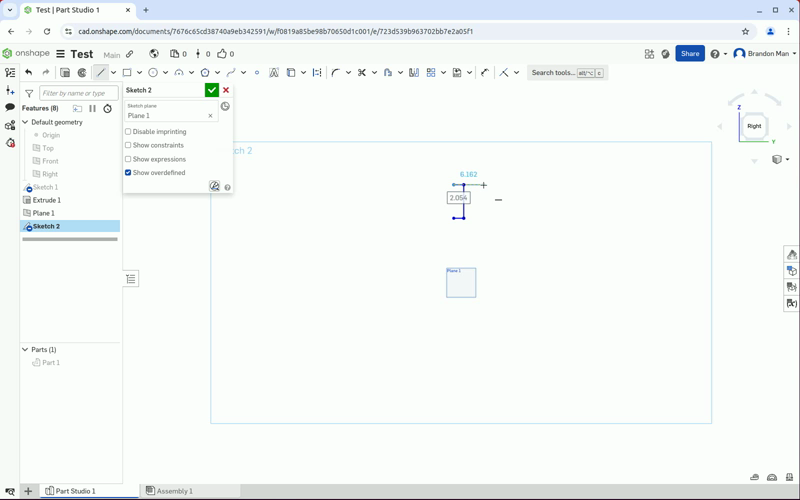
key_down(shift)
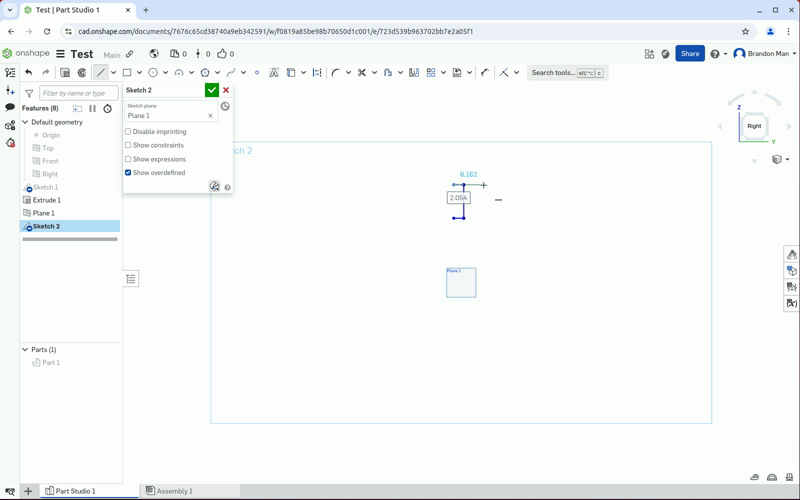
mouse_move(453, 218)
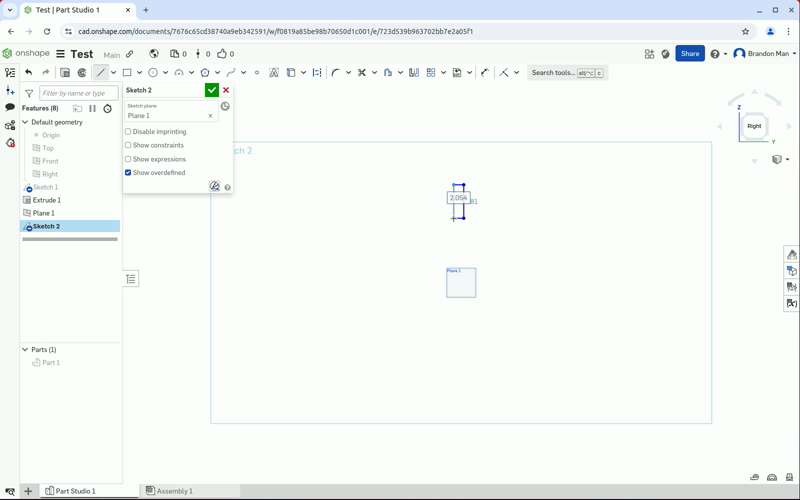
key_up(shift)
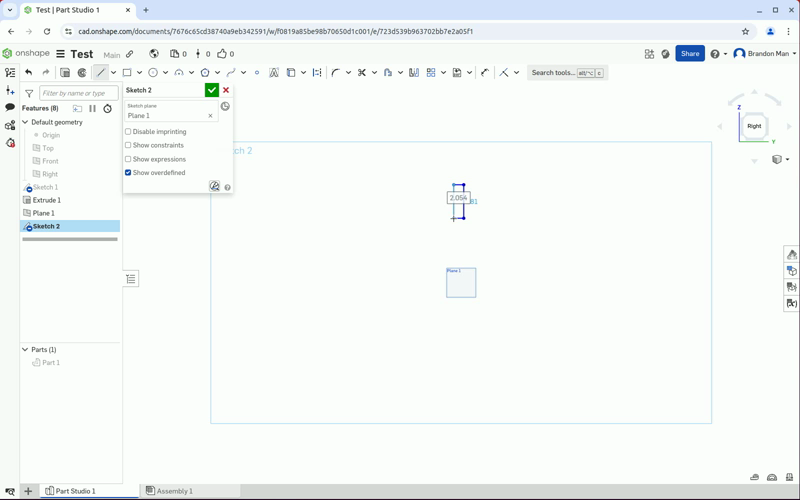
click(453, 218)
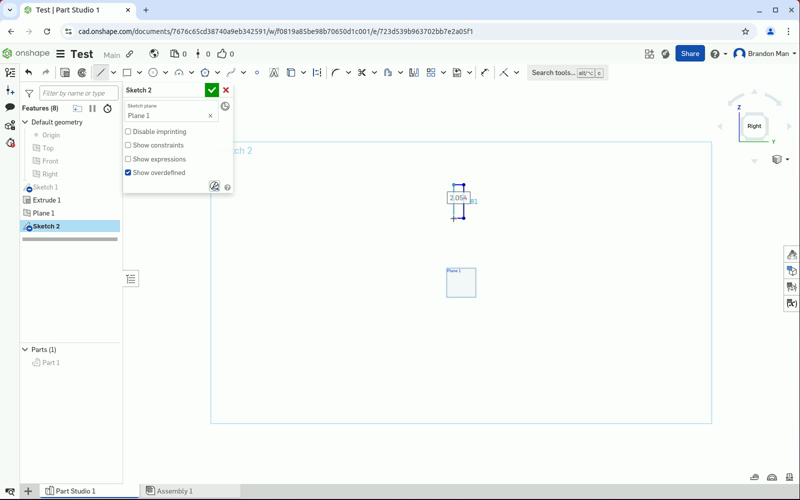
key(esc)
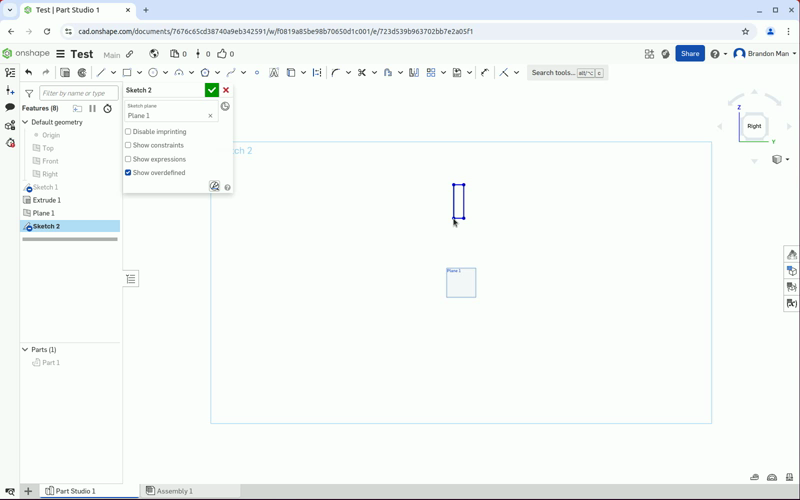
mouse_move(457, 188)
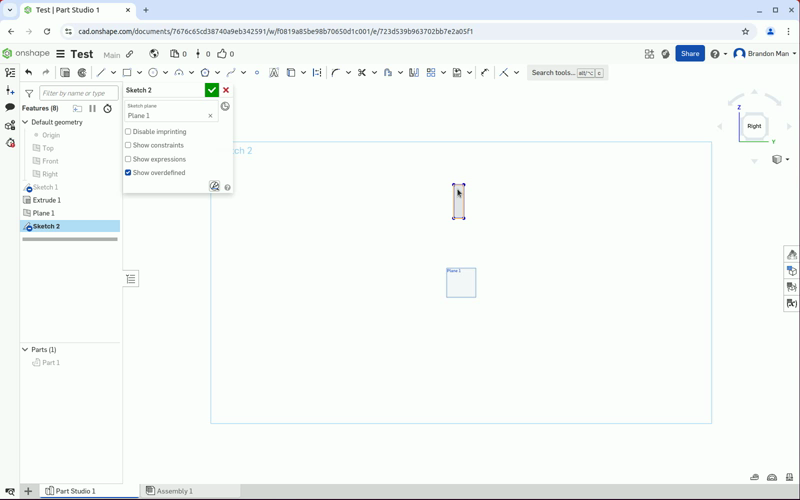
scroll(6)
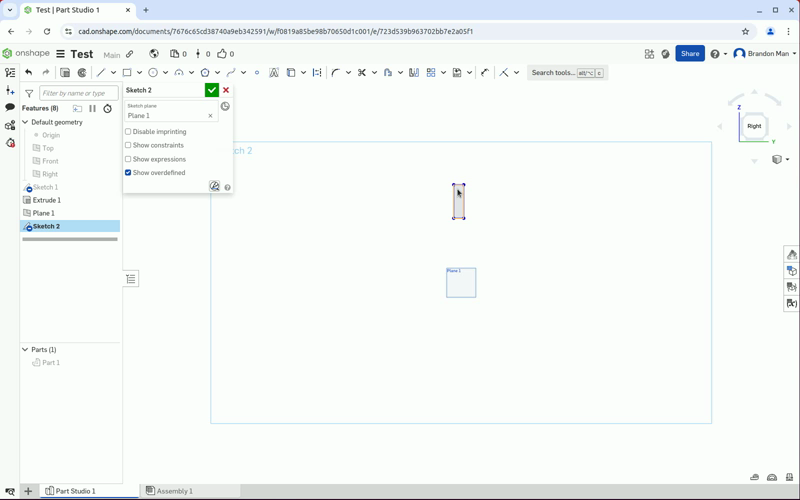
scroll(6)
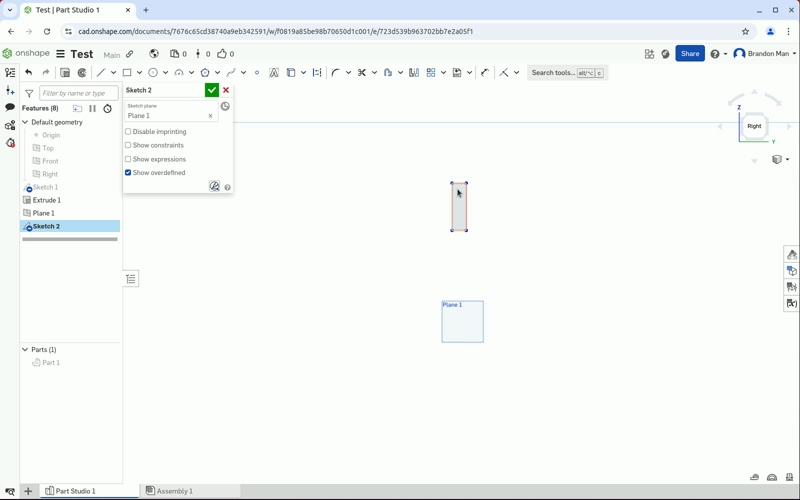
scroll(6)
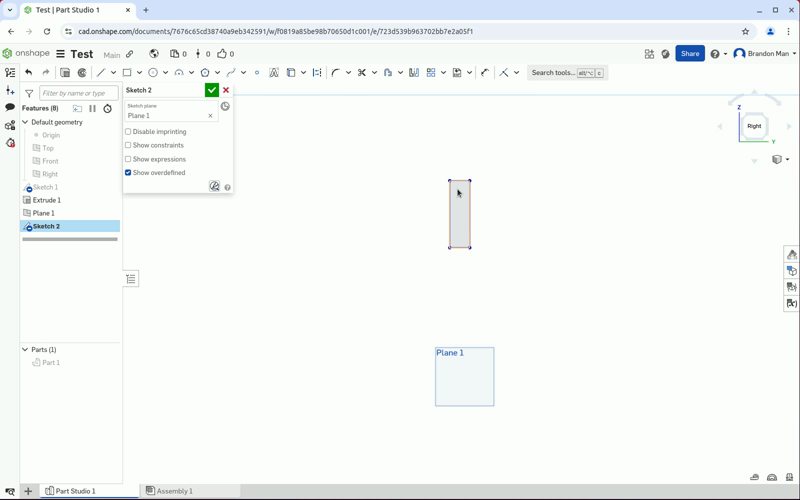
scroll(6)
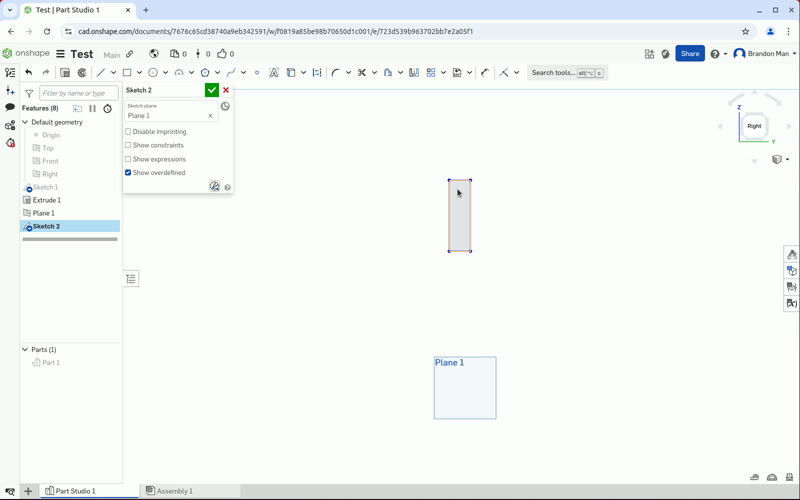
scroll(6)
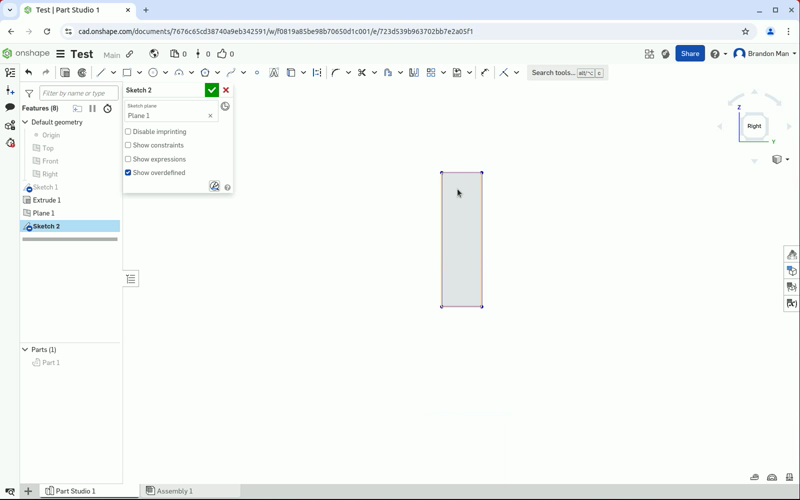
scroll(6)
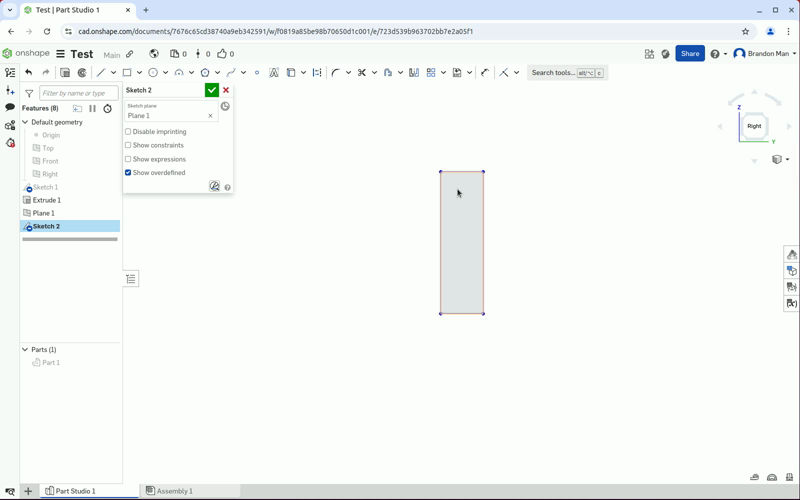
scroll(6)
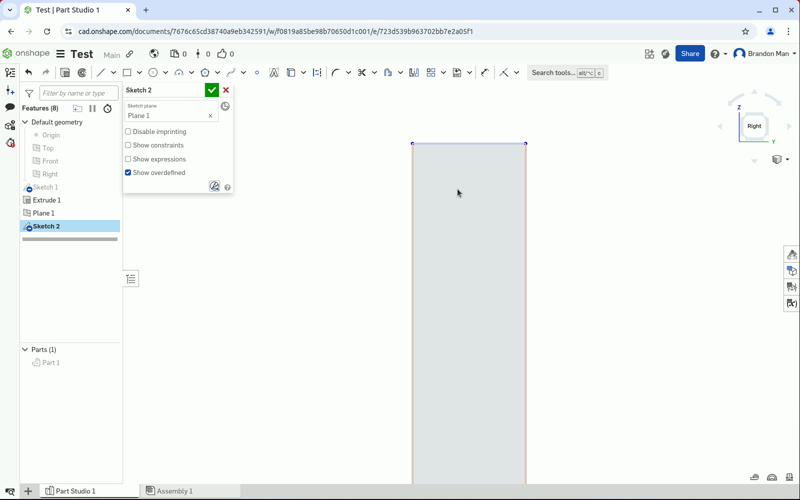
click(457, 188)
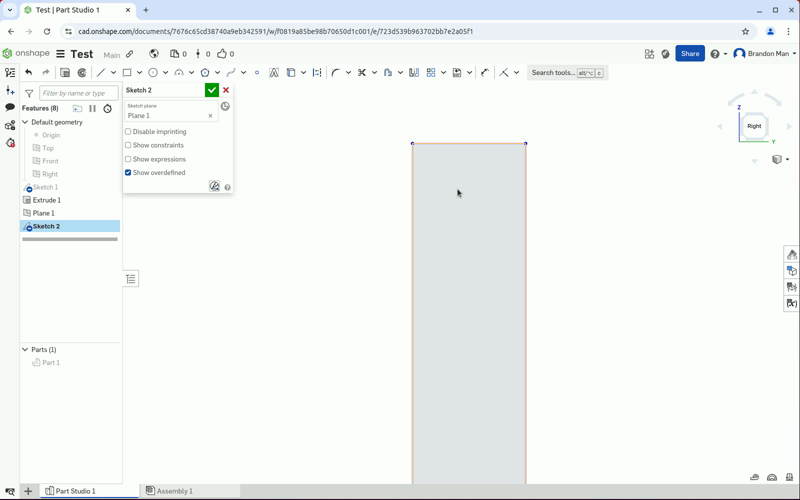
scroll(-6)
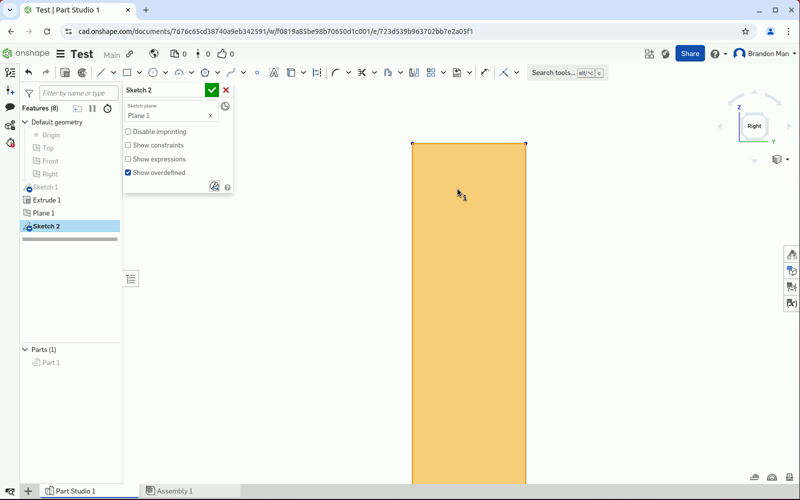
scroll(-6)
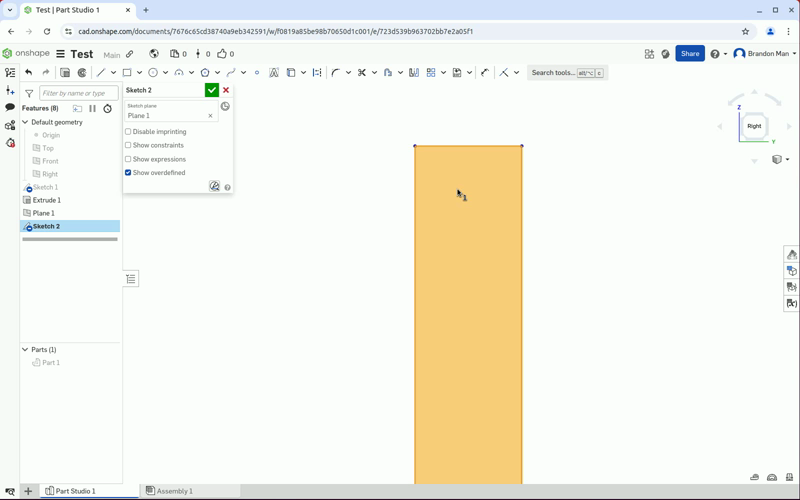
scroll(-6)
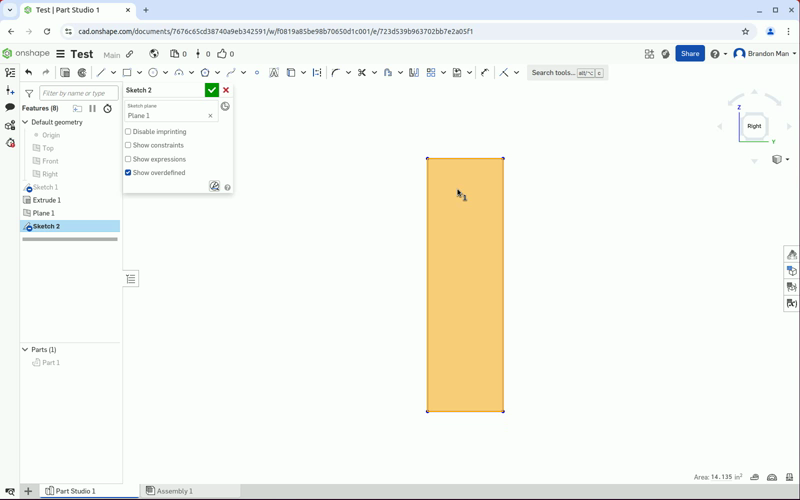
scroll(-6)
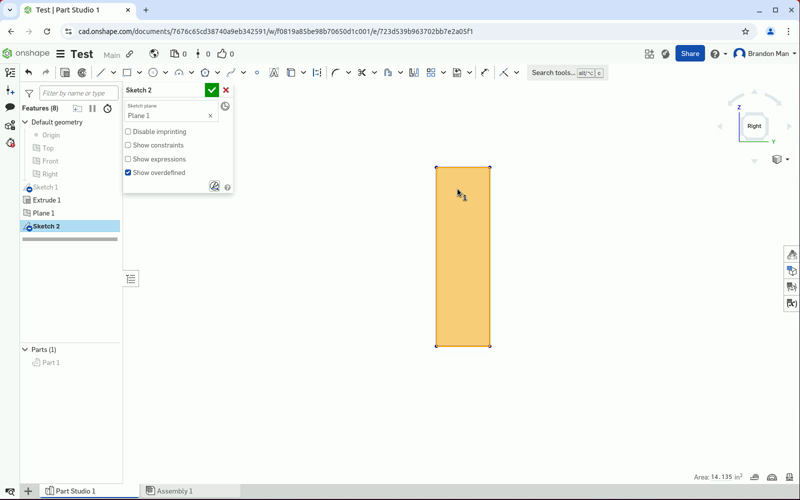
scroll(-6)
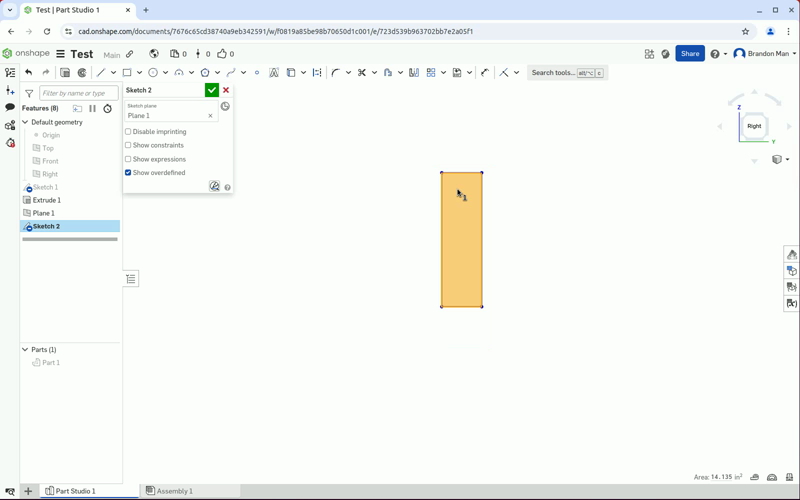
scroll(-6)
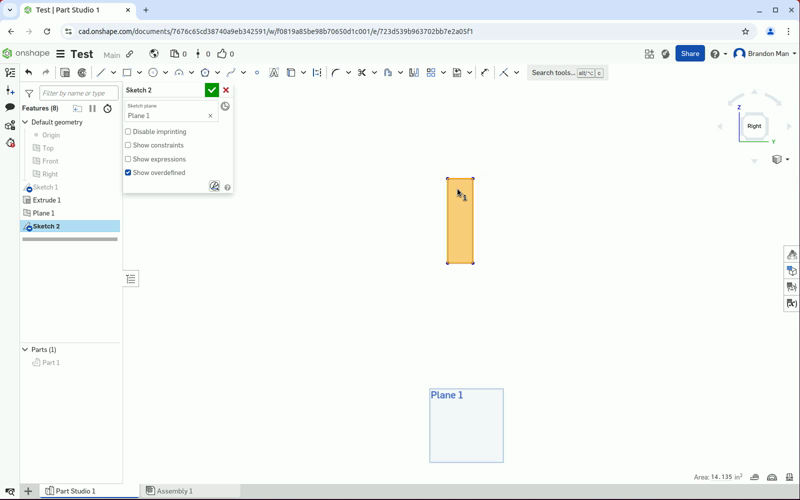
scroll(-6)
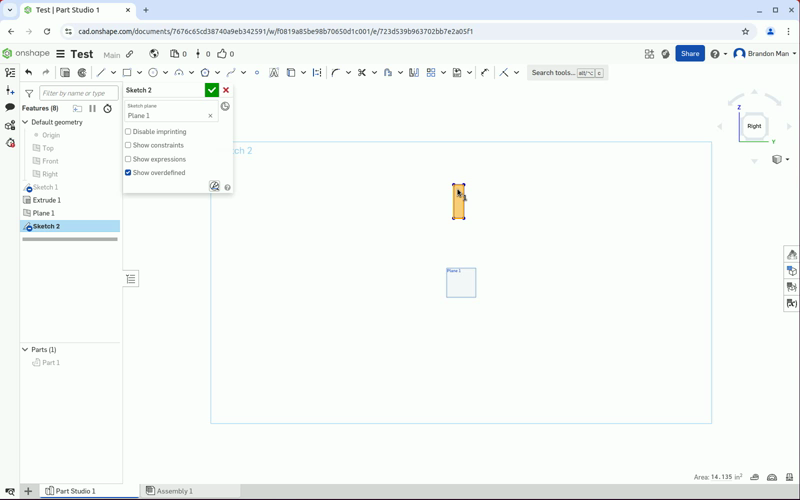
mouse_move(73, 352)
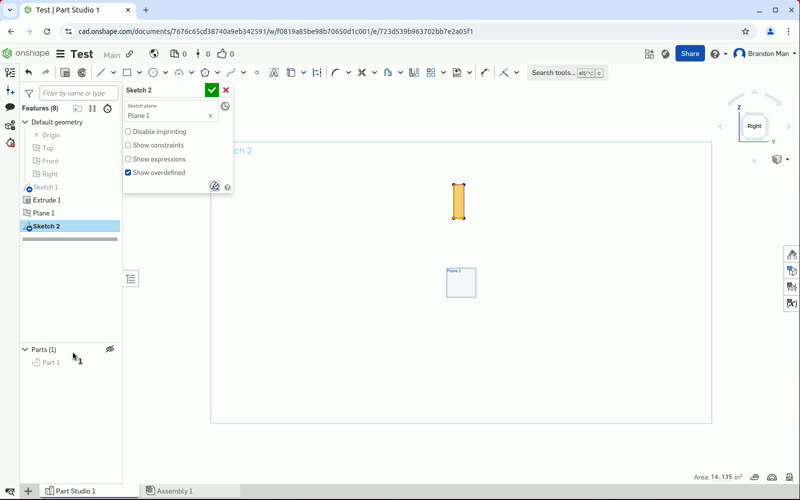
key(shift+y)
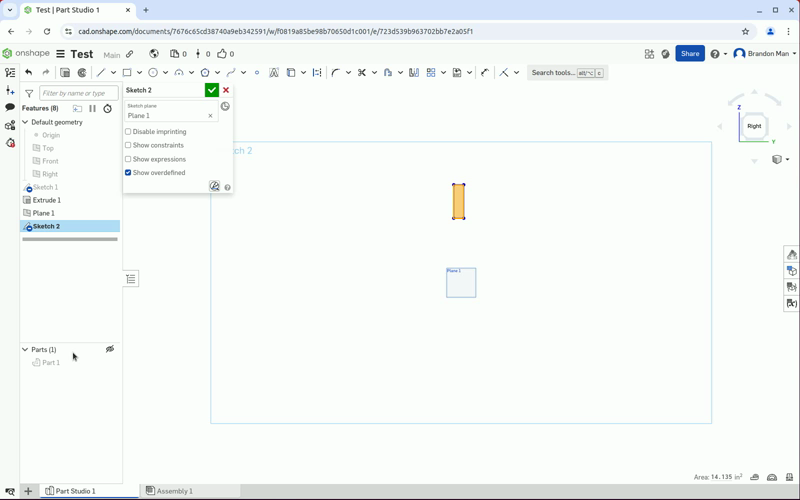
key(shift+e)
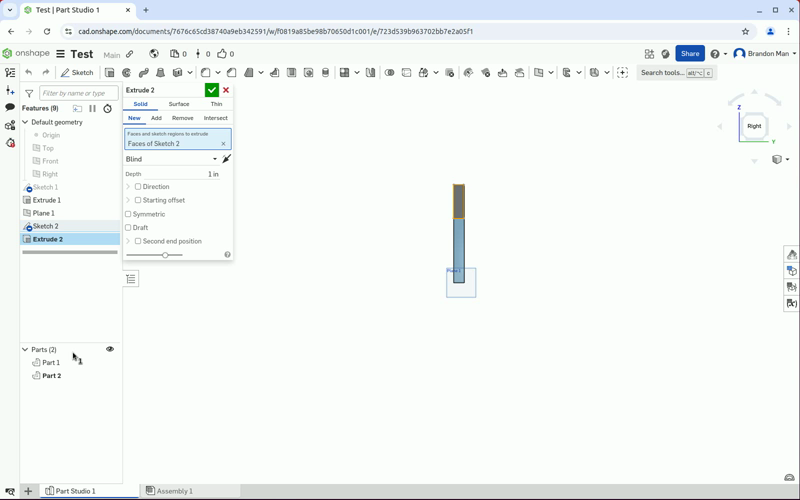
mouse_move(143, 106)
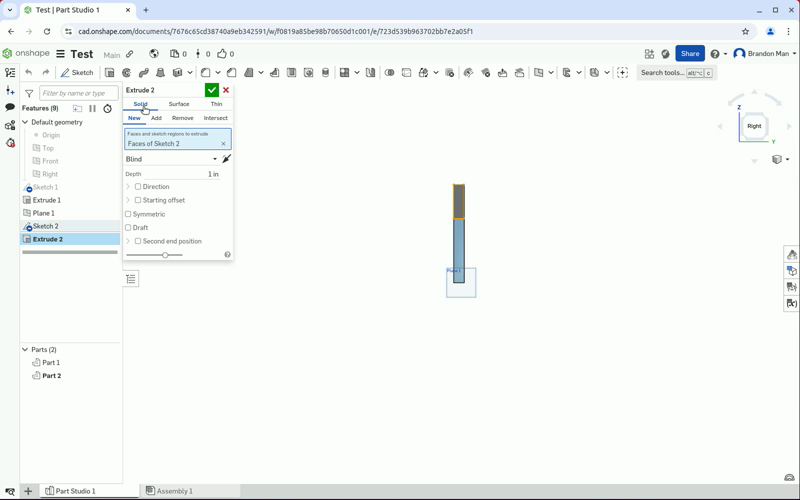
click(143, 106)
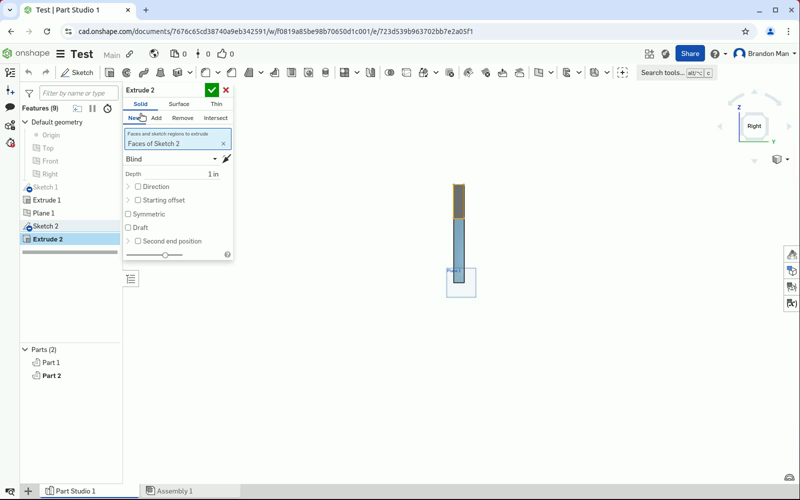
mouse_move(137, 120)
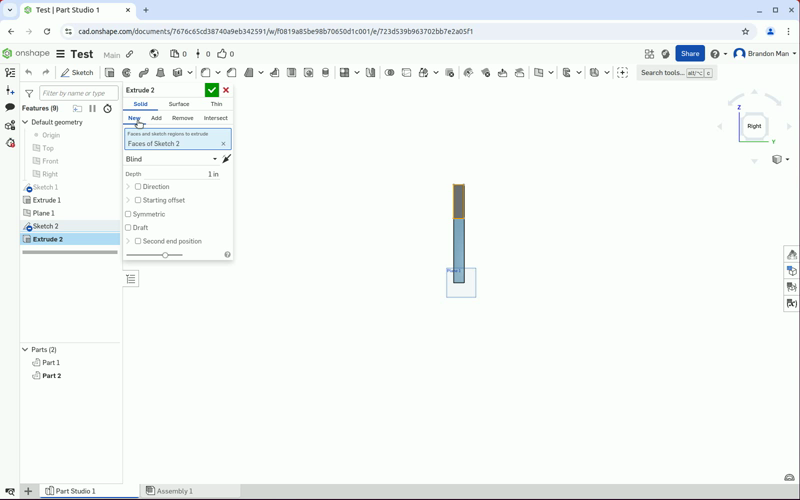
click(137, 120)
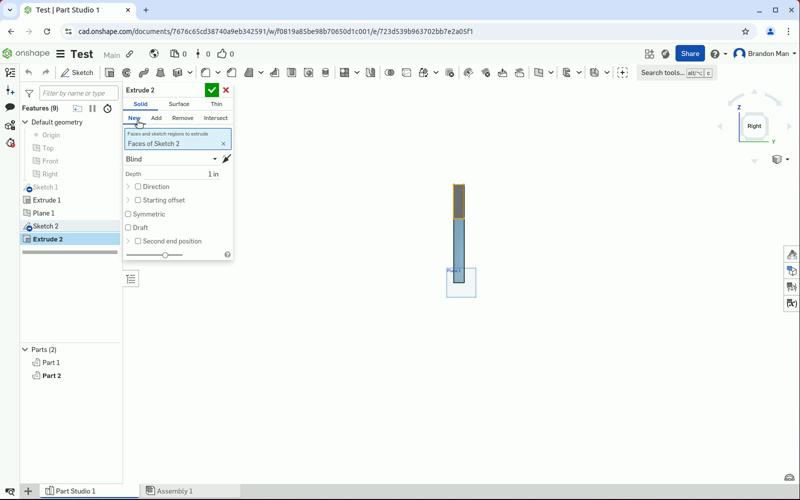
key(tab, 4)
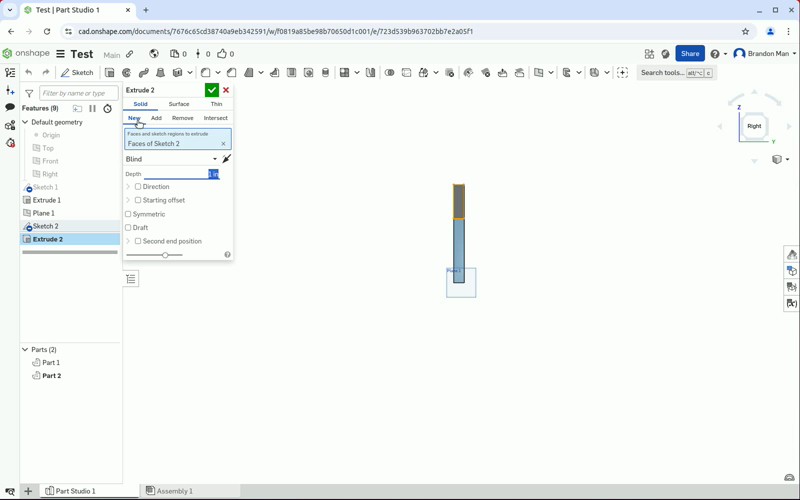
text(1.926)
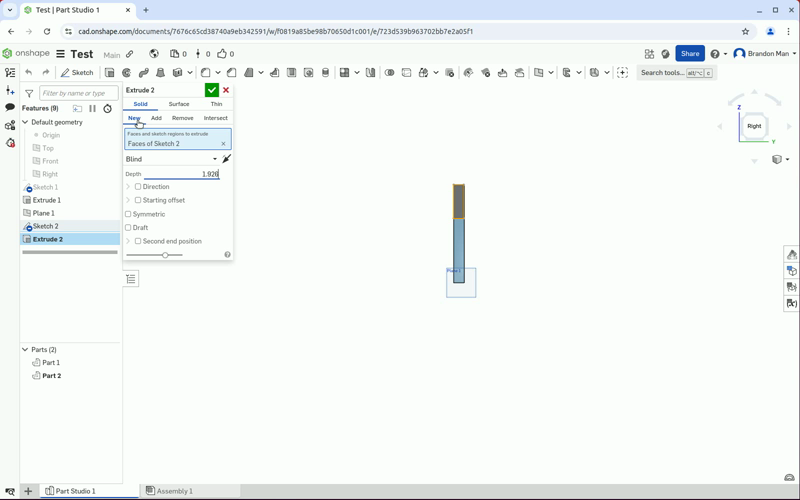
key(enter)
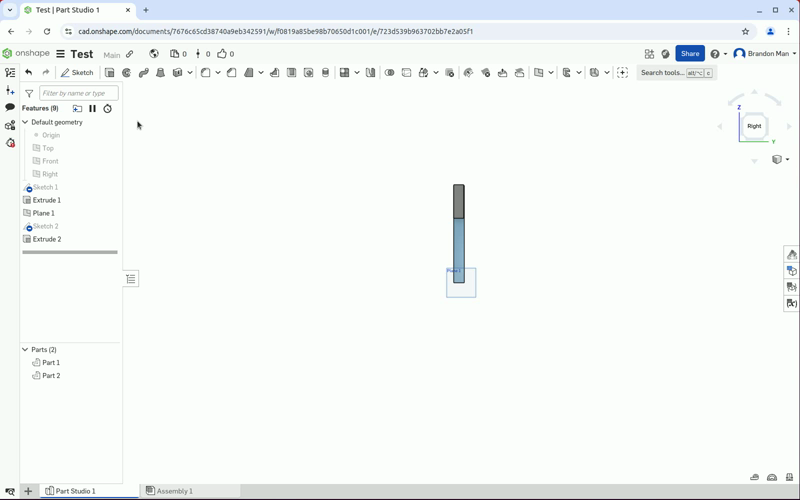
key(shift+h)
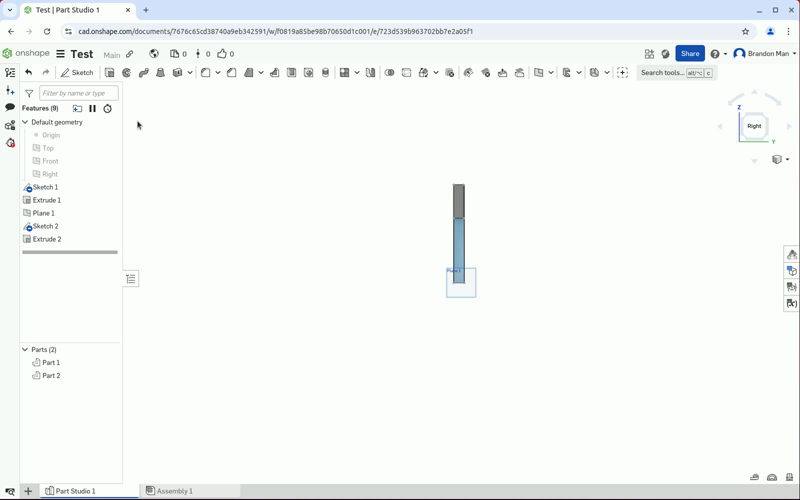
key(shift+h)
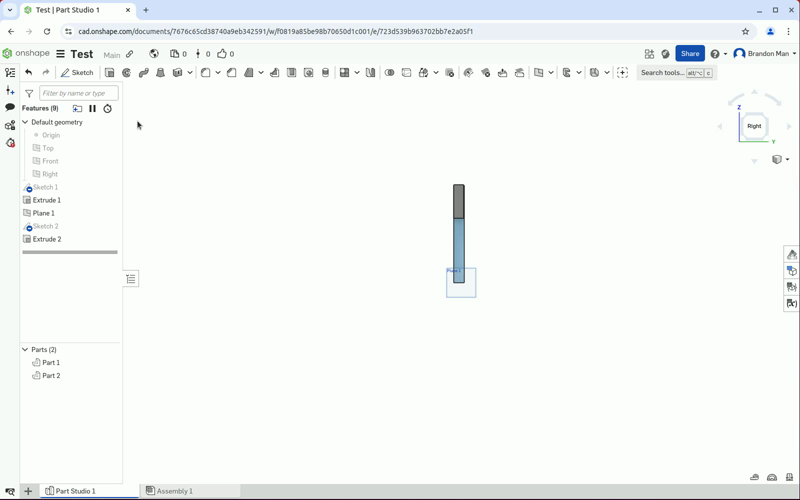
mouse_move(73, 189)
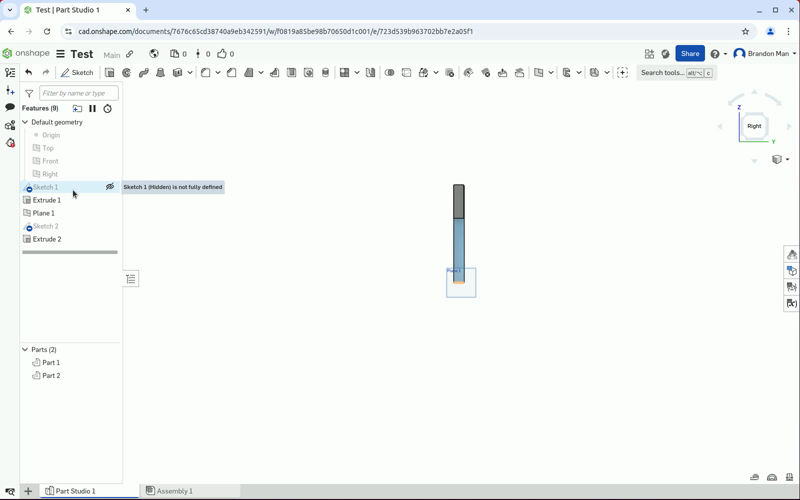
click(73, 189)
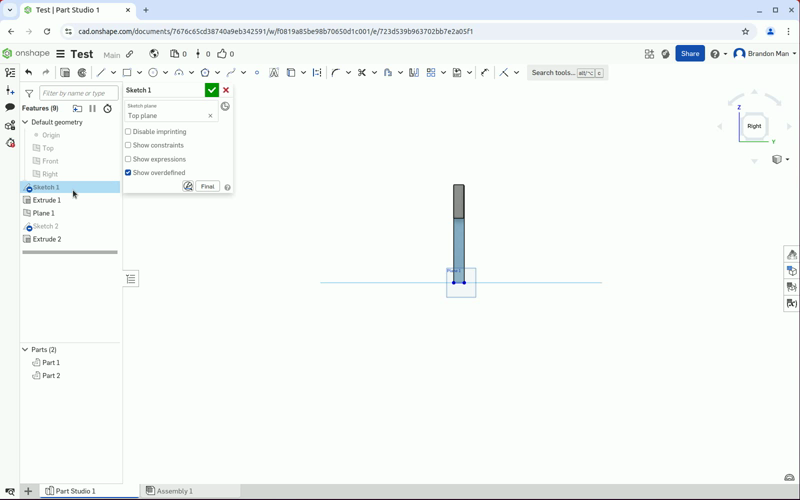
mouse_move(229, 92)
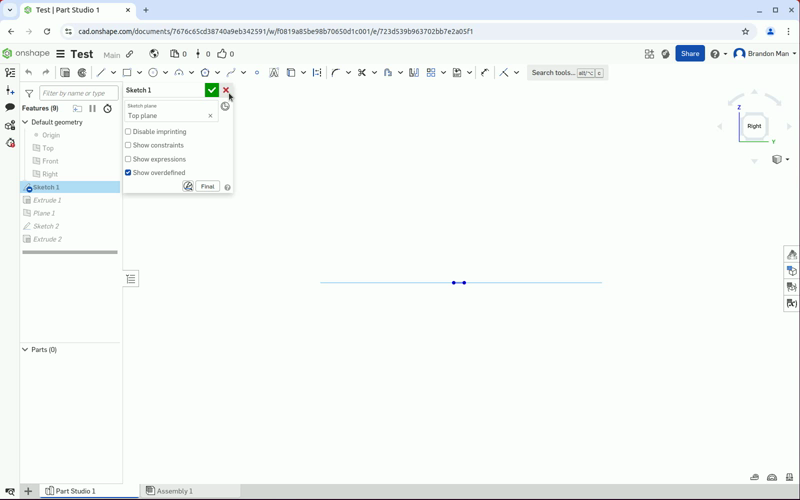
click(229, 92)
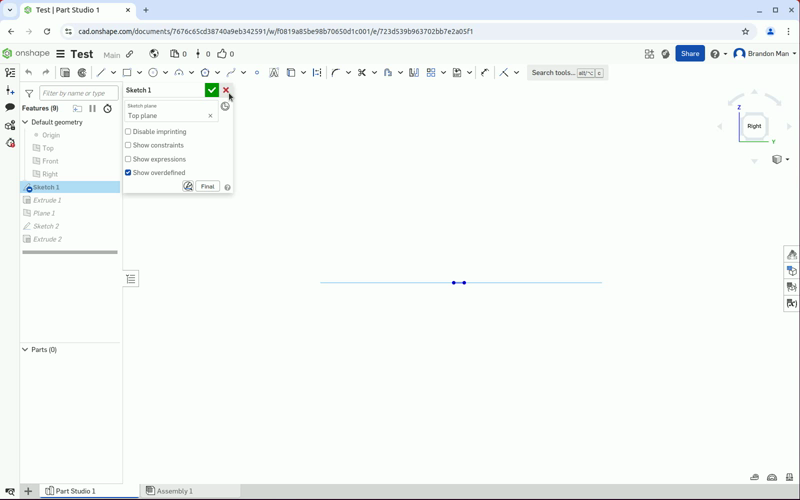
key(shift+s)
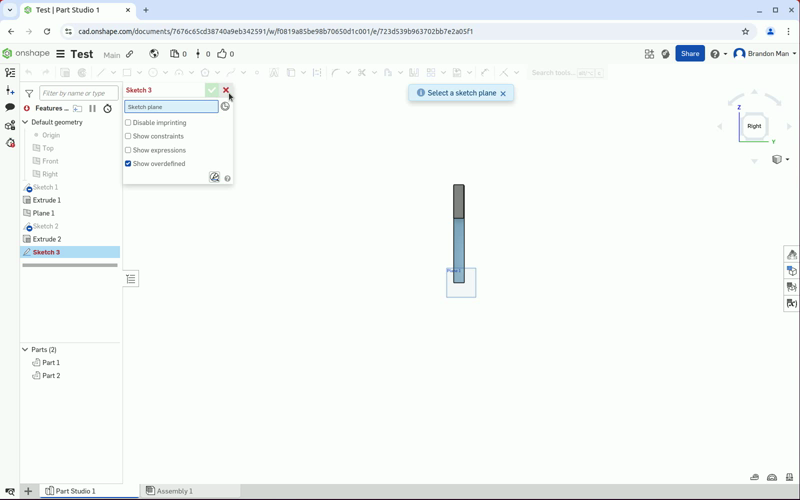
mouse_move(73, 215)
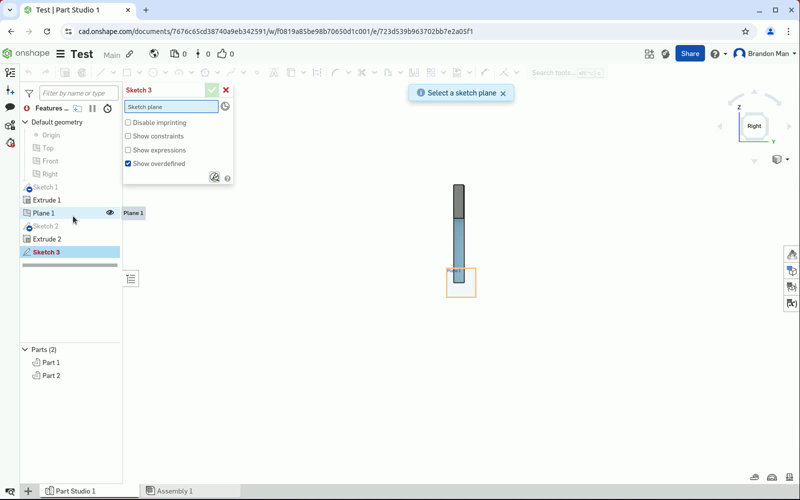
click(73, 215)
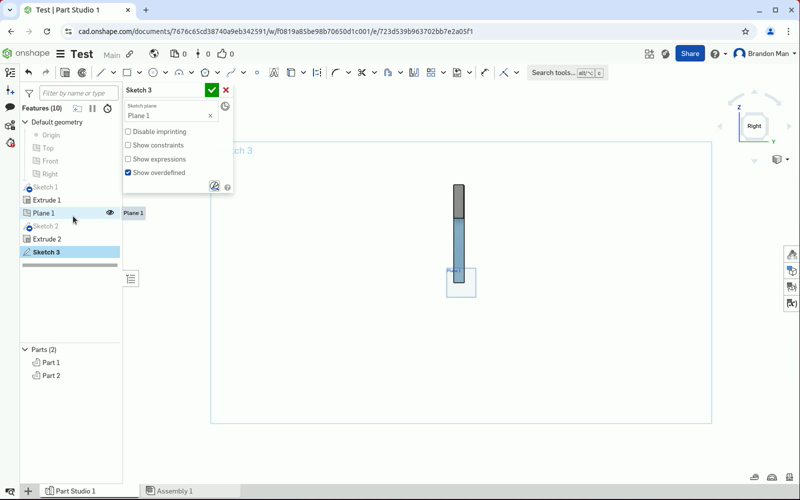
mouse_move(73, 352)
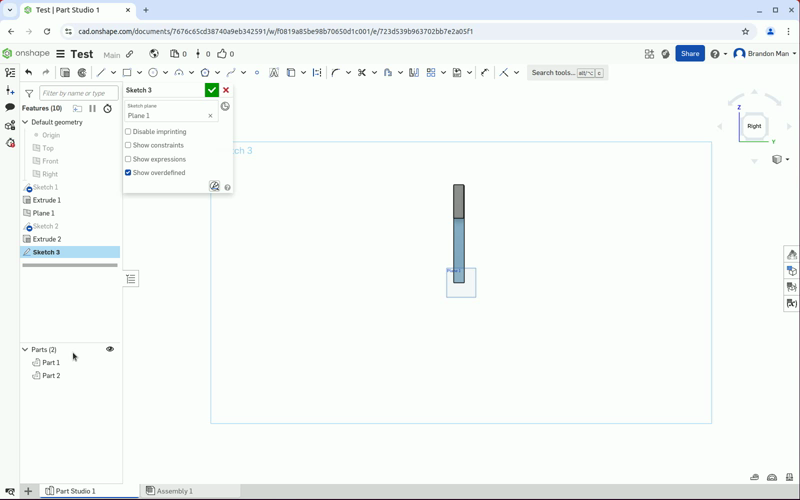
key(y)
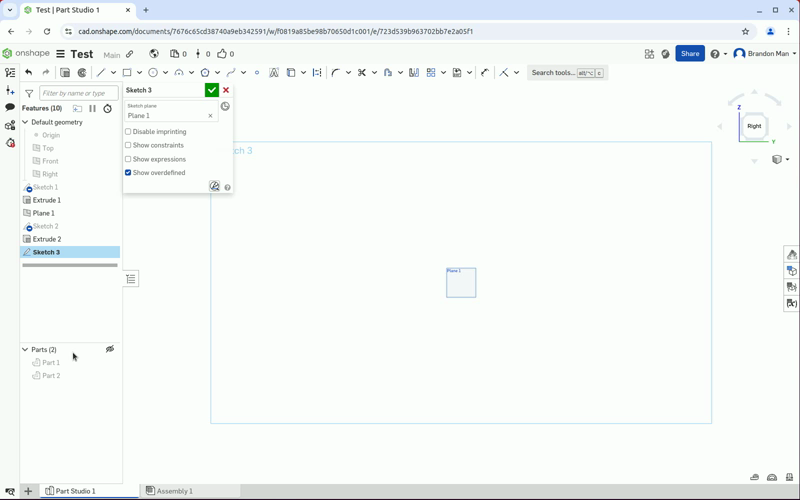
key(l)
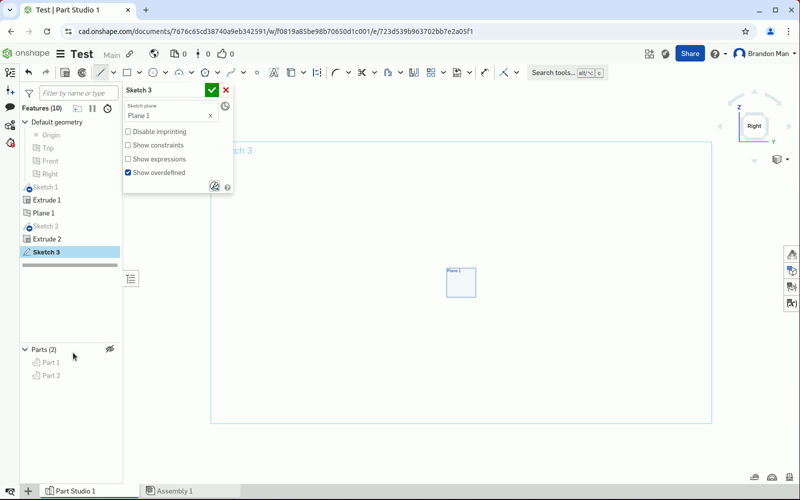
key_down(shift)
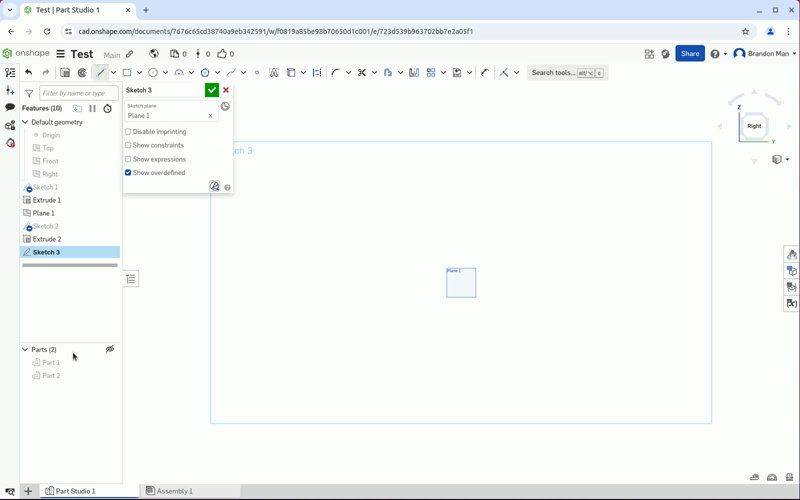
mouse_move(453, 282)
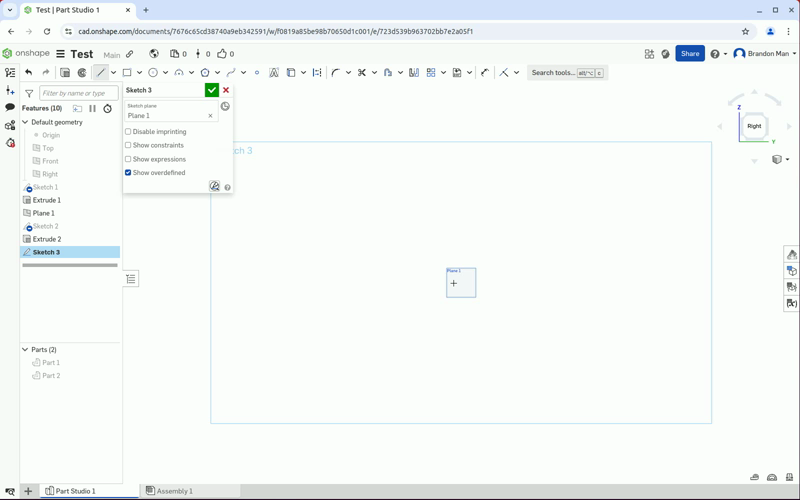
click(453, 282)
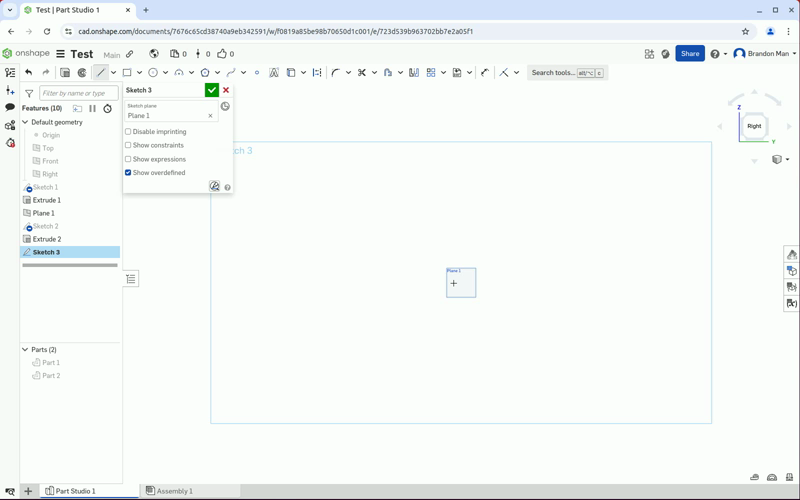
key_up(shift)
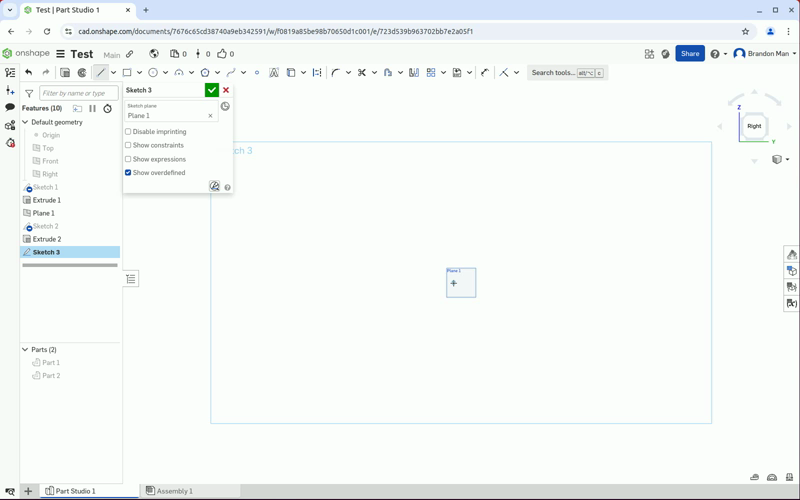
key_down(shift)
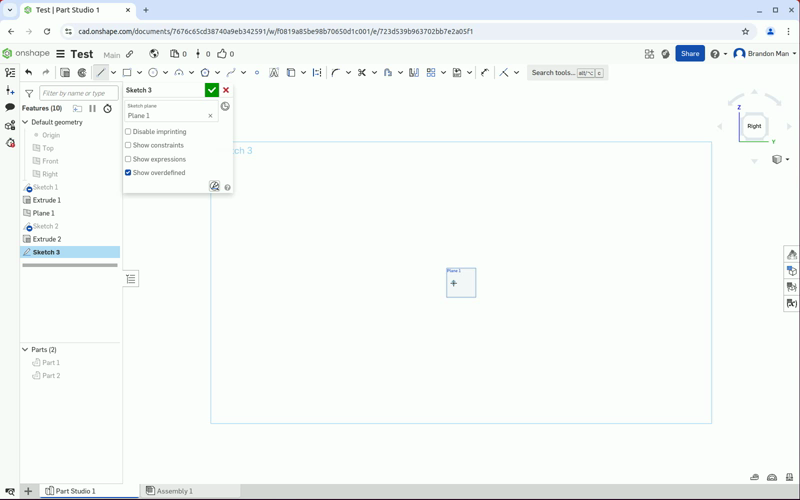
mouse_move(483, 282)
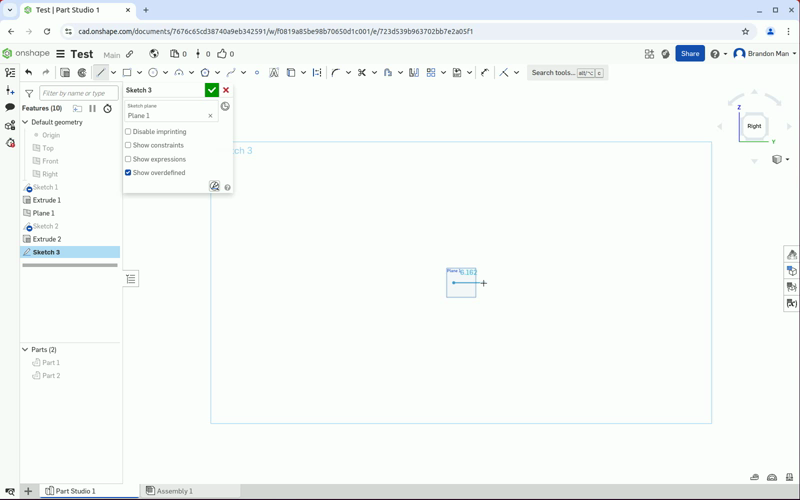
mouse_move(463, 282)
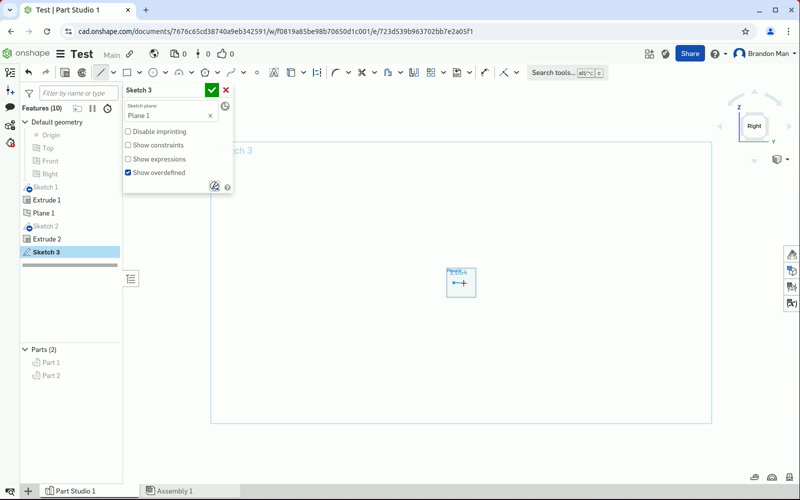
click(463, 282)
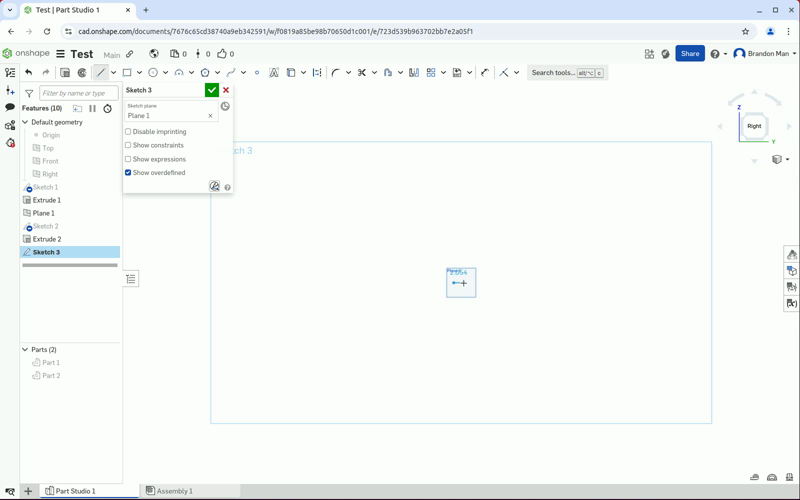
key_up(shift)
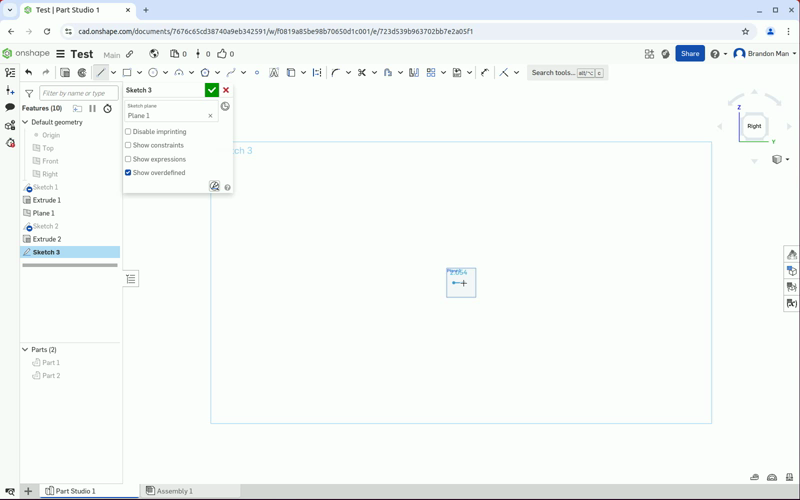
key_down(shift)
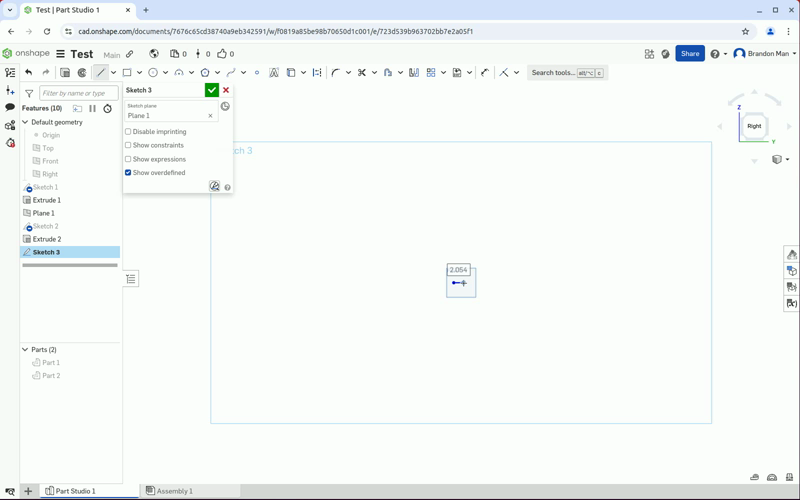
mouse_move(493, 282)
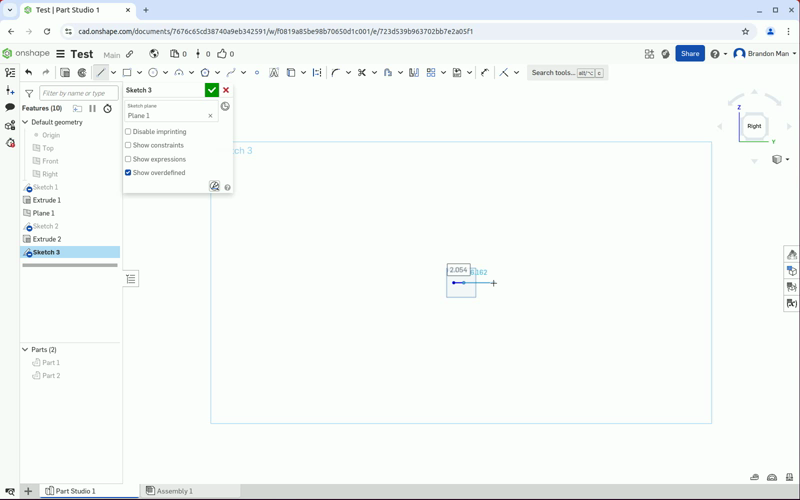
mouse_move(463, 249)
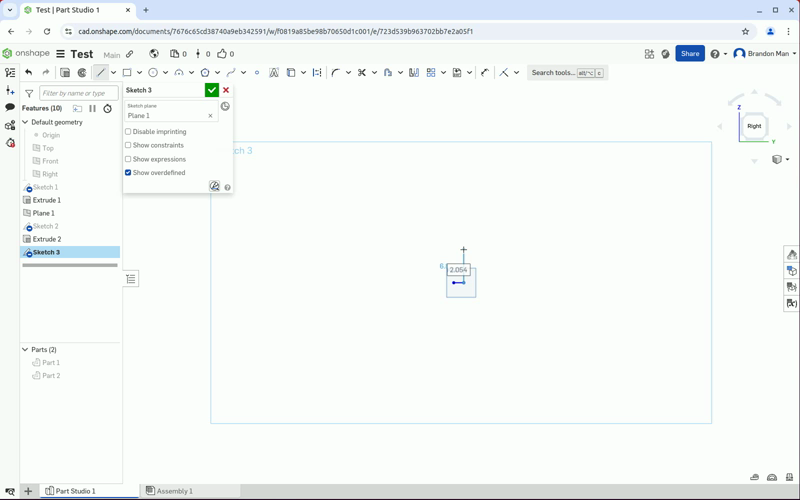
click(463, 249)
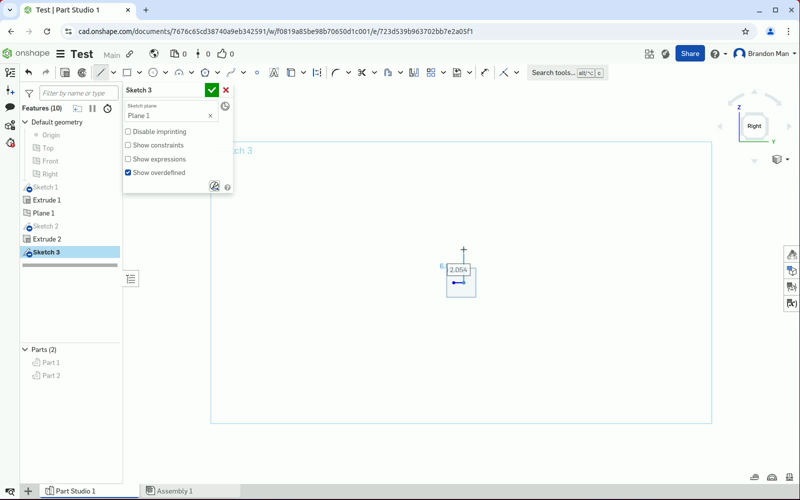
key_up(shift)
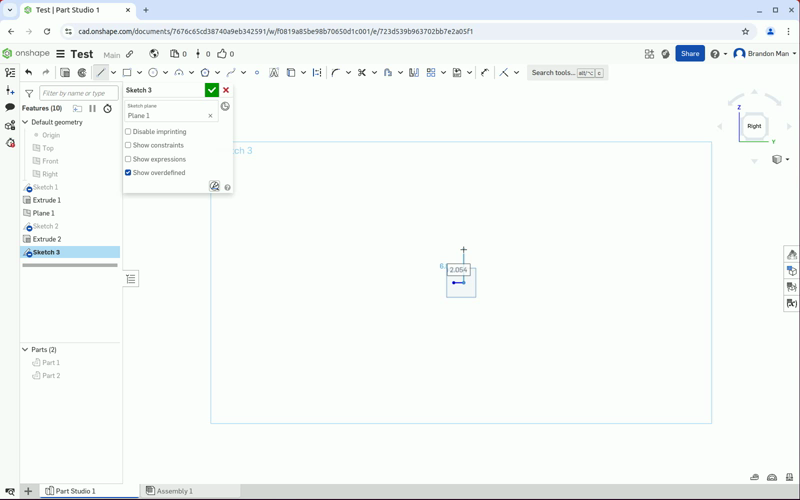
key_down(shift)
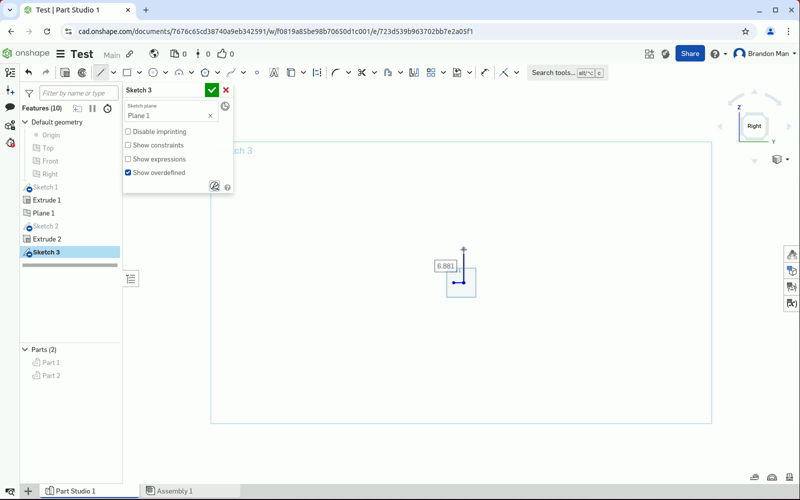
mouse_move(493, 249)
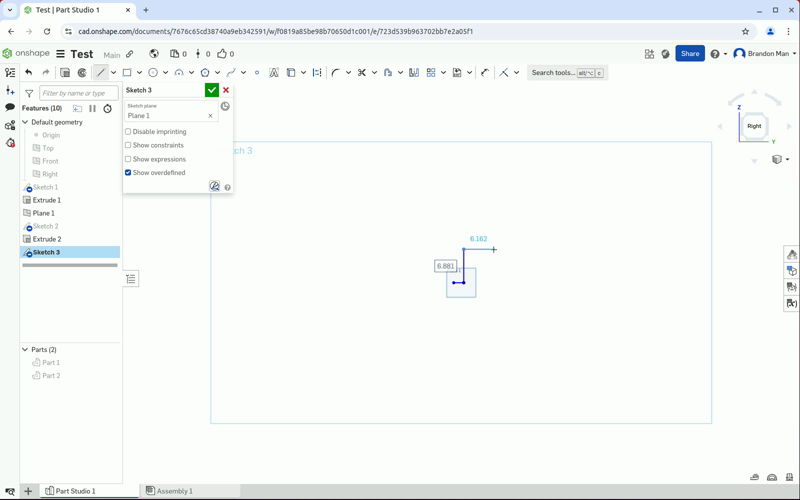
mouse_move(453, 249)
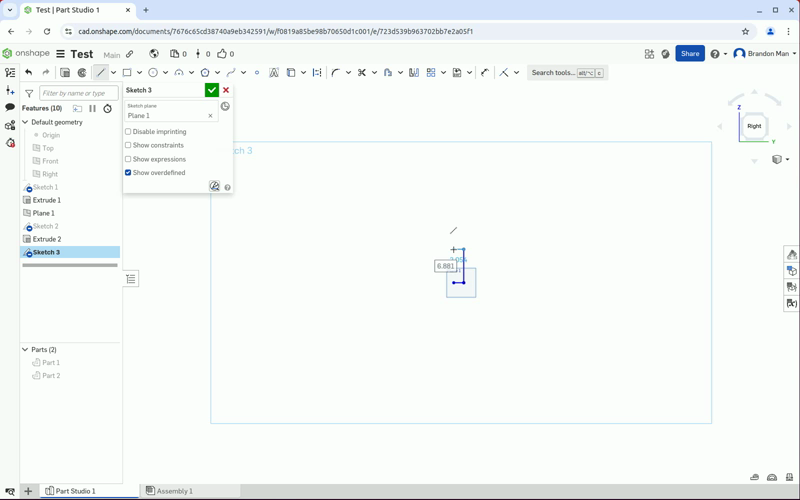
click(453, 249)
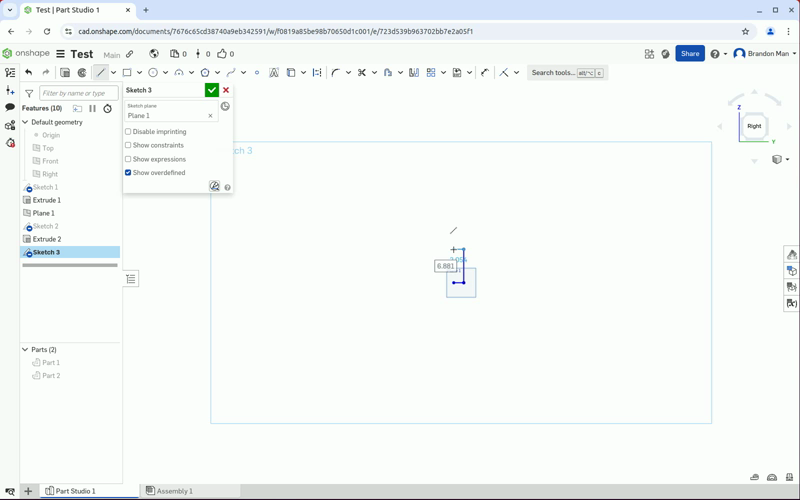
key_up(shift)
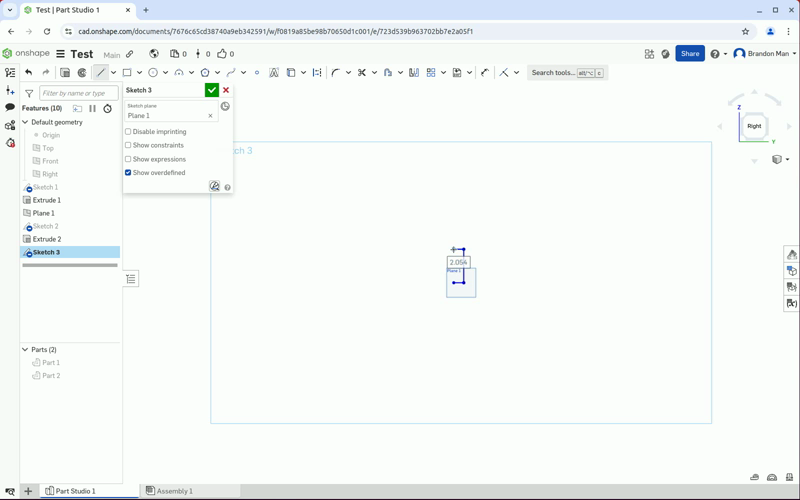
mouse_move(483, 249)
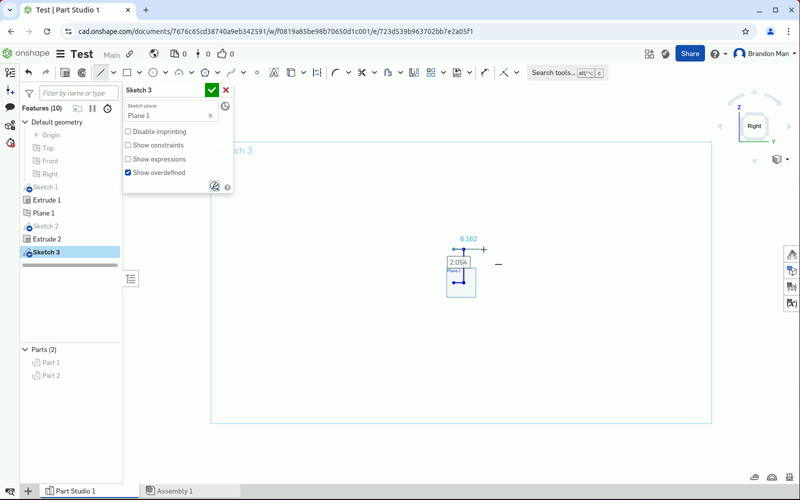
key_down(shift)
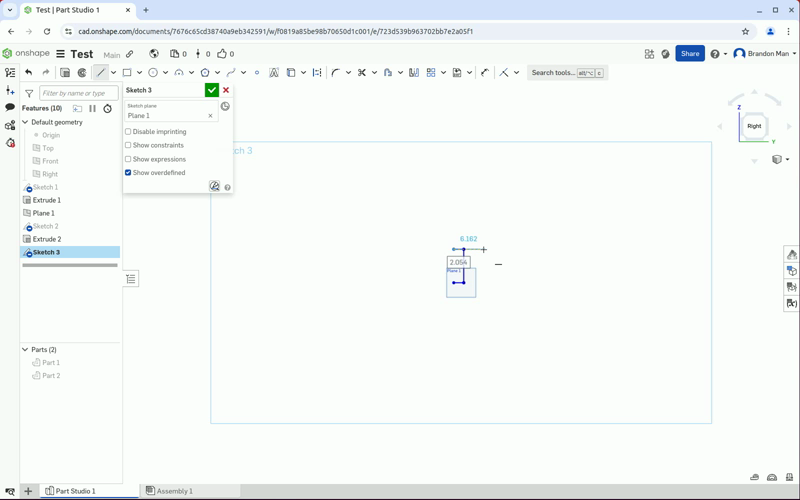
mouse_move(453, 282)
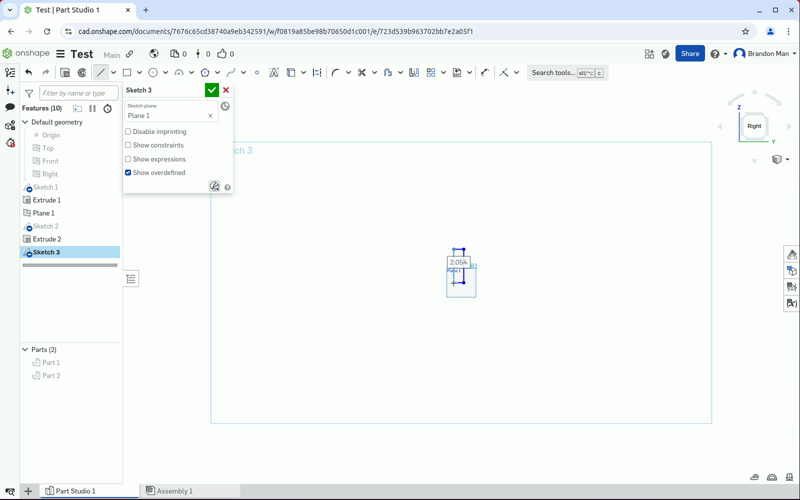
key_up(shift)
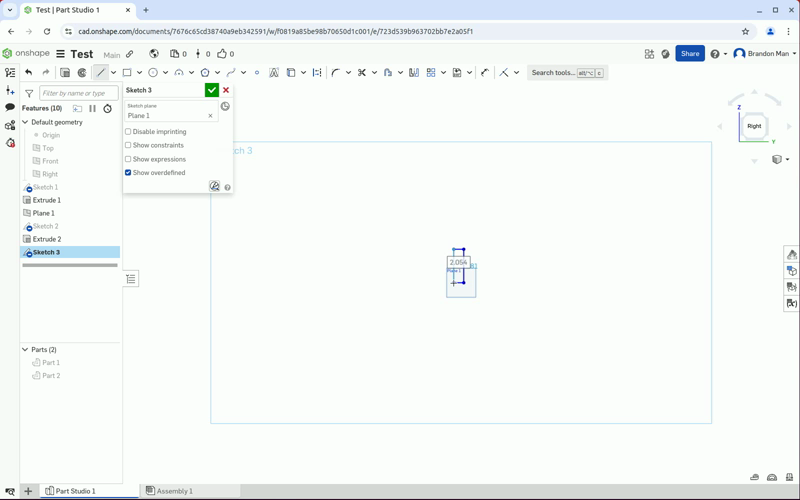
click(453, 282)
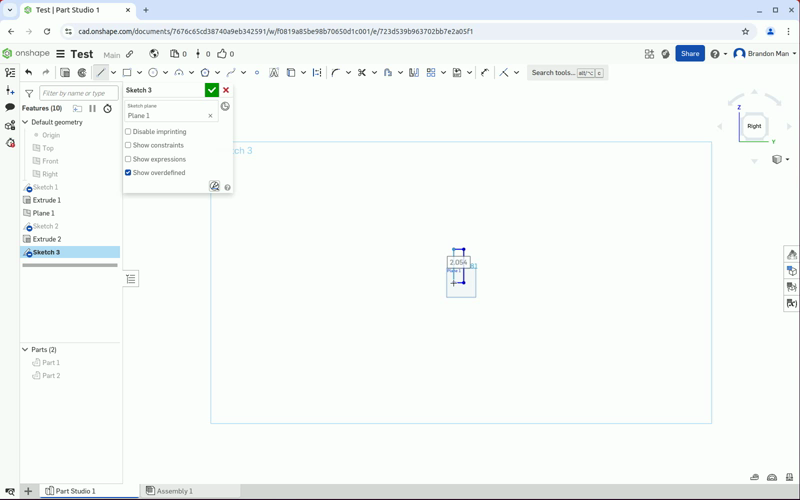
key(esc)
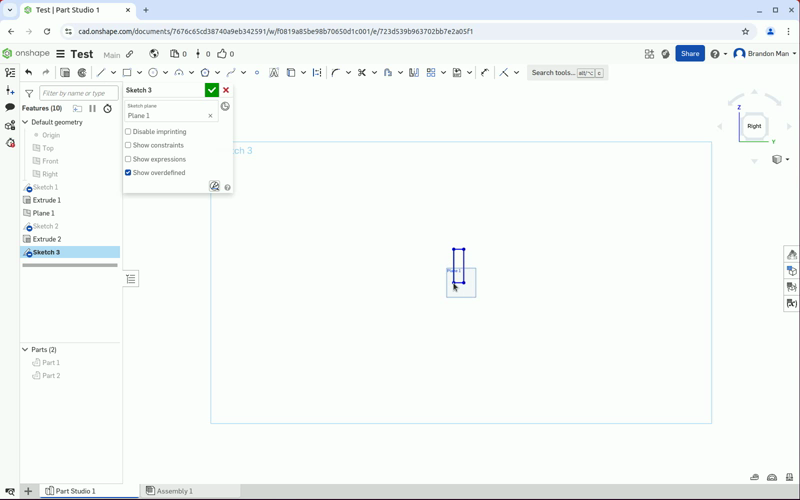
mouse_move(461, 264)
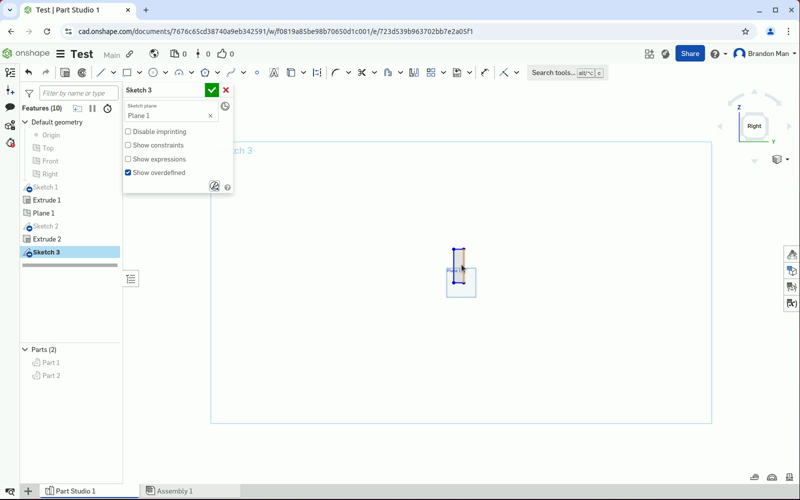
scroll(6)
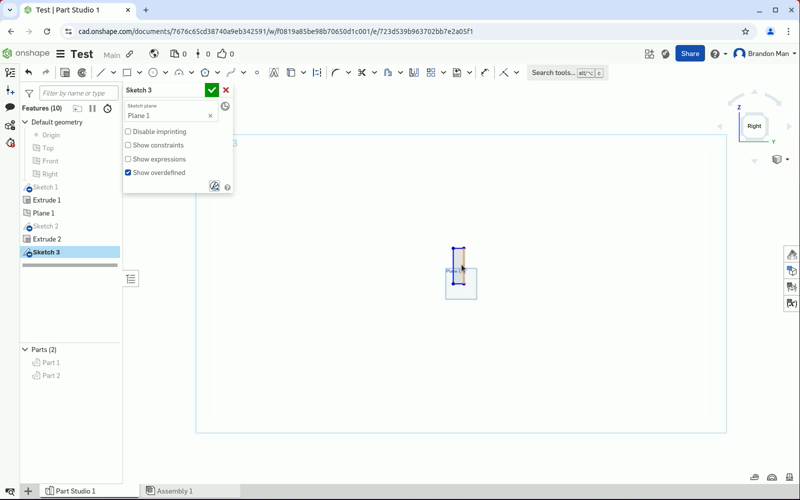
scroll(6)
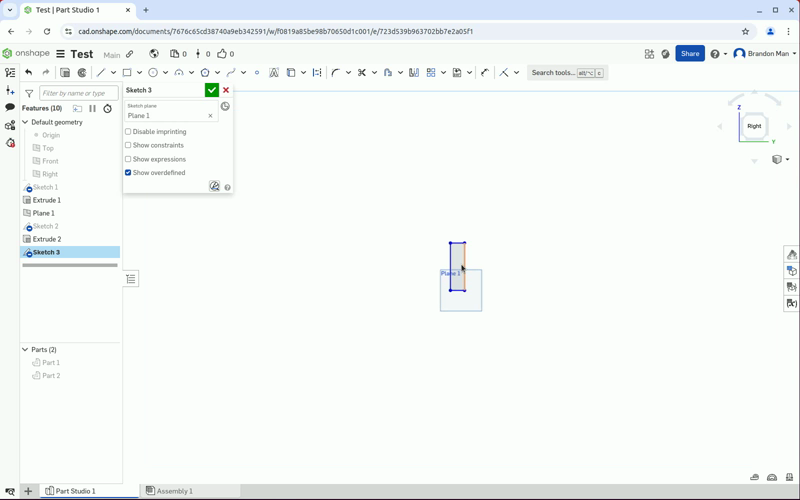
scroll(6)
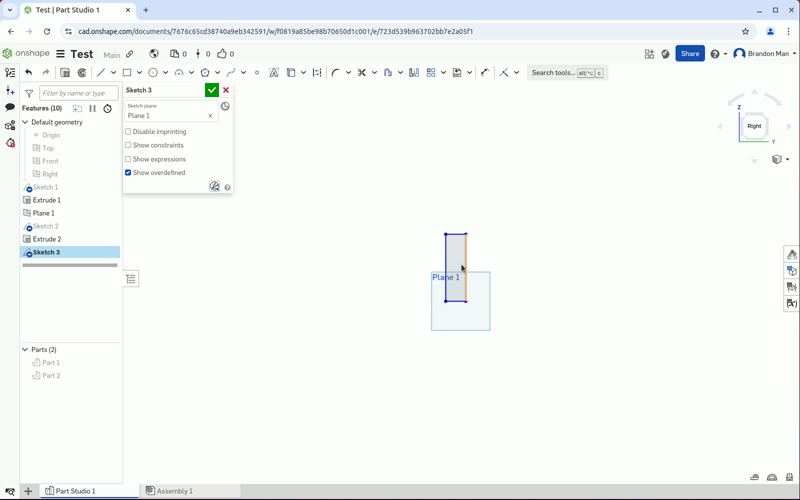
scroll(6)
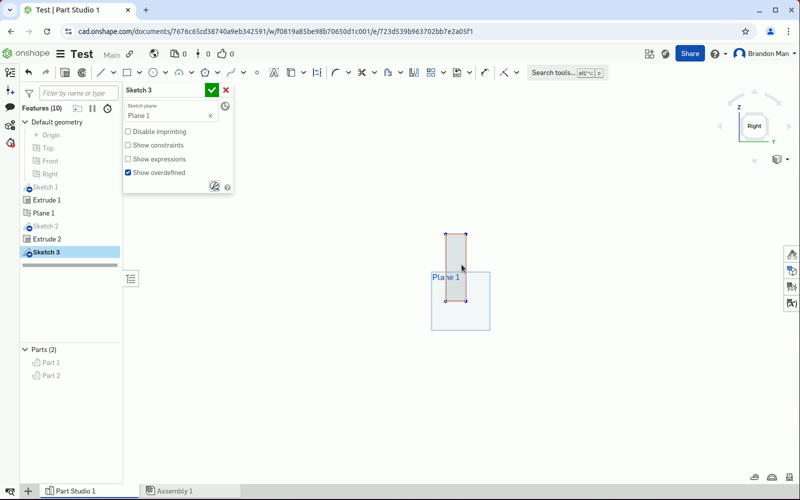
scroll(6)
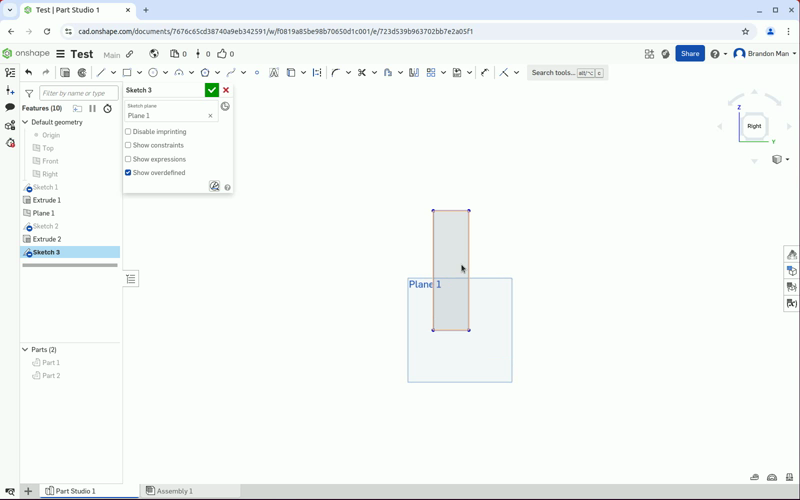
scroll(6)
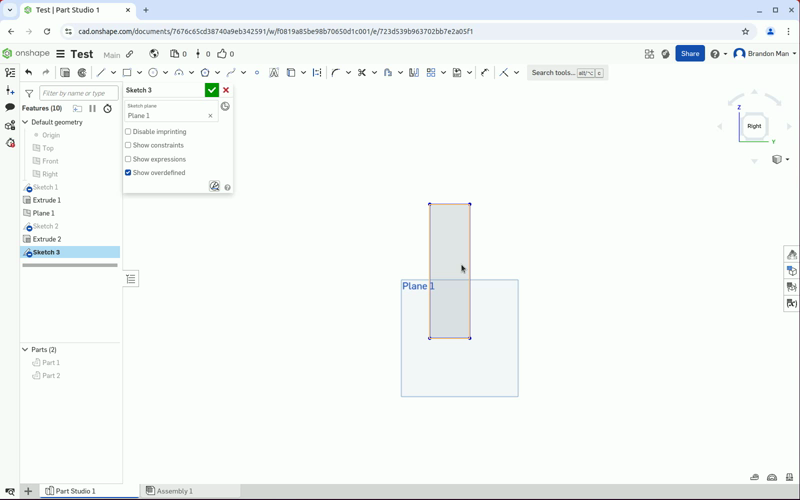
scroll(6)
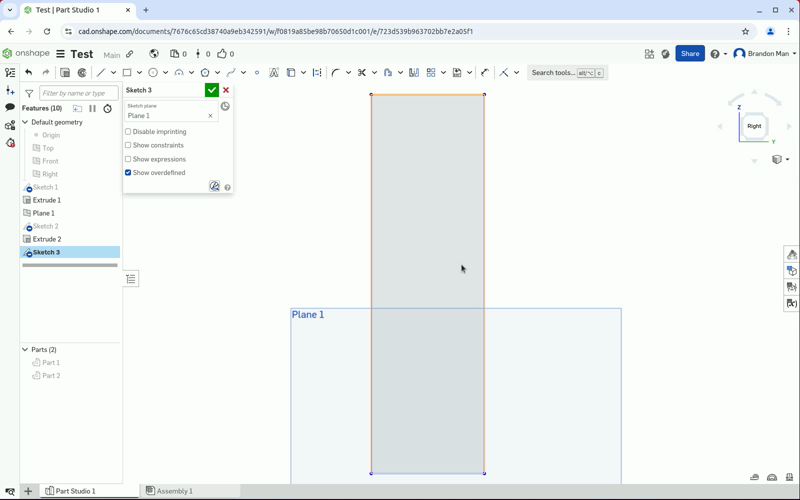
click(461, 264)
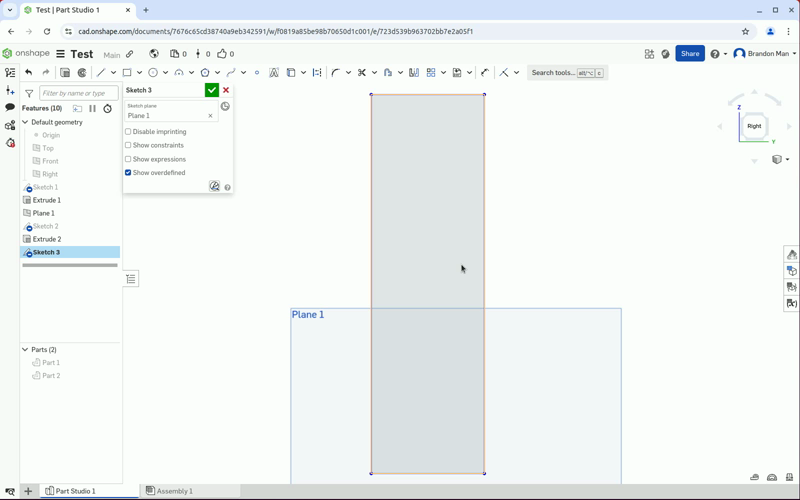
scroll(-6)
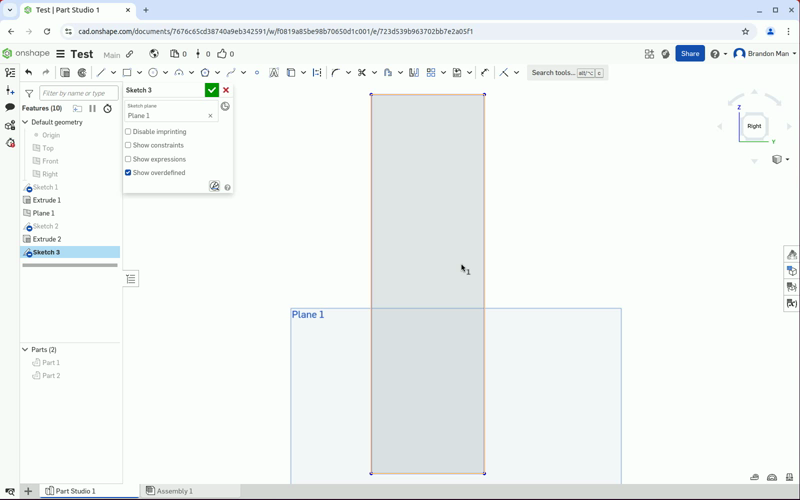
scroll(-6)
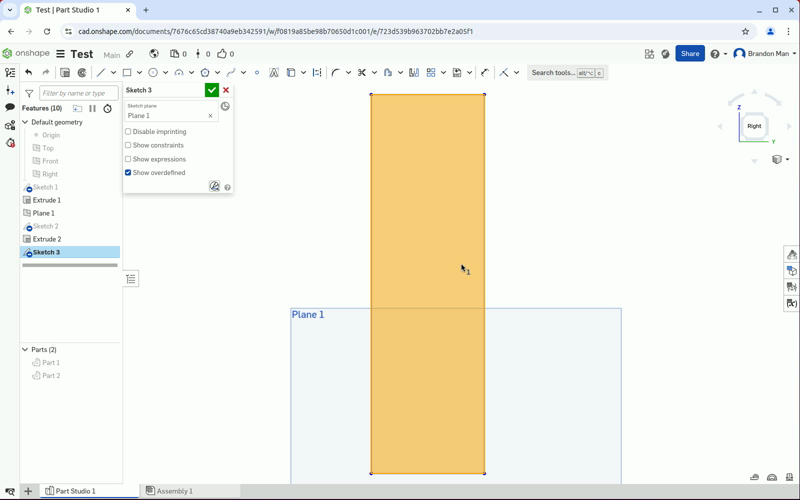
scroll(-6)
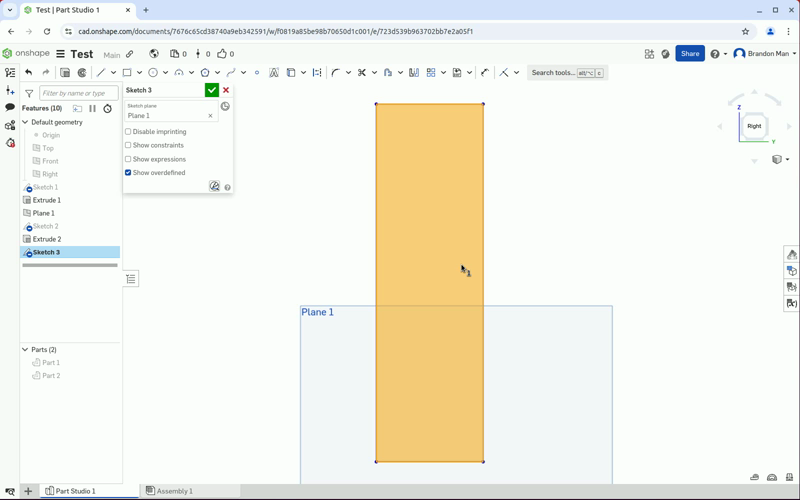
scroll(-6)
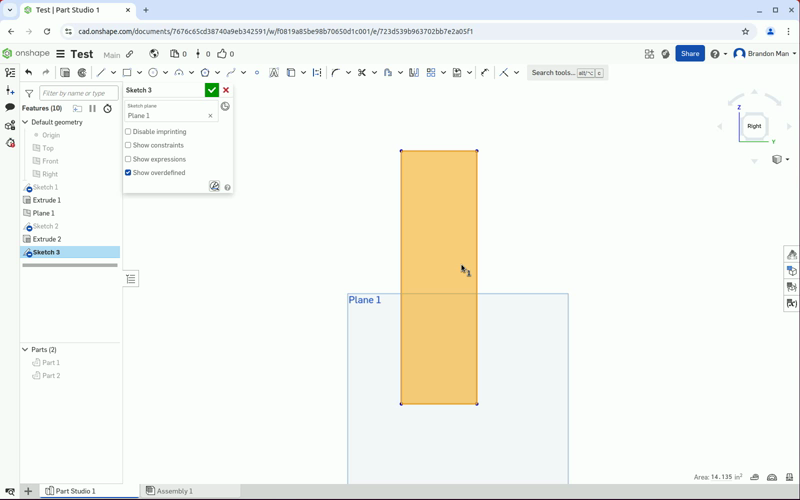
scroll(-6)
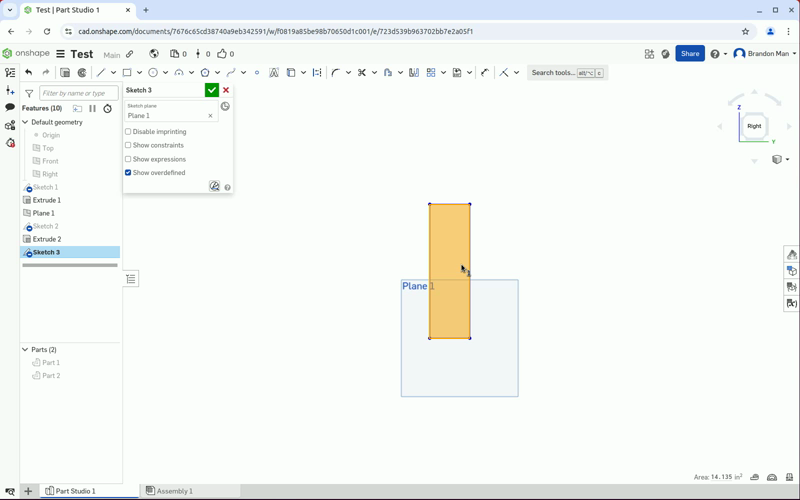
scroll(-6)
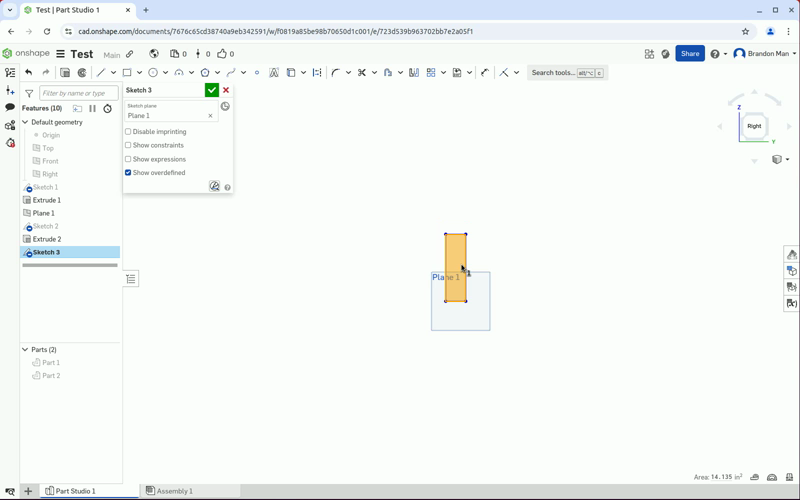
scroll(-6)
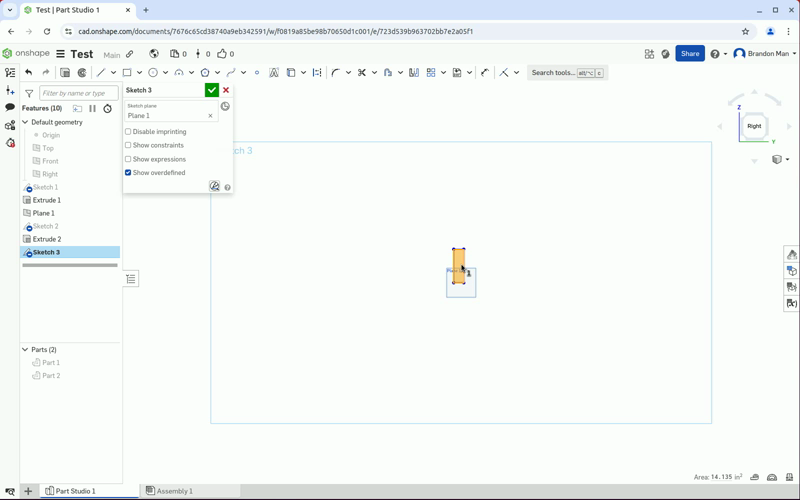
mouse_move(73, 352)
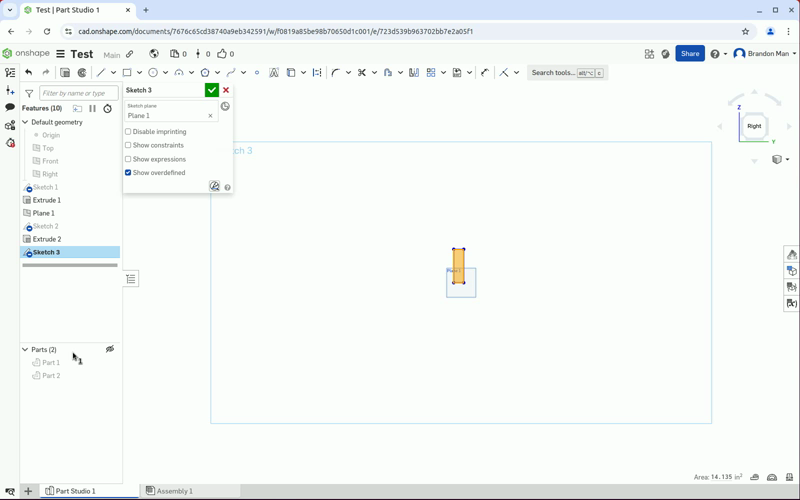
key(shift+y)
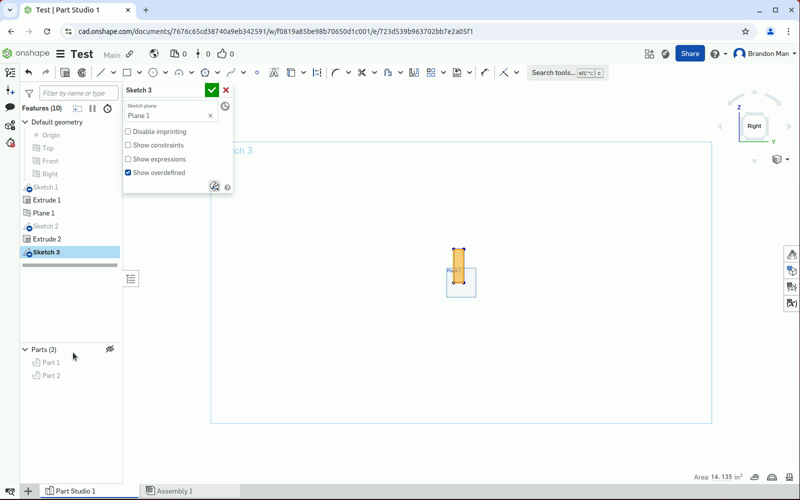
key(shift+e)
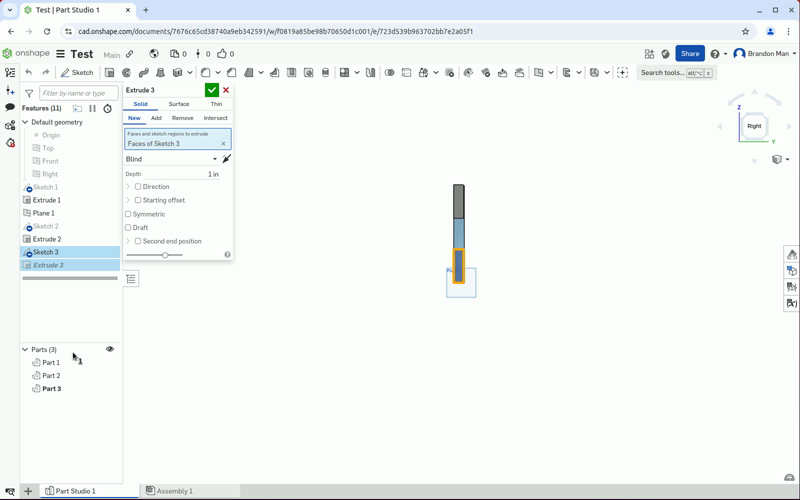
mouse_move(143, 106)
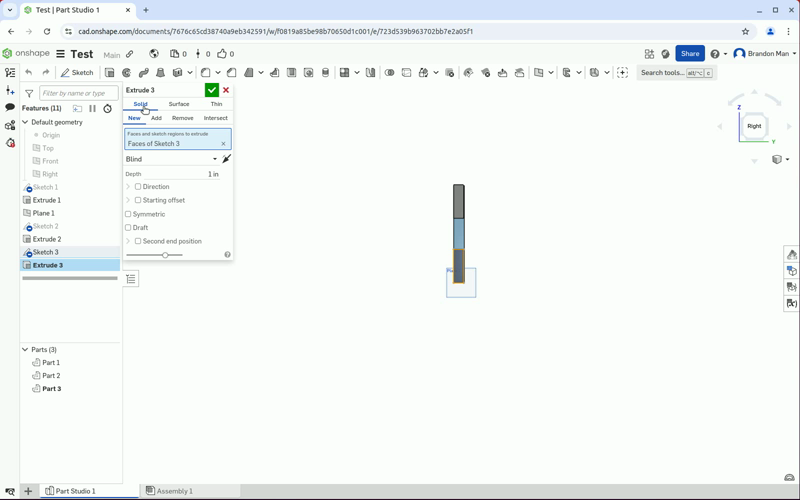
click(143, 106)
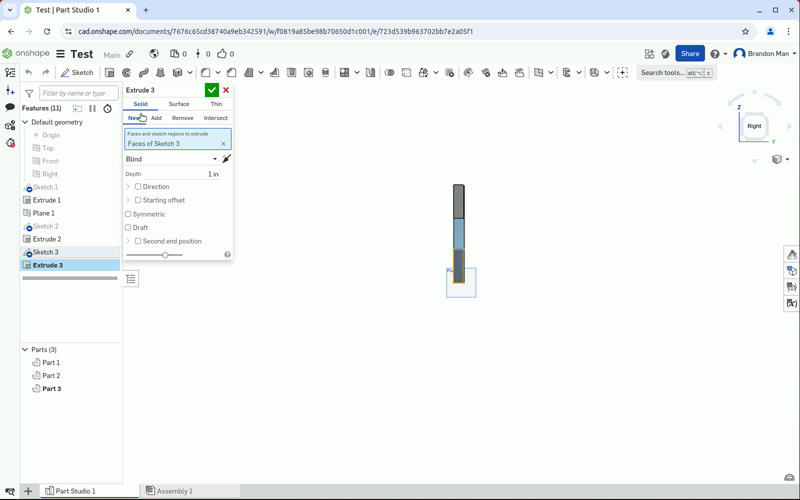
mouse_move(137, 120)
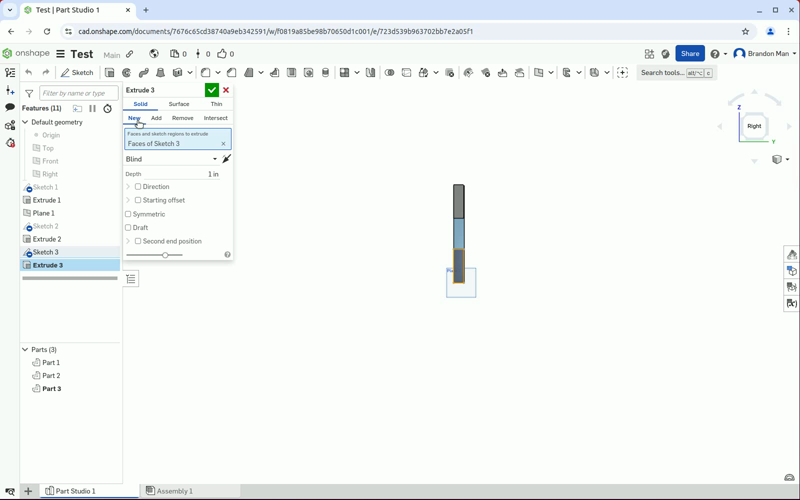
click(137, 120)
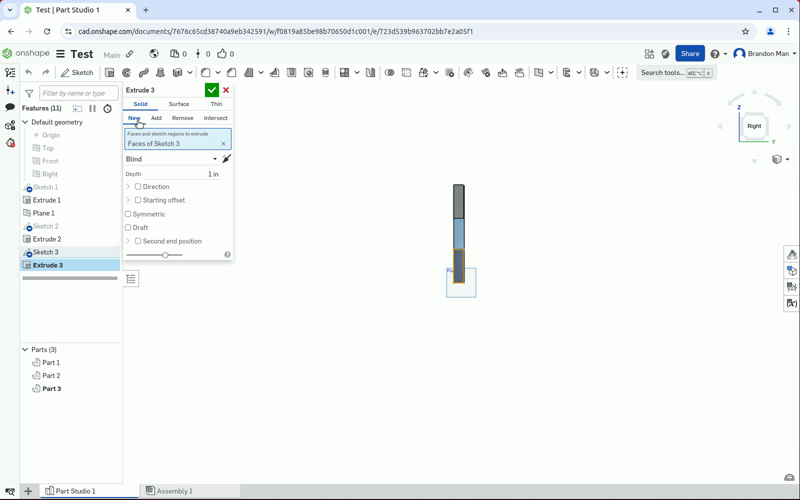
key(tab, 4)
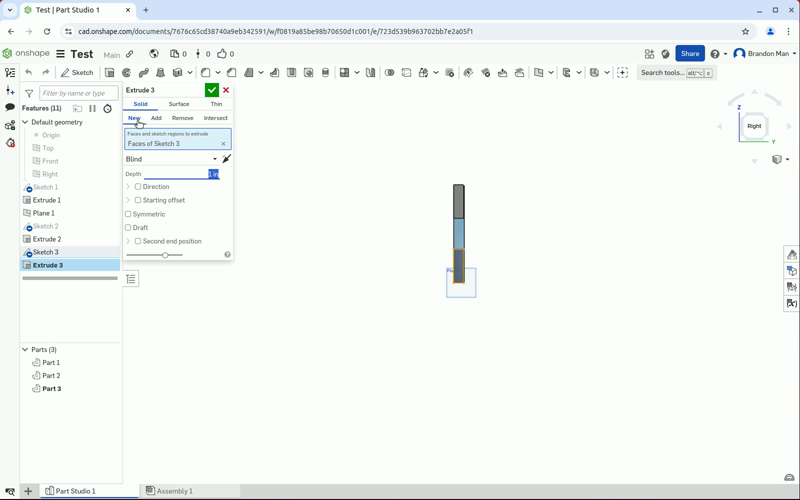
text(1.926)
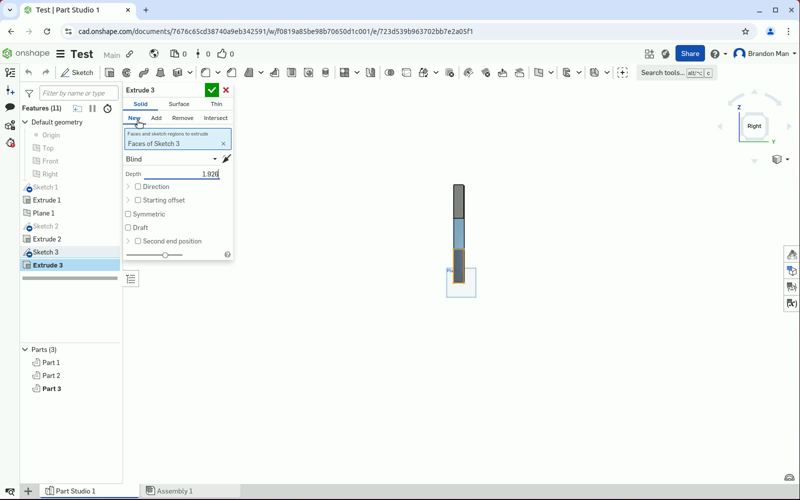
key(enter)
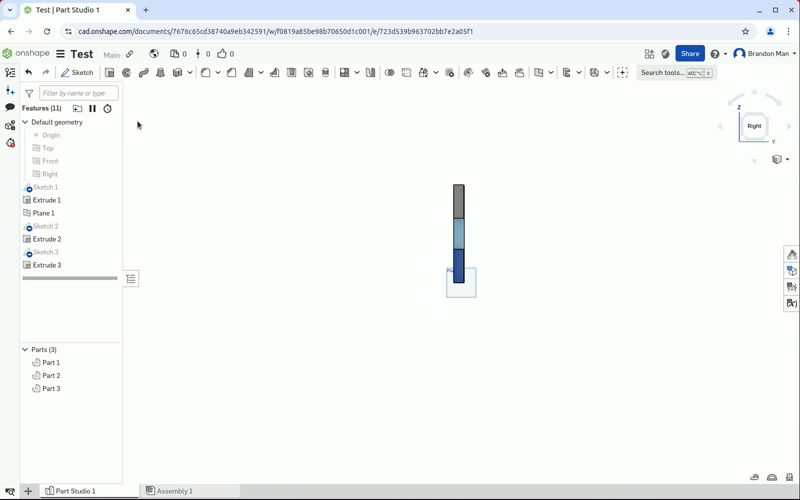
key(shift+h)
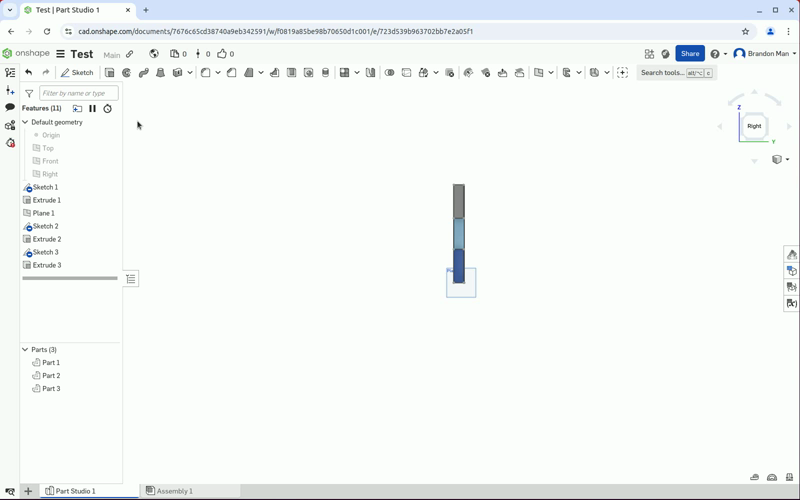
key(shift+h)
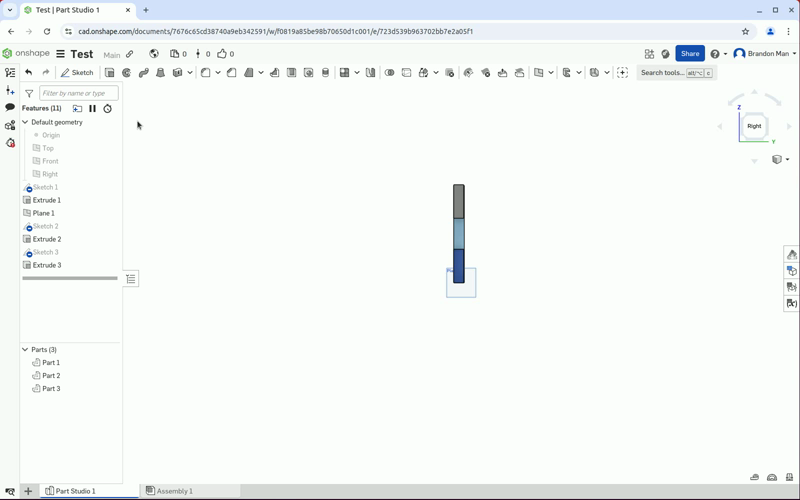
mouse_move(73, 189)
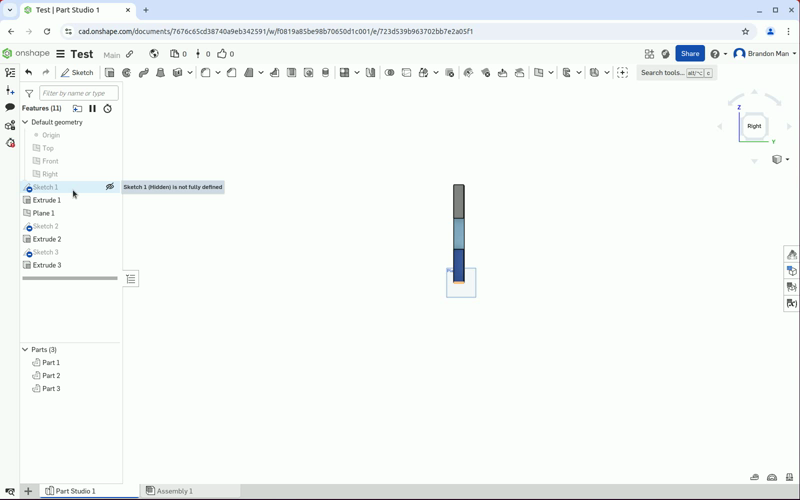
click(73, 189)
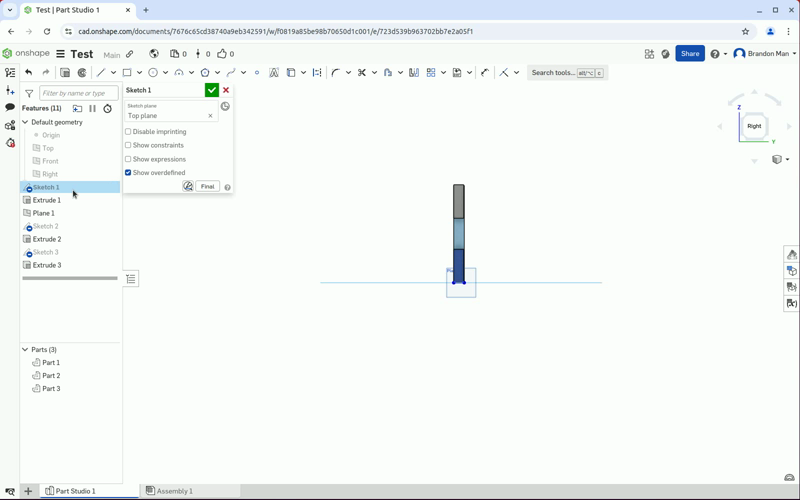
mouse_move(229, 92)
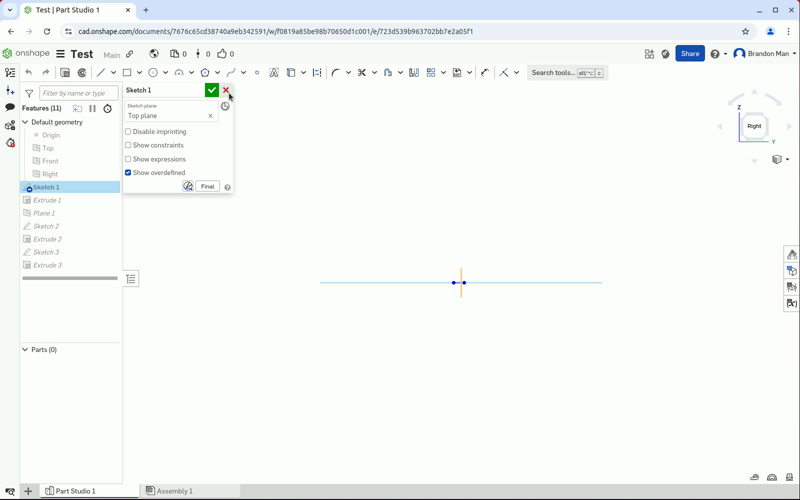
click(229, 92)
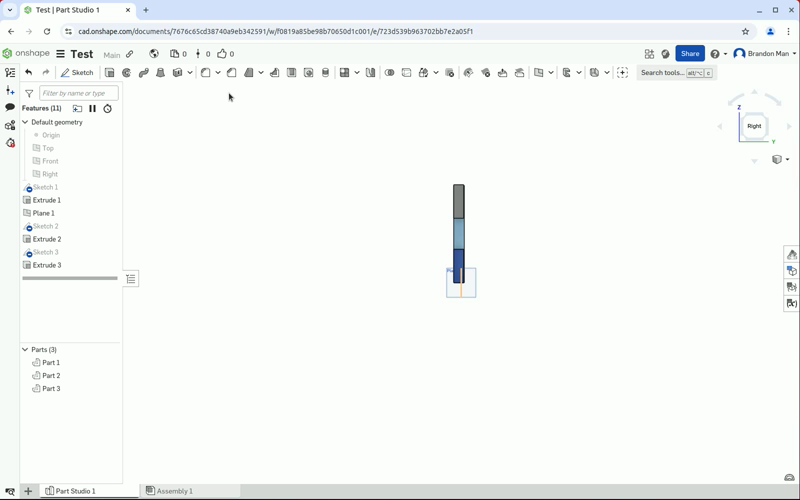
mouse_move(541, 75)
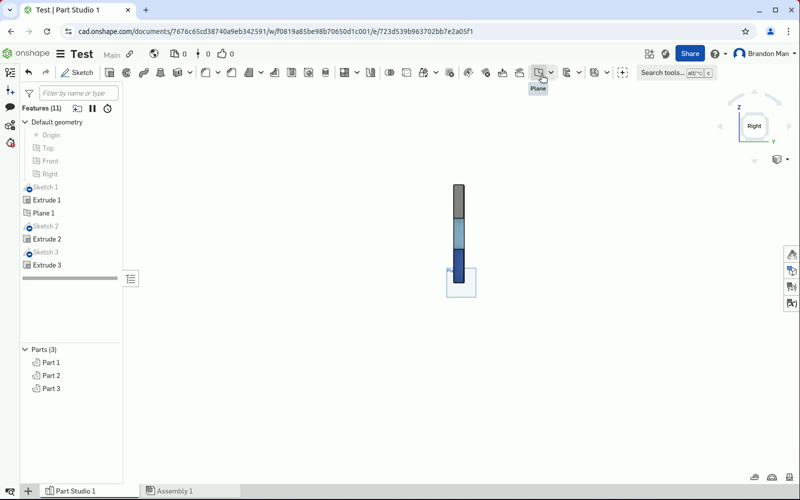
click(541, 75)
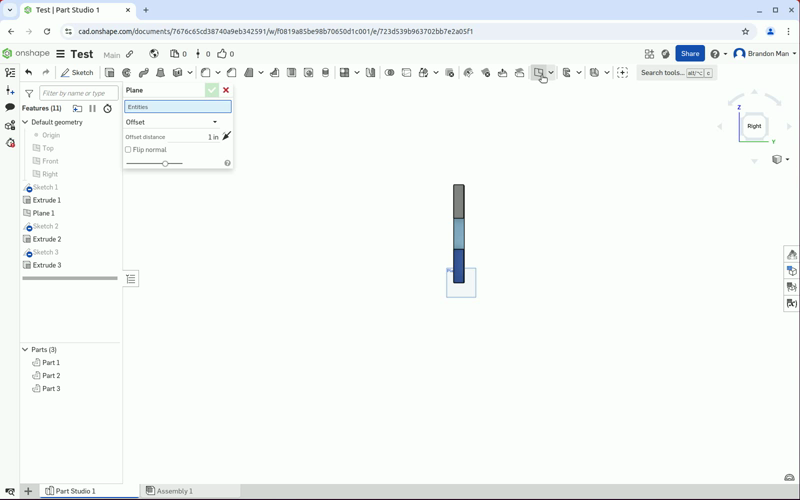
mouse_move(73, 176)
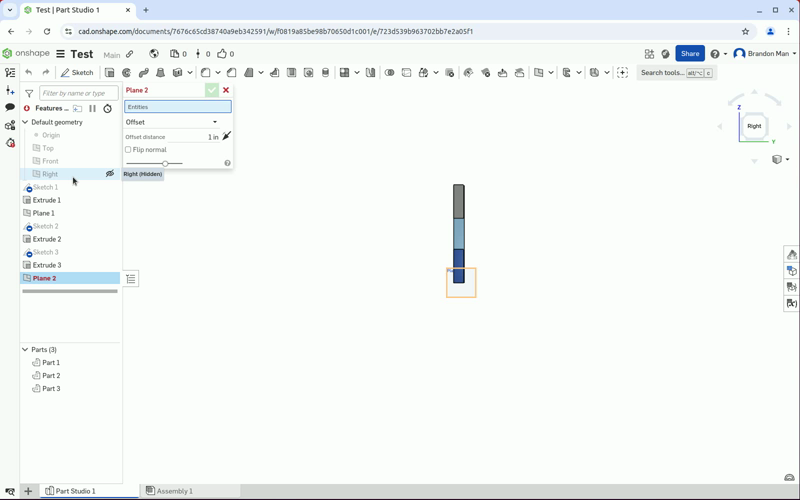
click(73, 176)
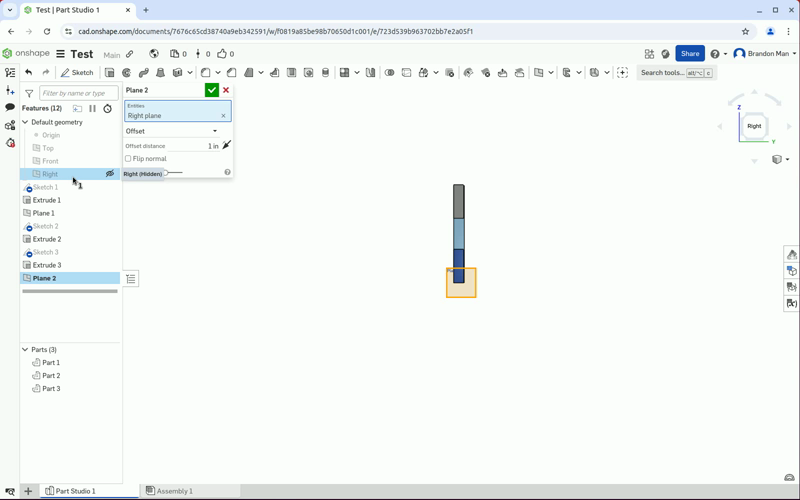
key(tab, 2)
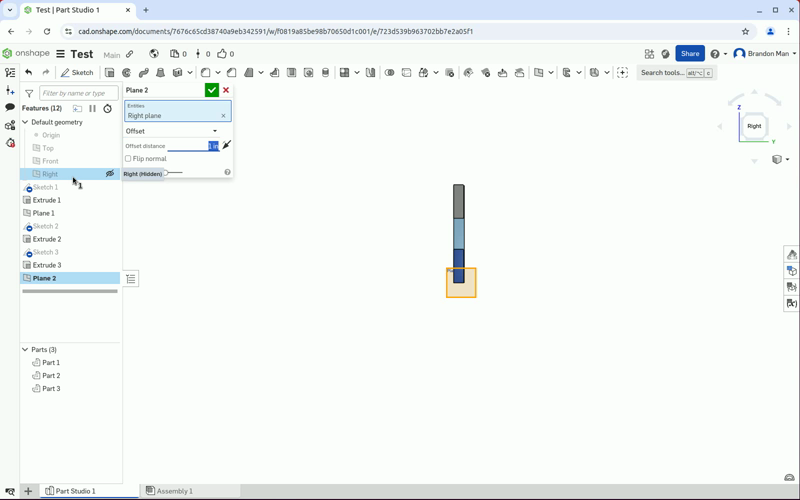
text(18.764)
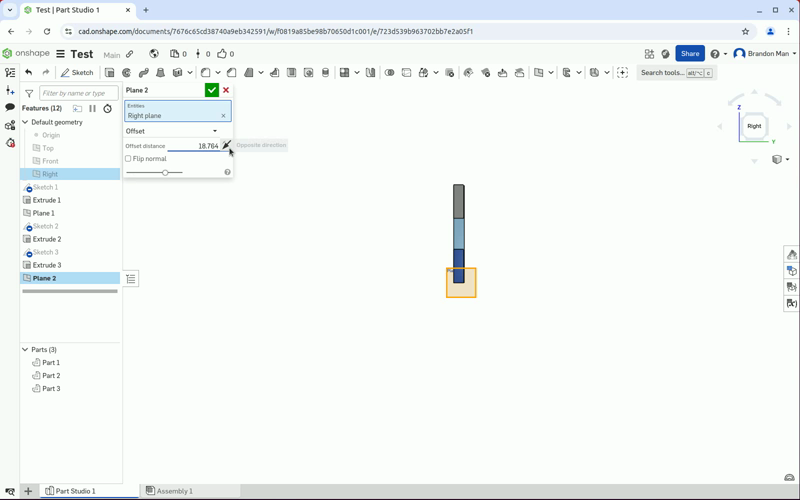
mouse_move(229, 147)
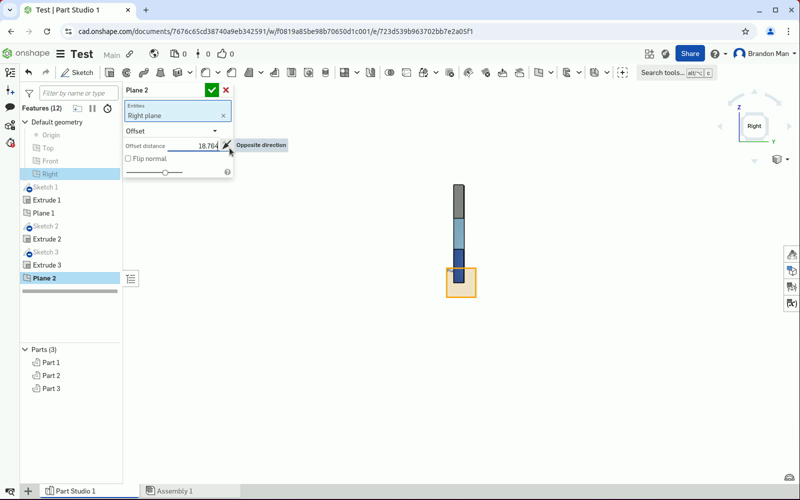
click(229, 147)
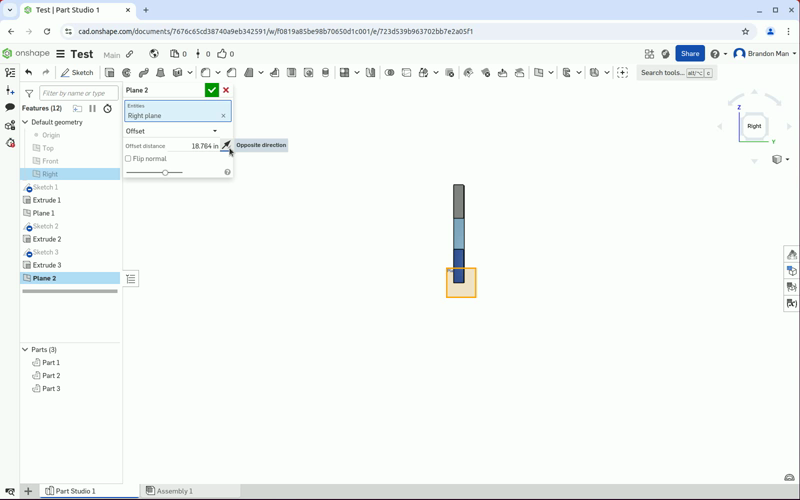
key(enter, 2)
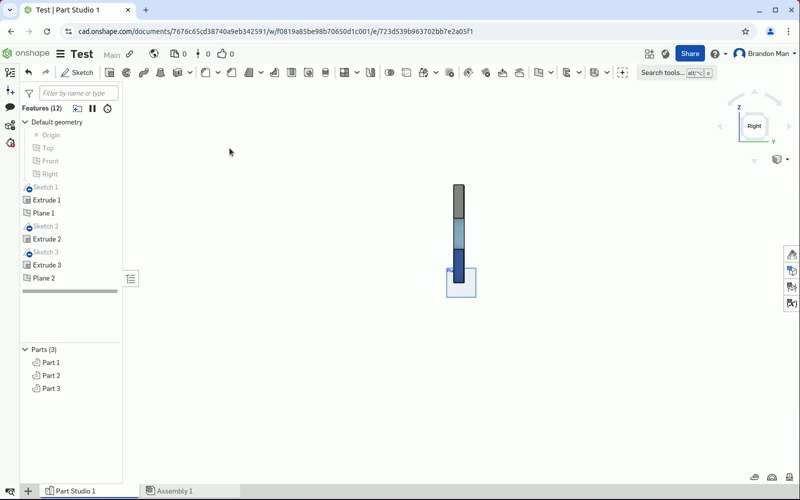
key(shift+s)
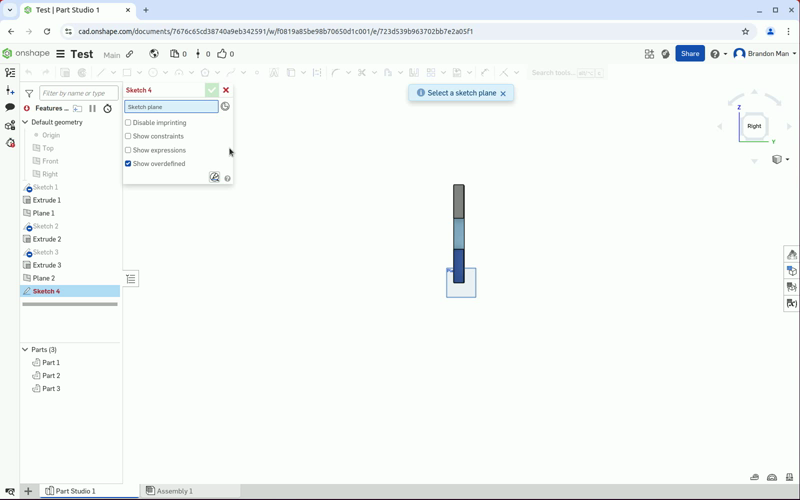
mouse_move(73, 280)
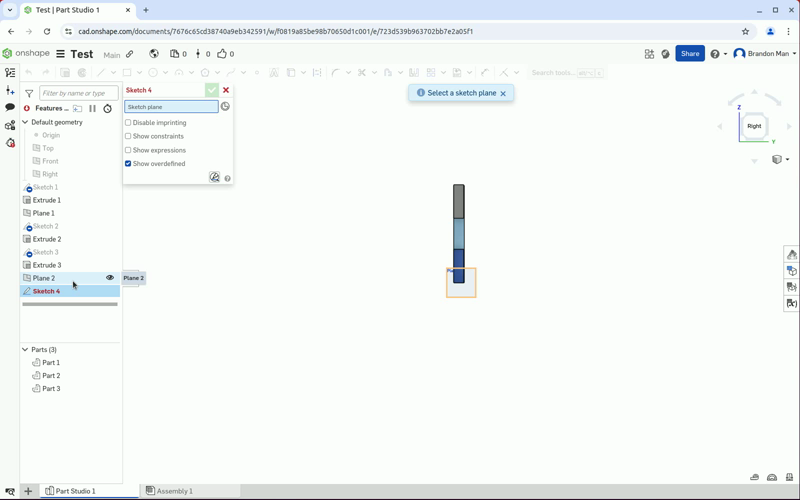
click(73, 280)
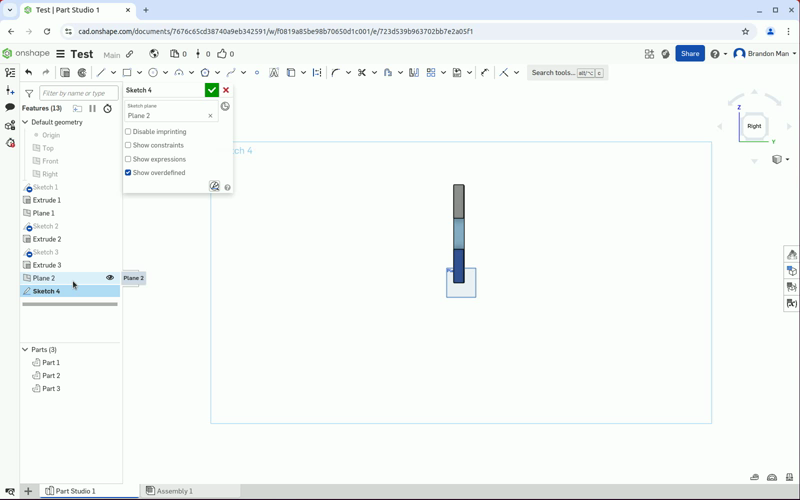
mouse_move(73, 352)
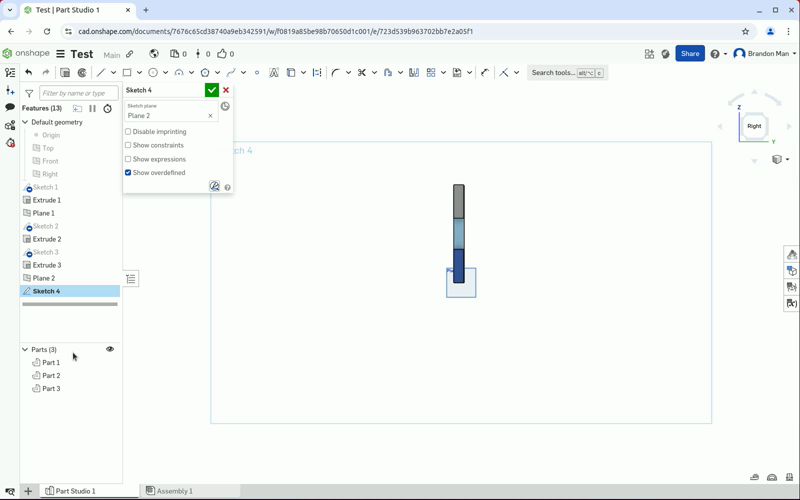
key(y)
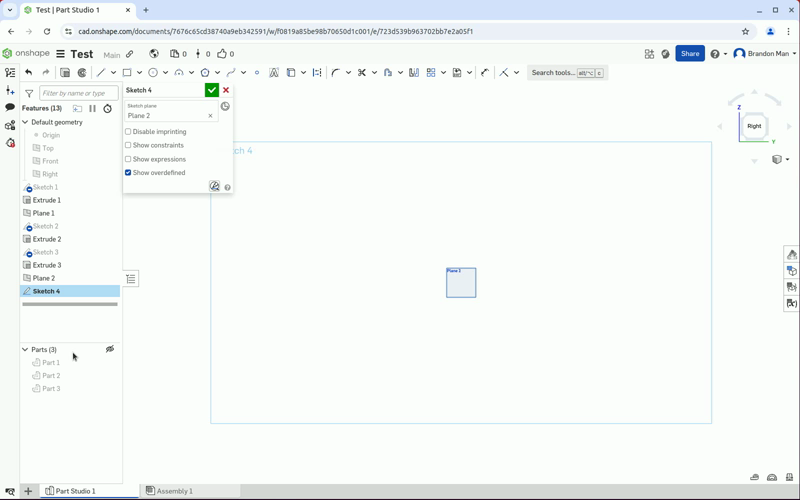
key(l)
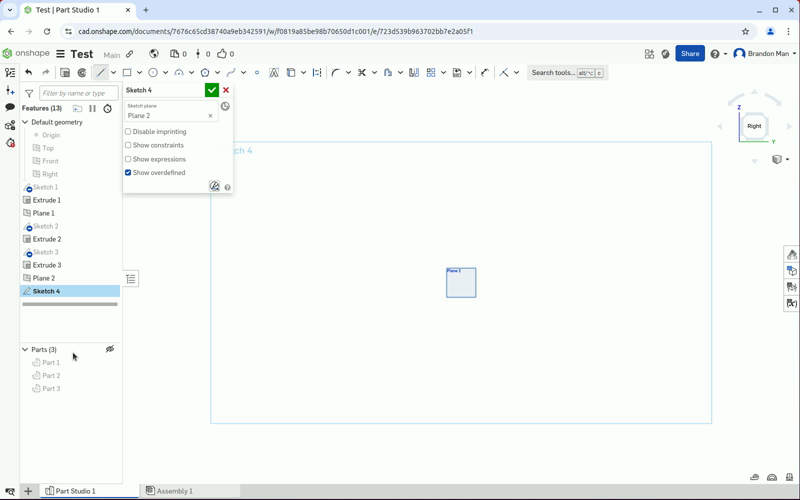
key_down(shift)
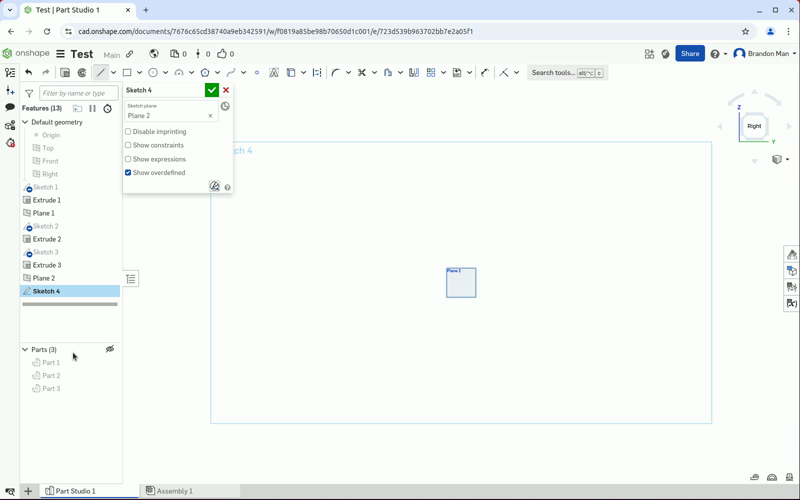
mouse_move(453, 250)
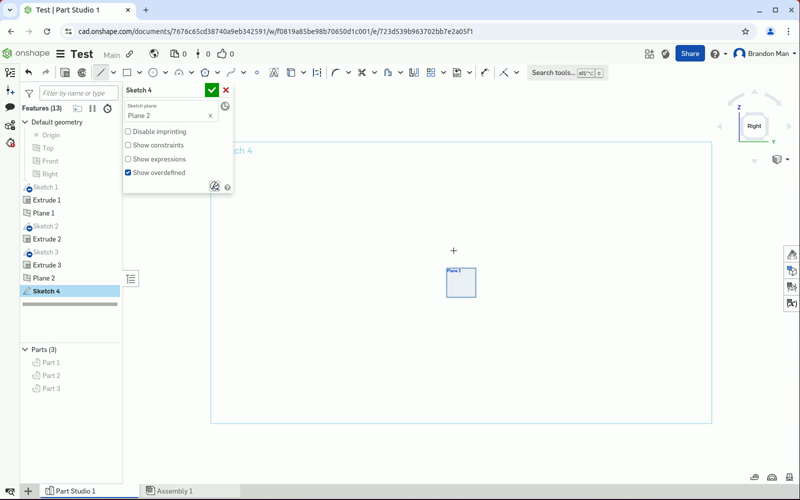
click(453, 250)
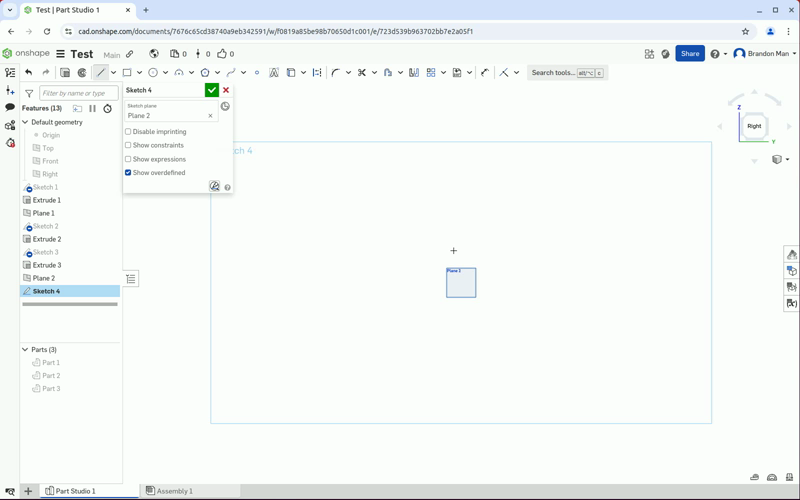
key_up(shift)
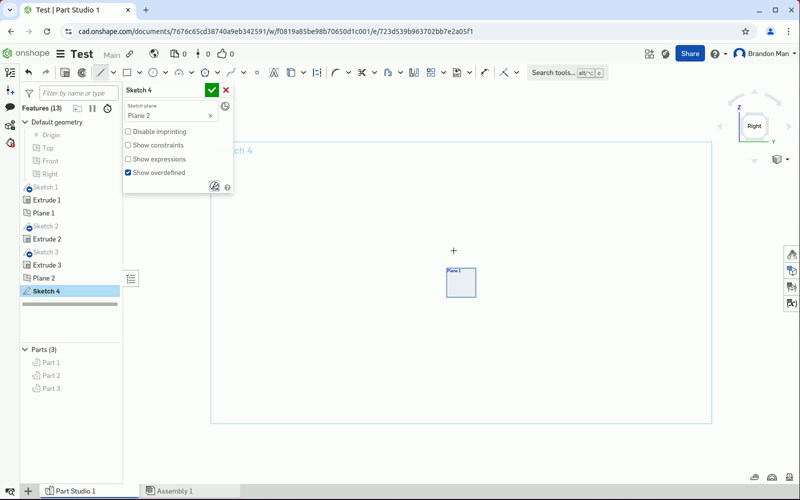
key_down(shift)
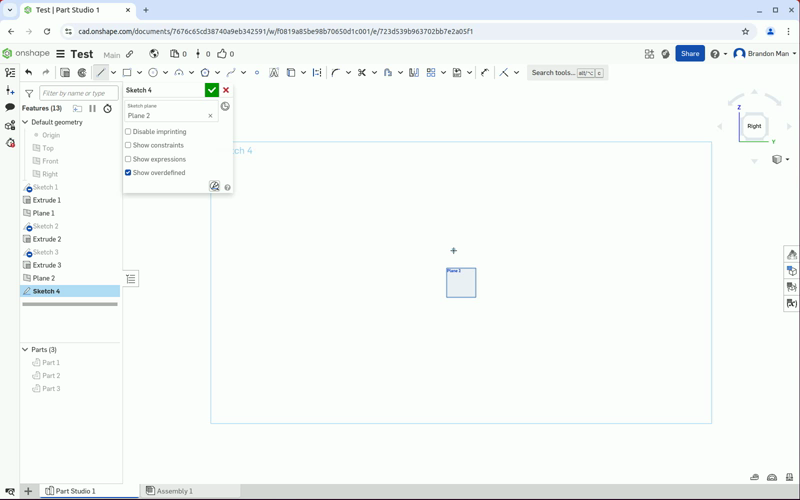
mouse_move(483, 250)
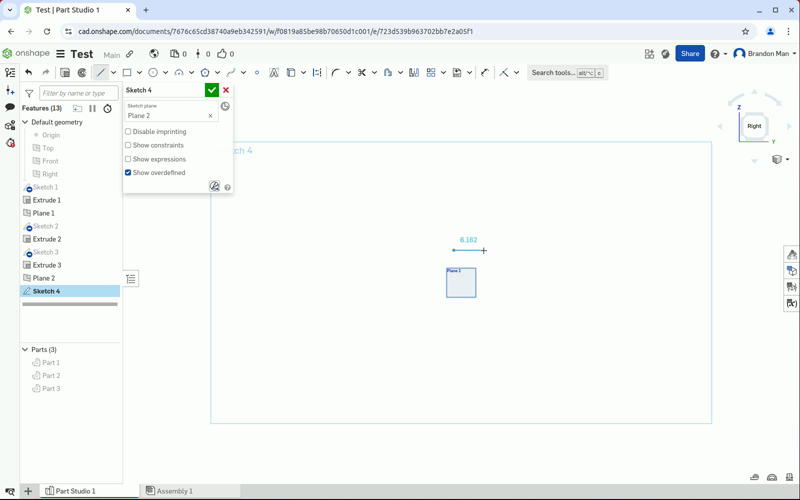
mouse_move(463, 250)
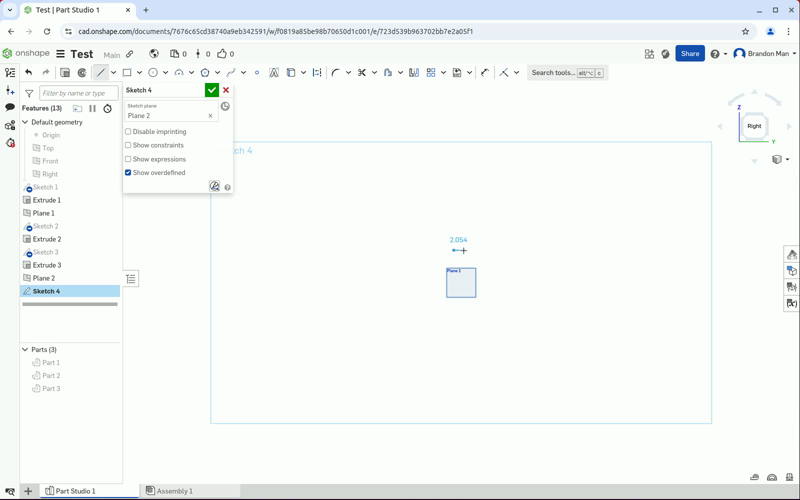
click(463, 250)
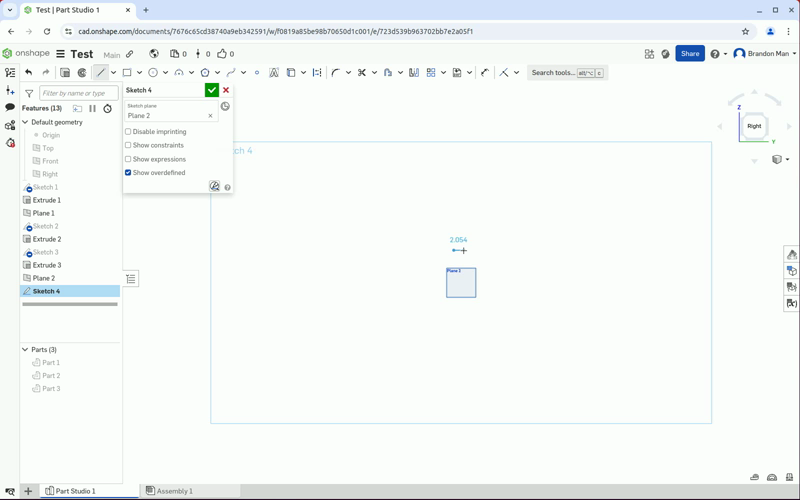
key_up(shift)
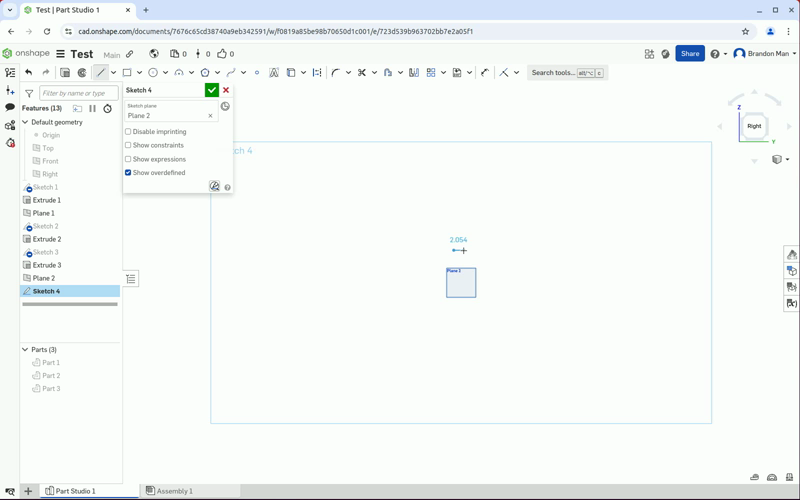
key_down(shift)
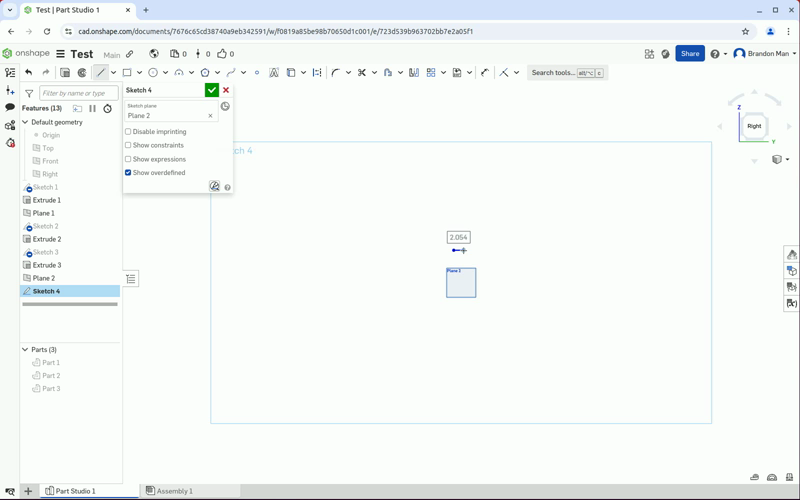
mouse_move(493, 250)
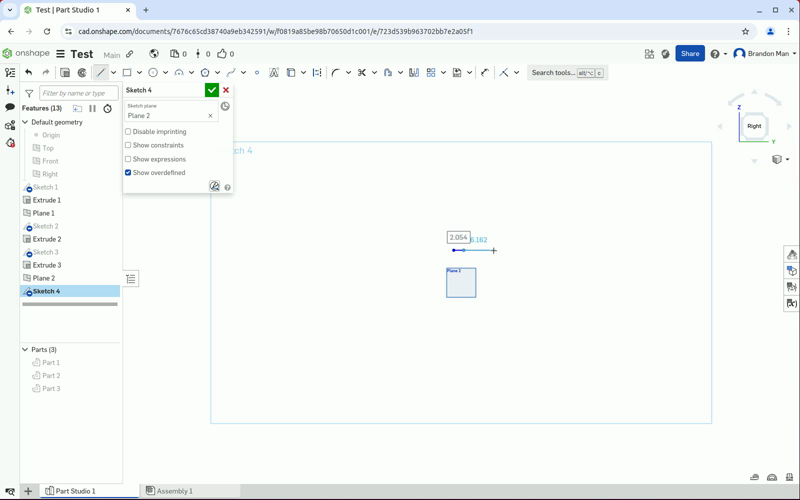
mouse_move(463, 216)
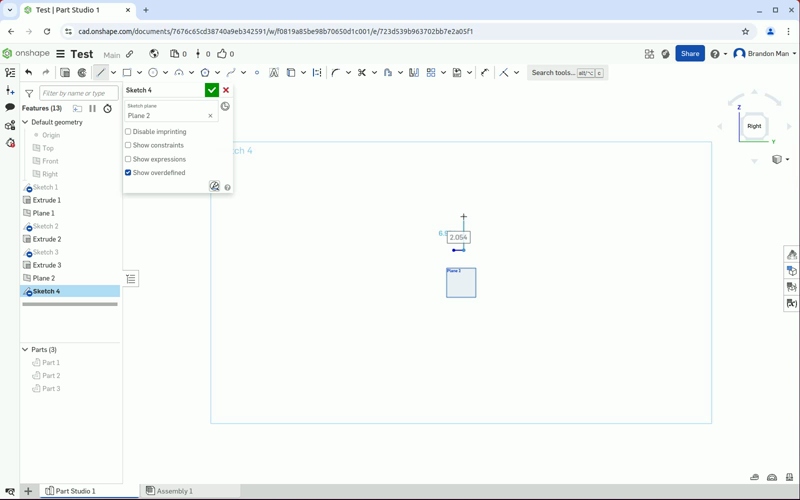
click(463, 216)
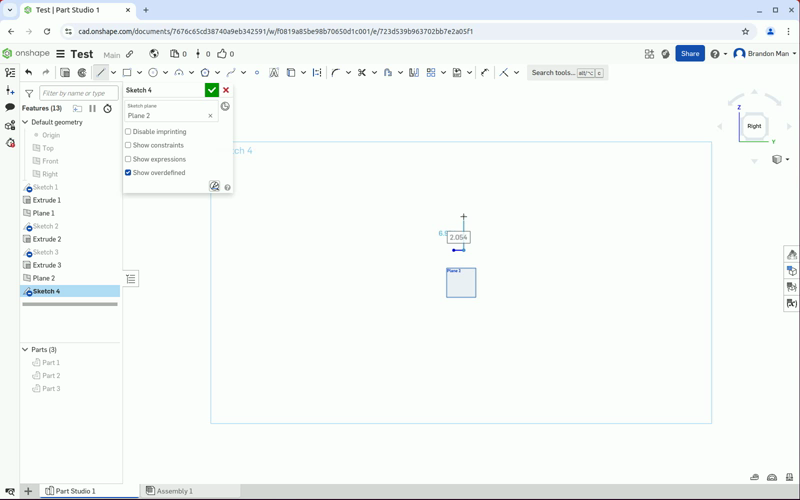
key_up(shift)
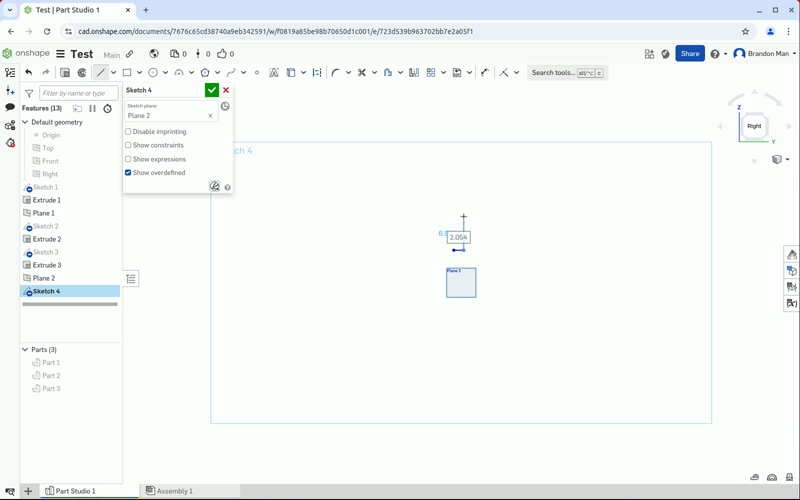
key_down(shift)
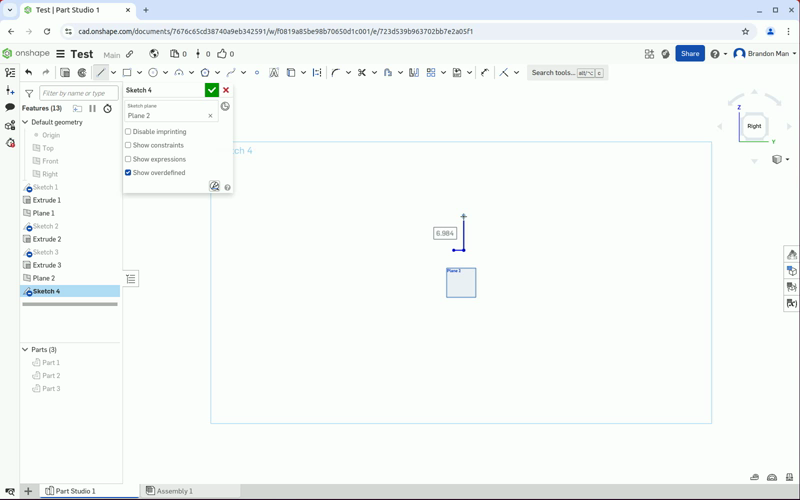
mouse_move(493, 216)
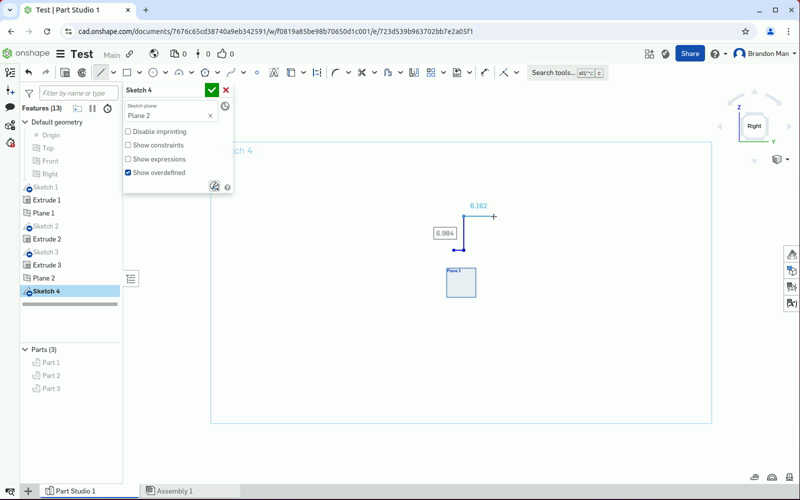
mouse_move(453, 216)
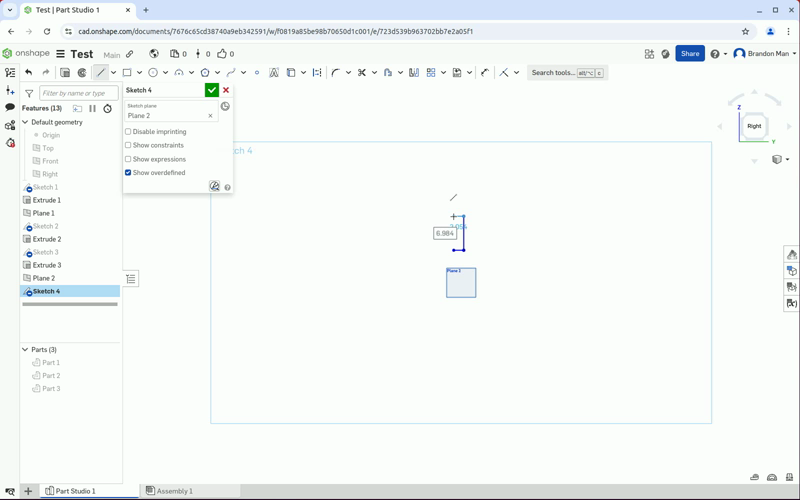
click(453, 216)
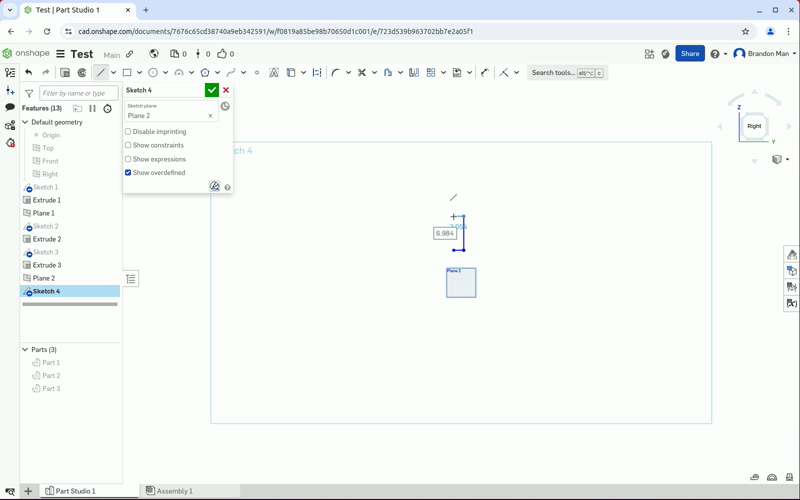
key_up(shift)
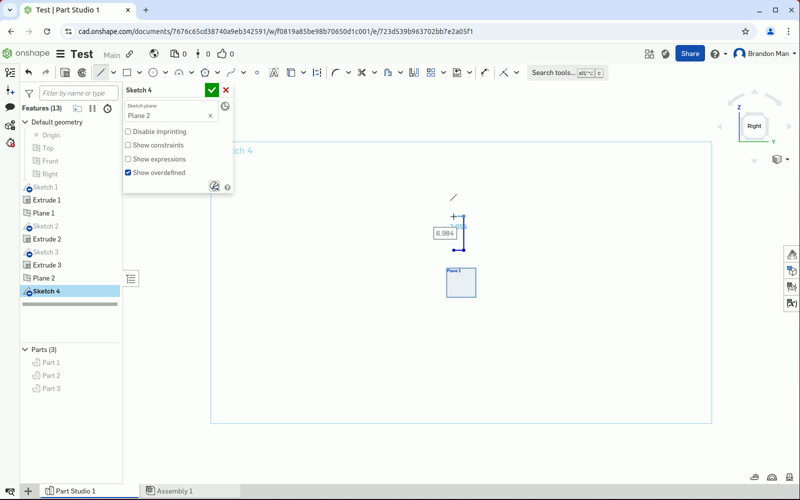
mouse_move(483, 216)
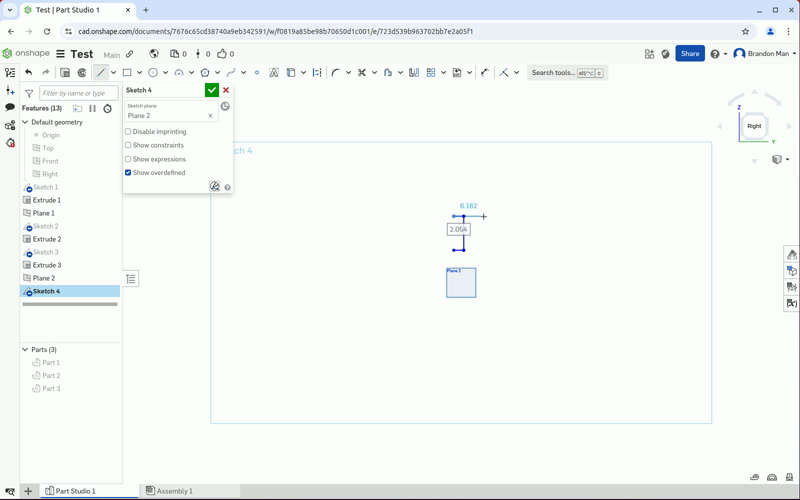
key_down(shift)
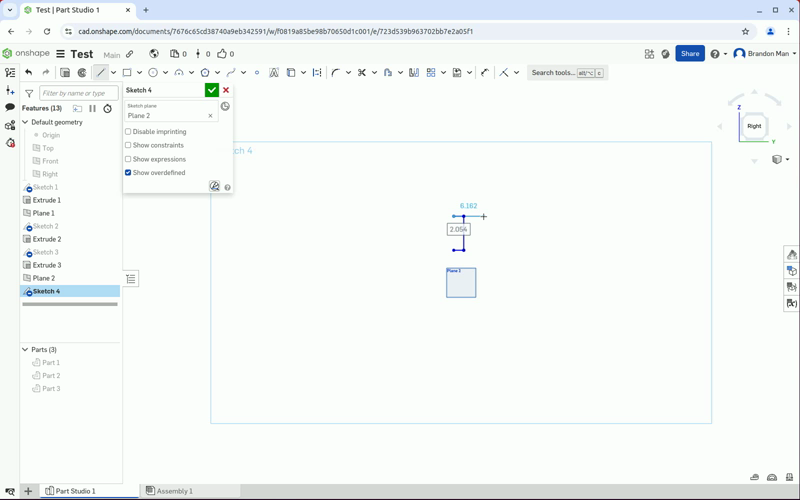
mouse_move(453, 250)
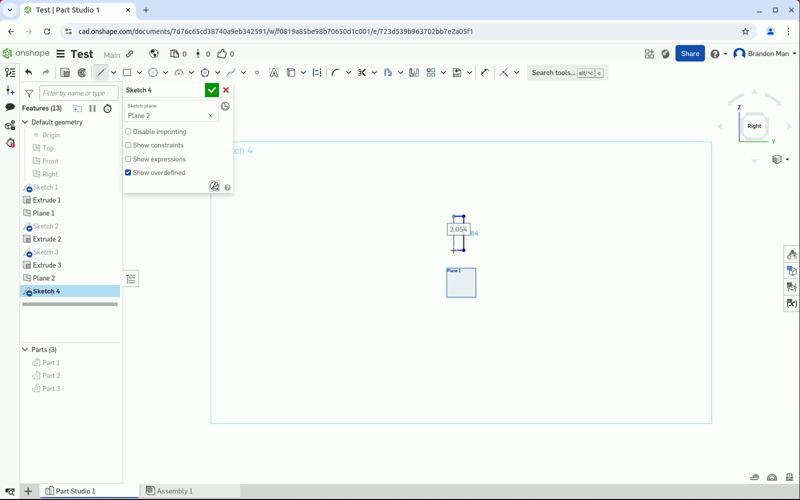
key_up(shift)
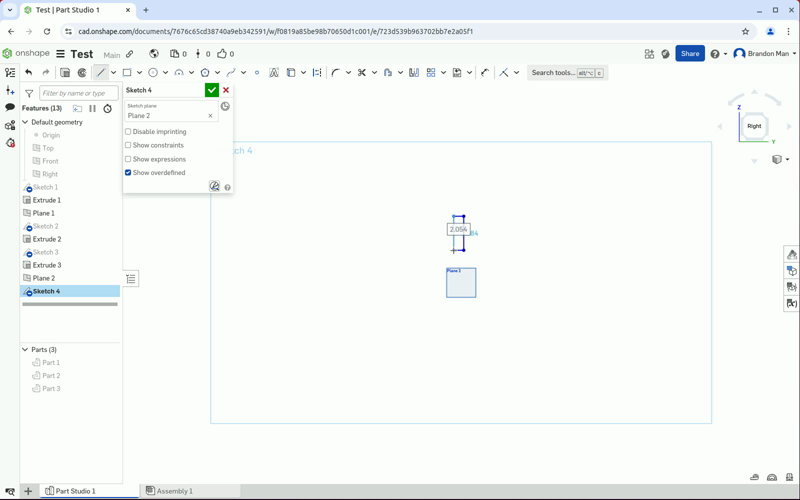
click(453, 250)
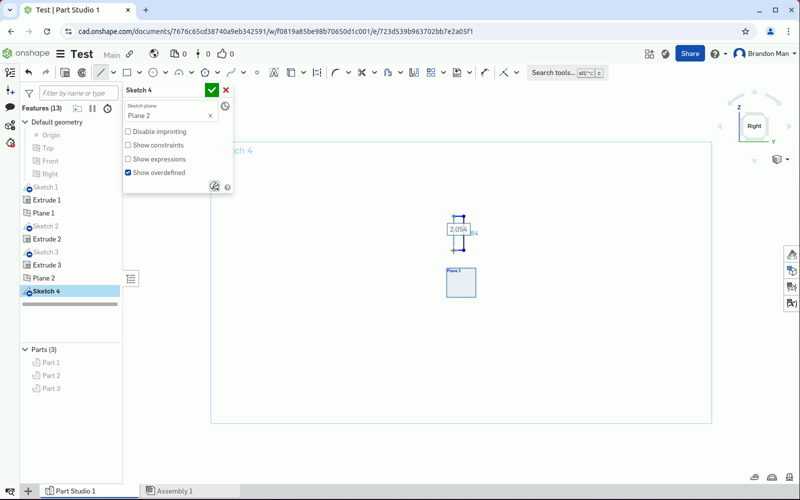
key(esc)
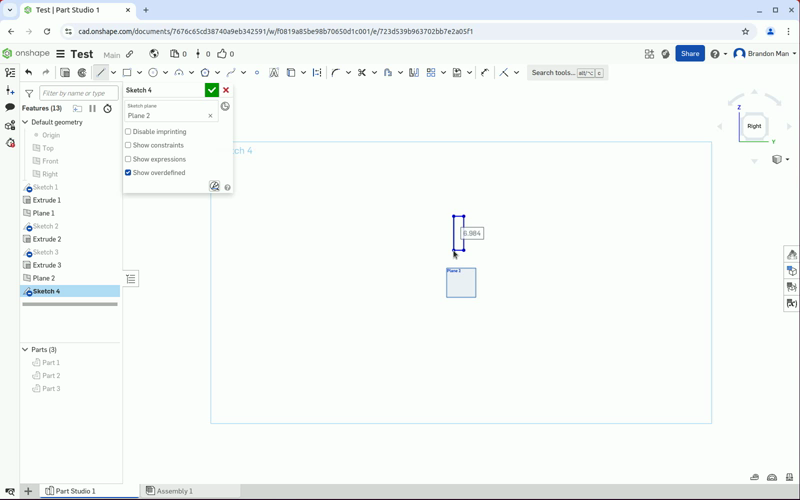
mouse_move(457, 222)
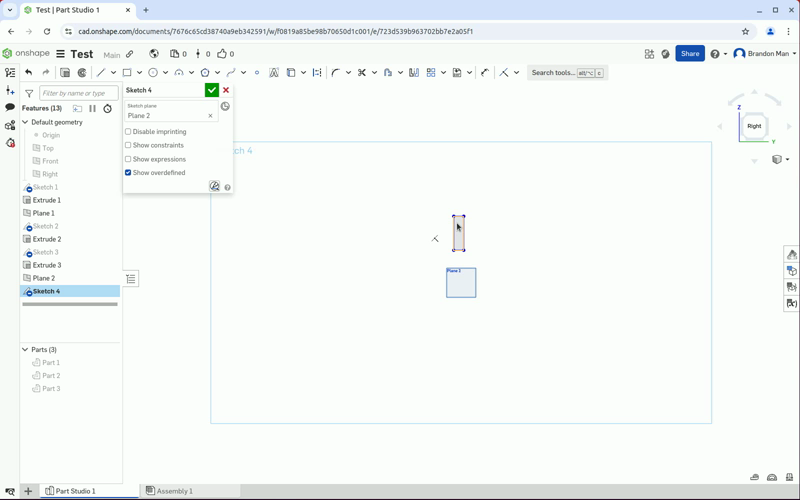
scroll(6)
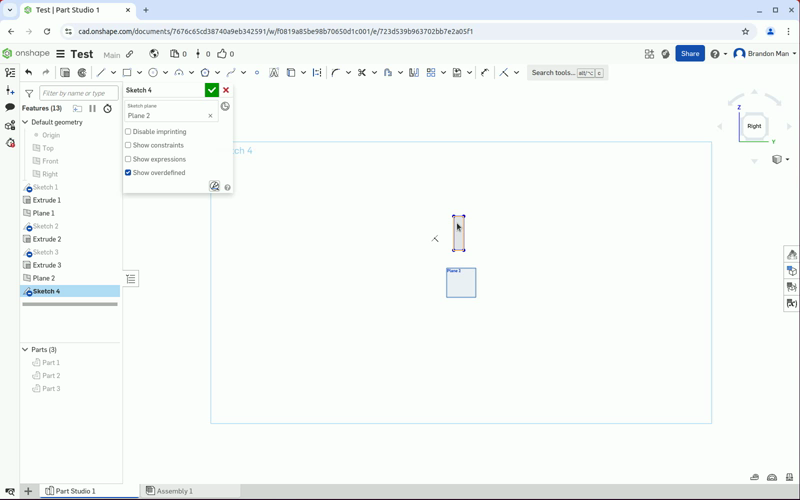
scroll(6)
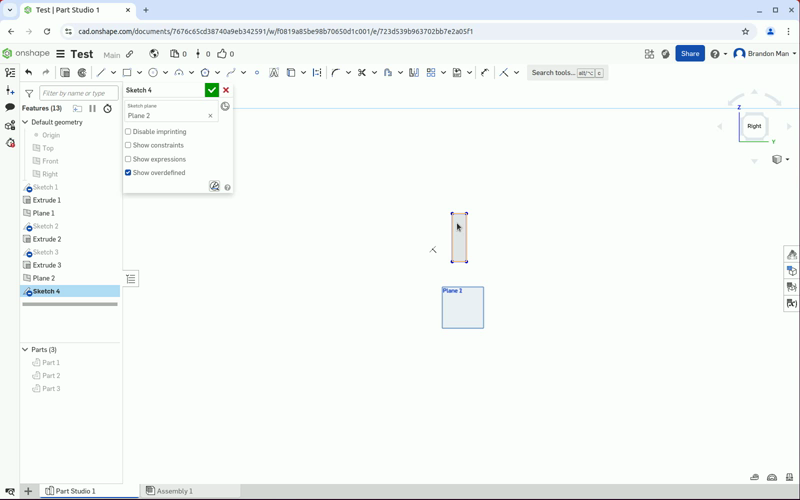
scroll(6)
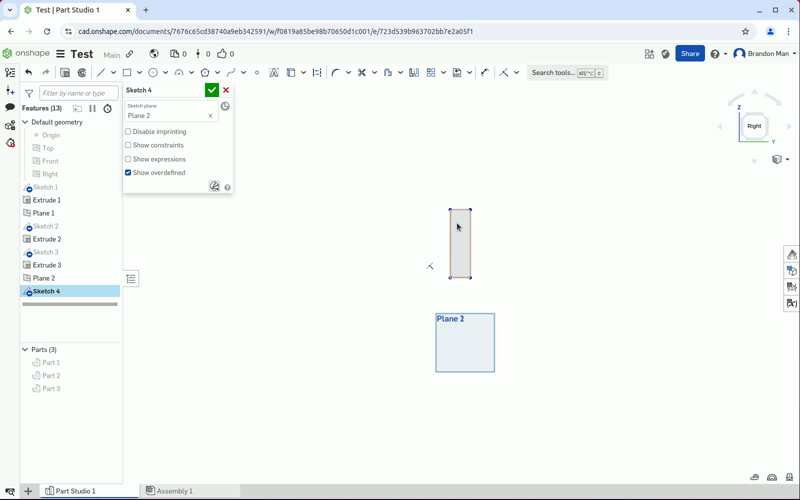
scroll(6)
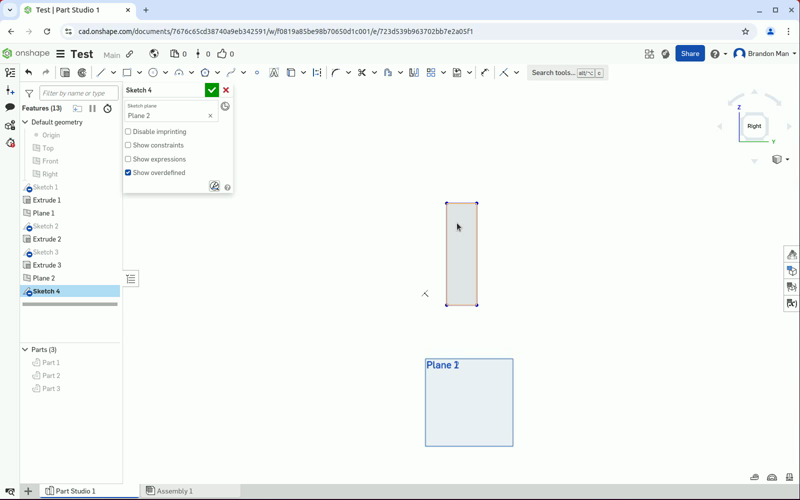
scroll(6)
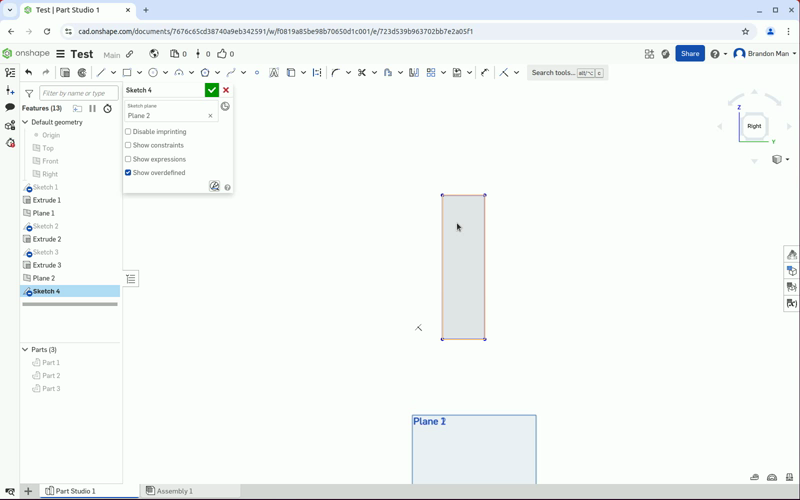
scroll(6)
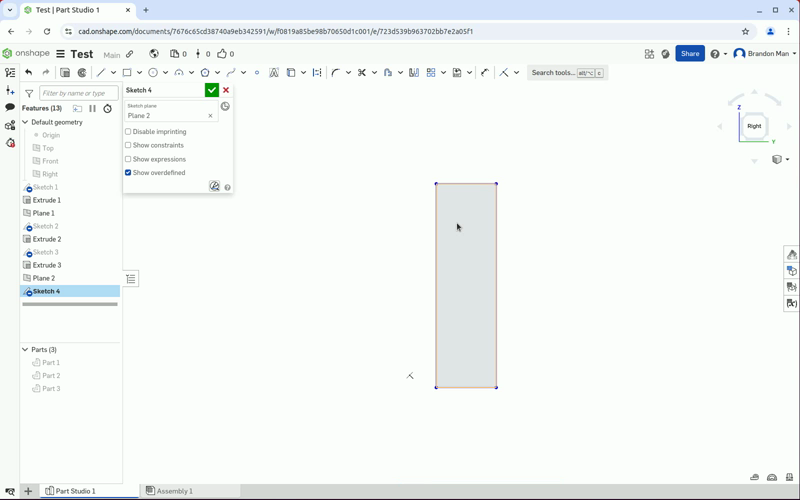
scroll(6)
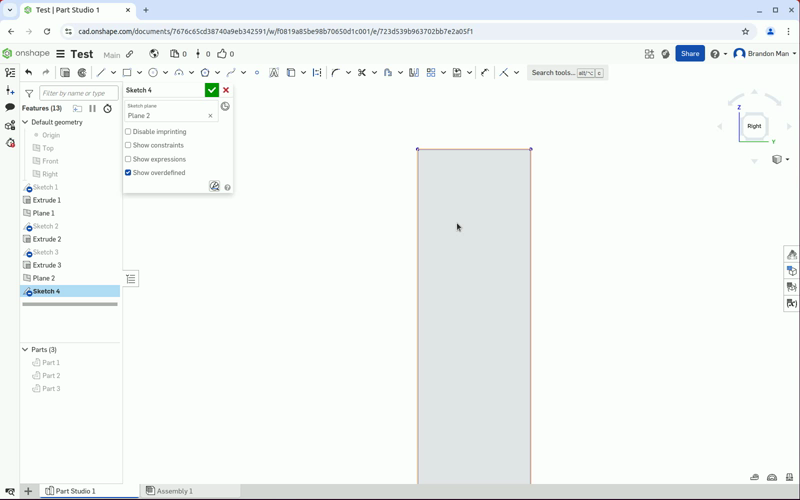
click(457, 222)
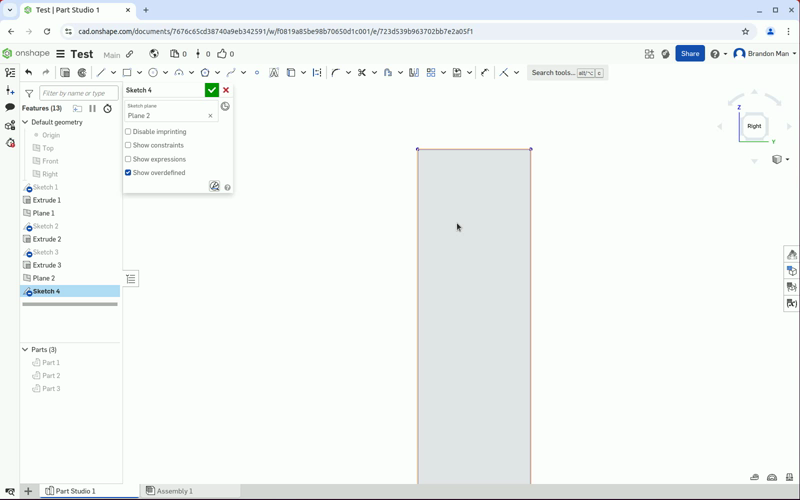
scroll(-6)
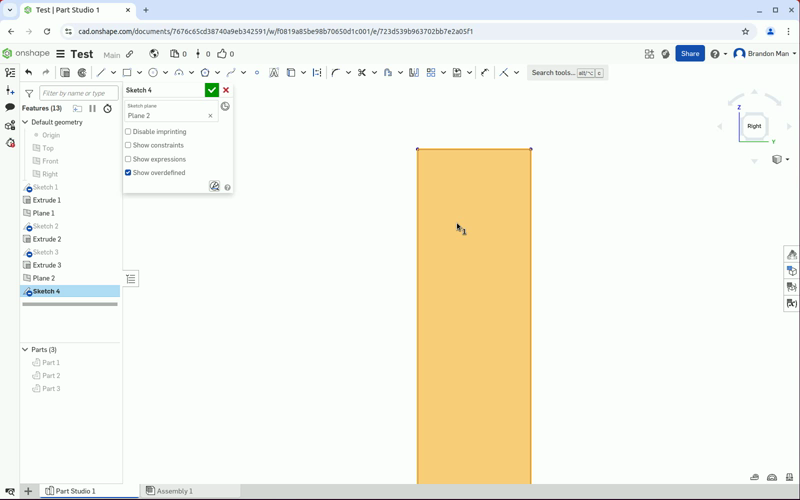
scroll(-6)
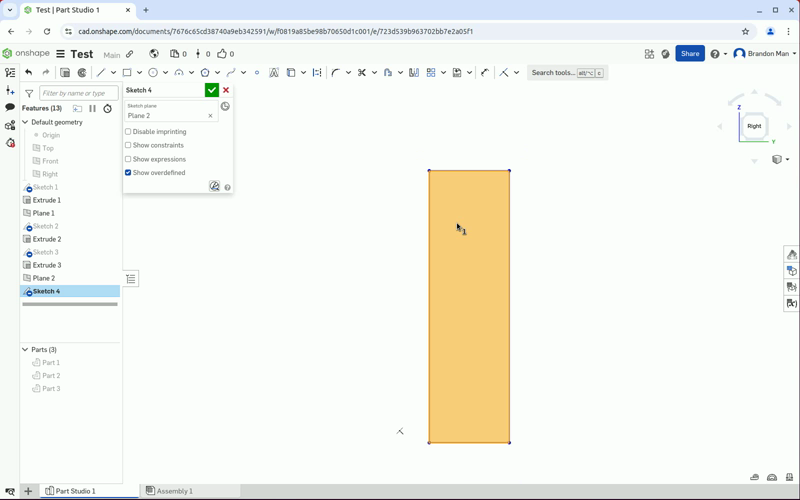
scroll(-6)
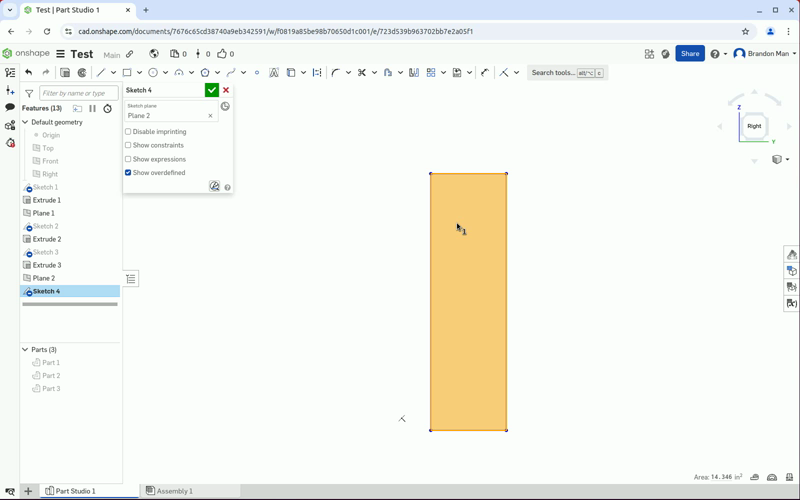
scroll(-6)
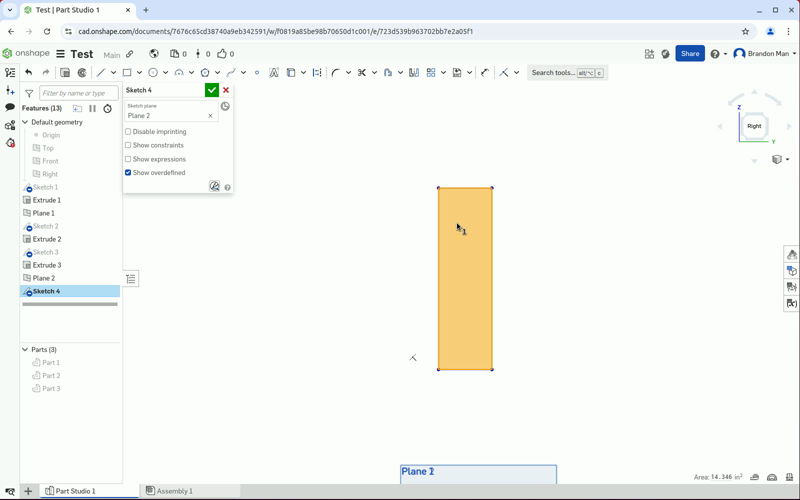
scroll(-6)
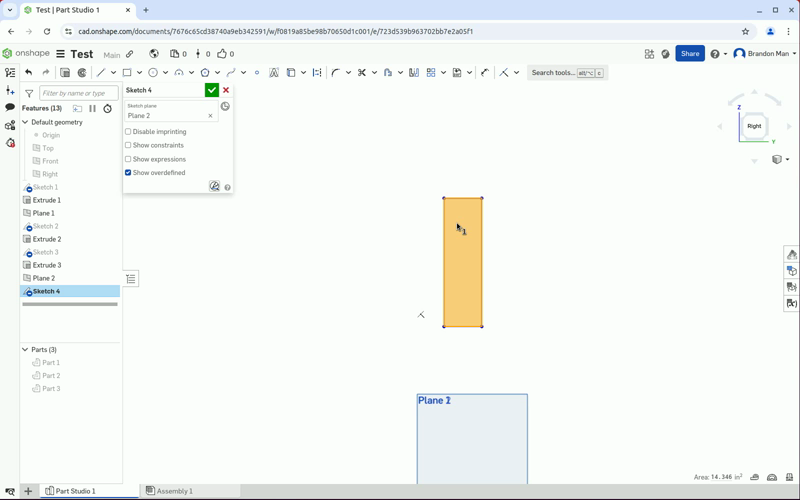
scroll(-6)
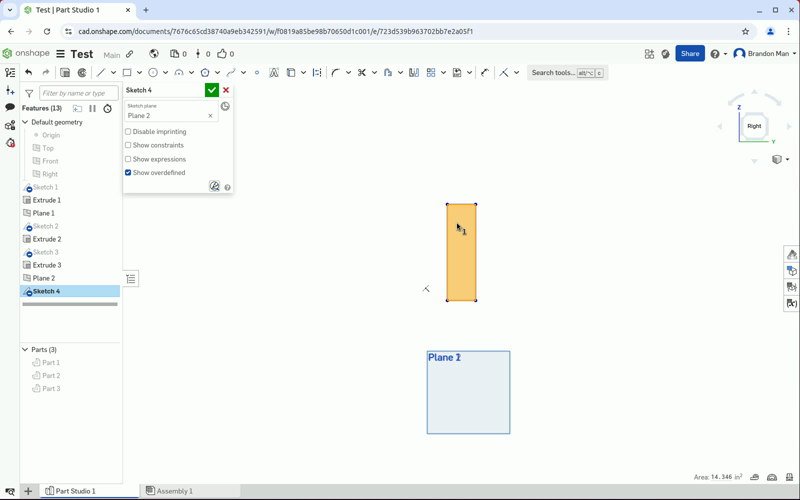
scroll(-6)
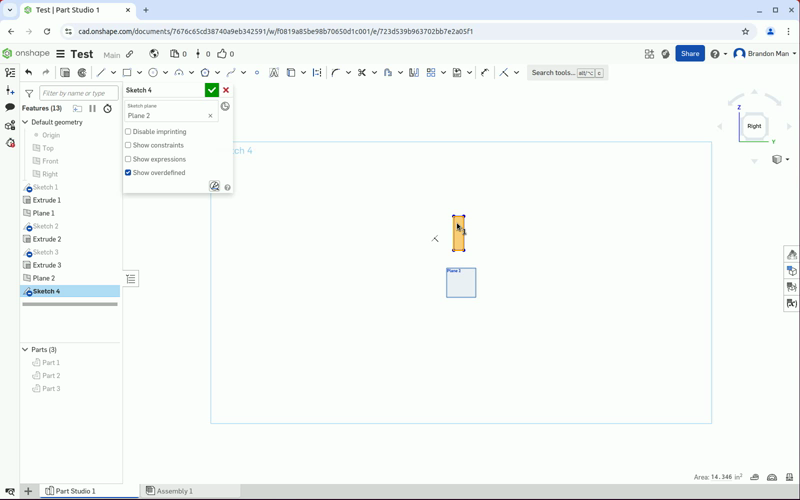
mouse_move(73, 352)
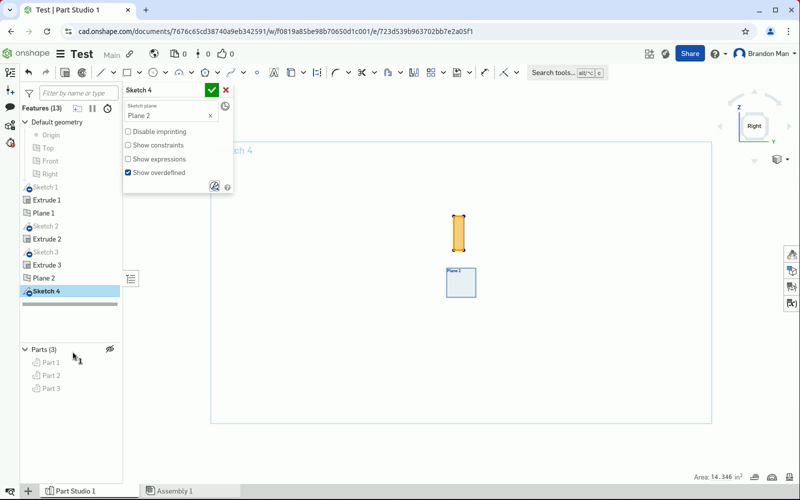
key(shift+y)
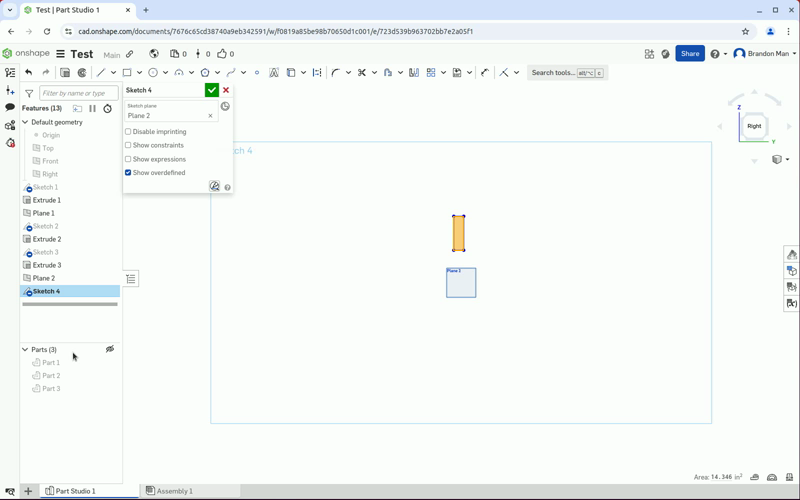
key(shift+e)
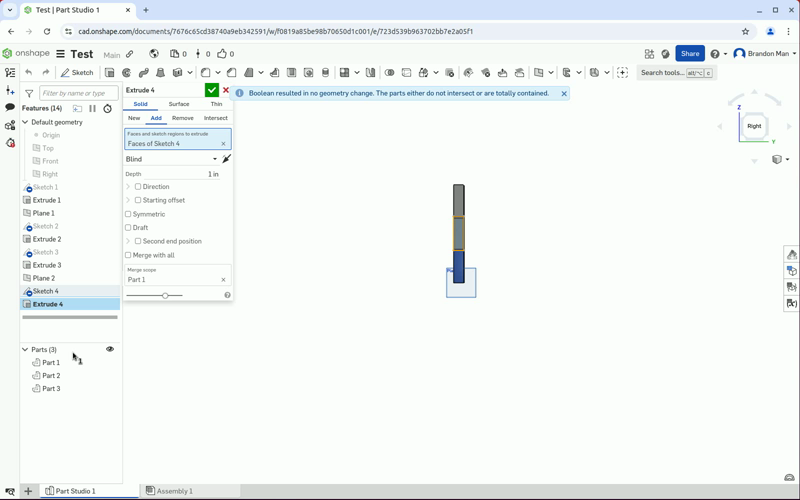
mouse_move(143, 106)
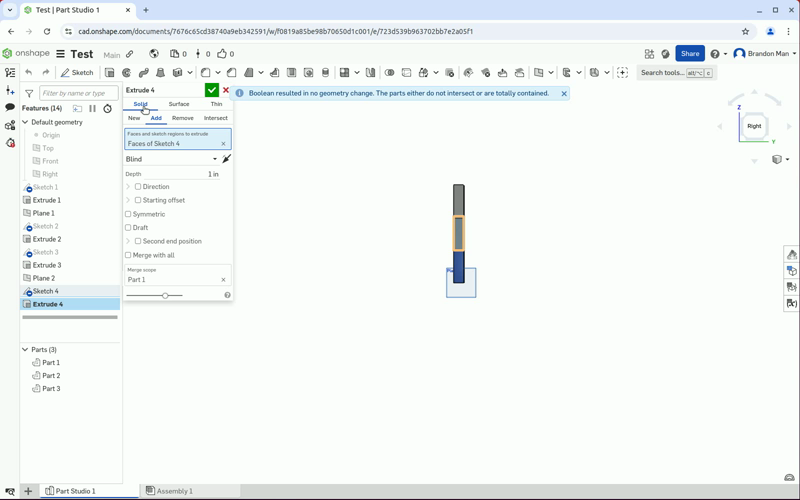
click(143, 106)
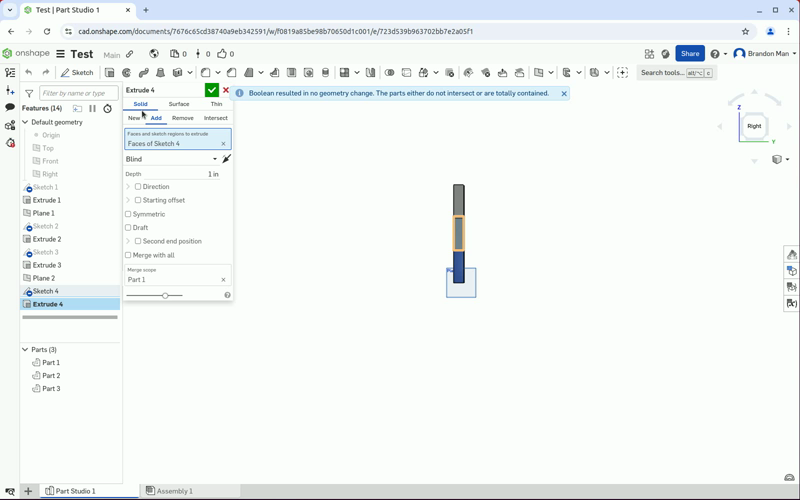
mouse_move(137, 120)
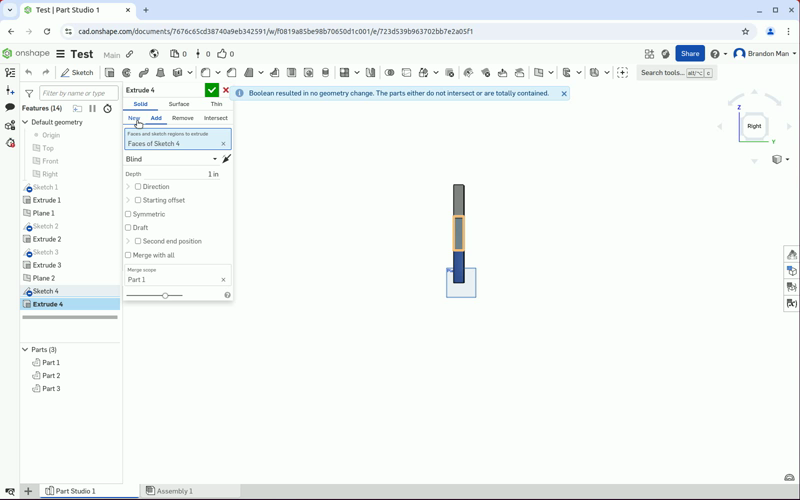
click(137, 120)
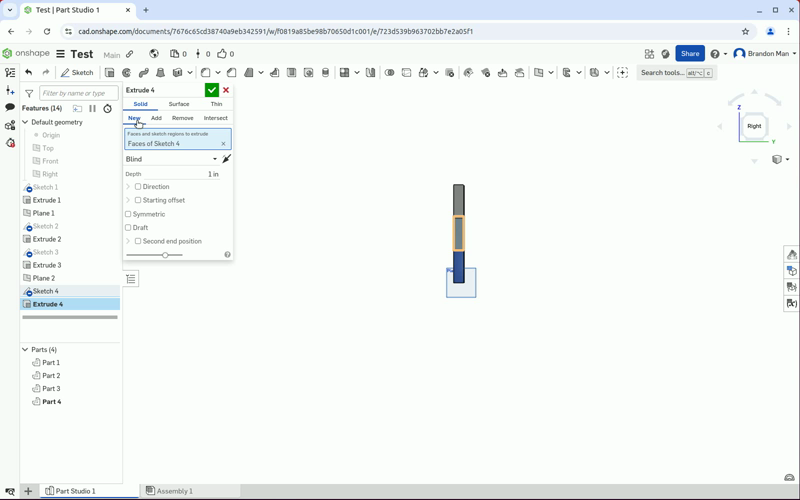
key(tab, 4)
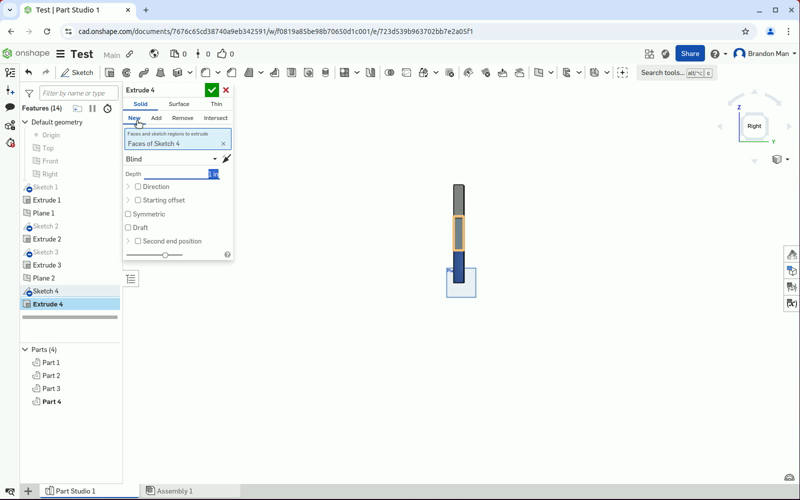
text(1.926)
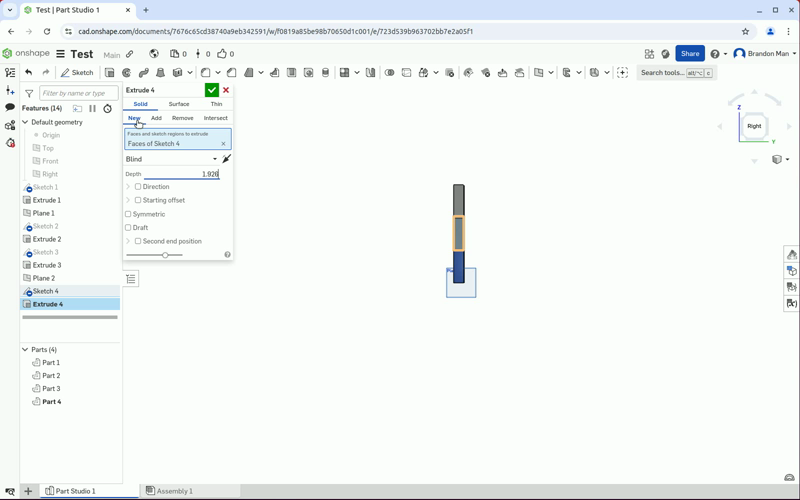
key(enter)
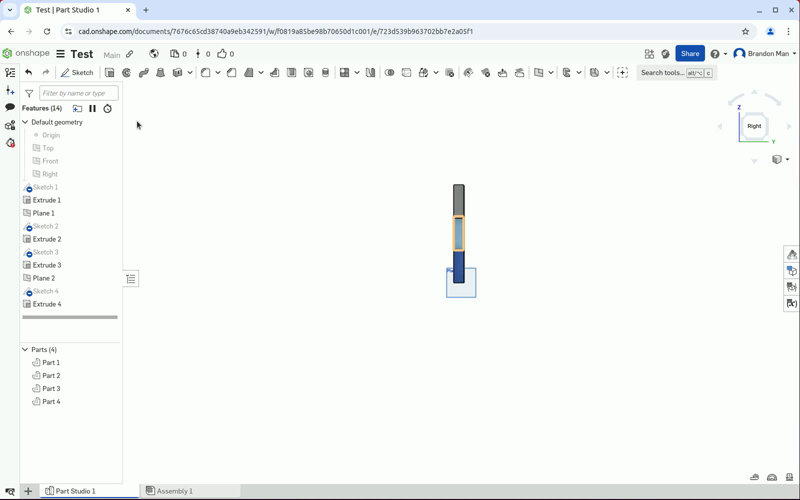
key(shift+h)
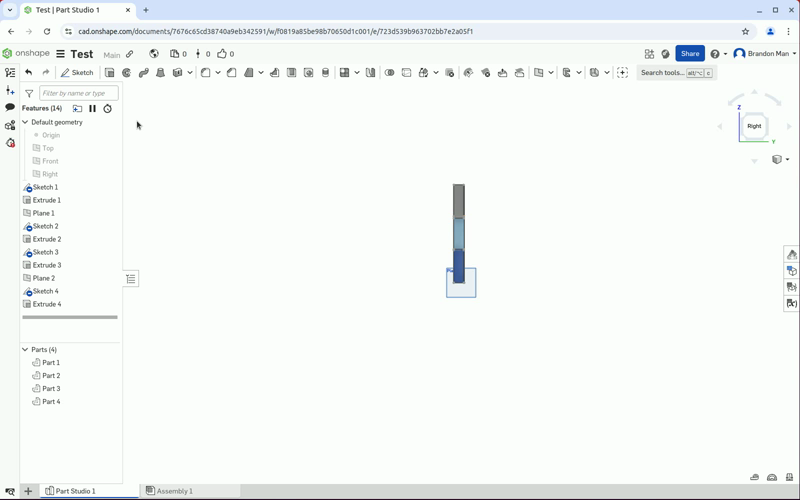
key(shift+h)
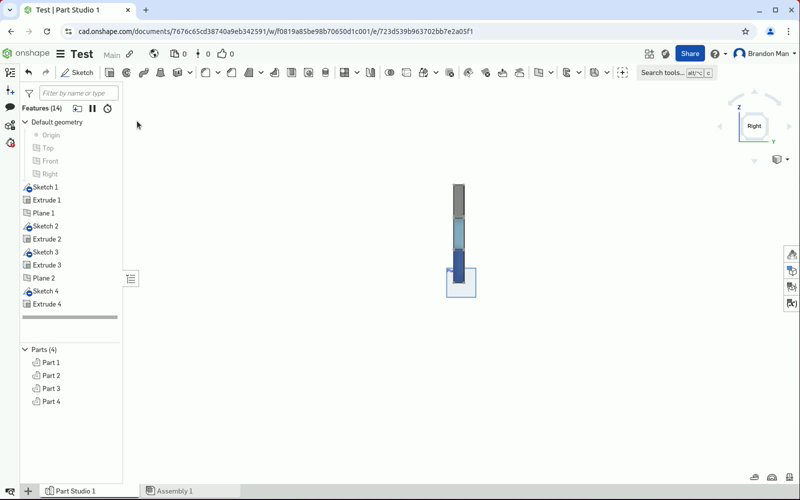
key(shift+7)
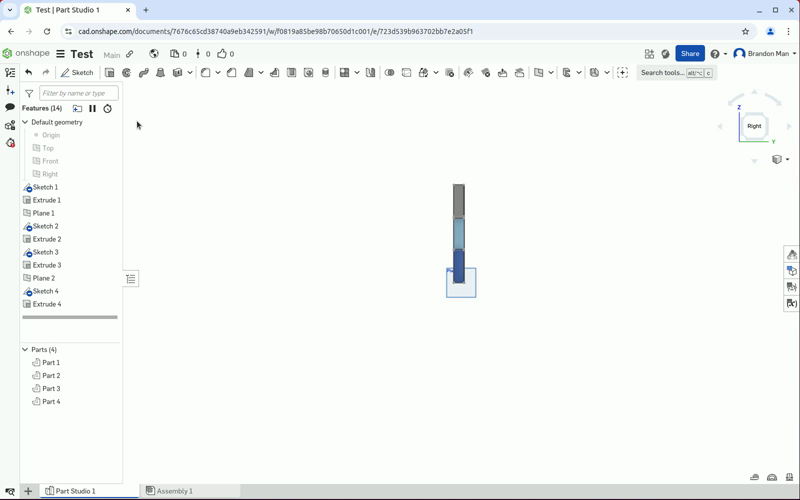
key(right, 2)
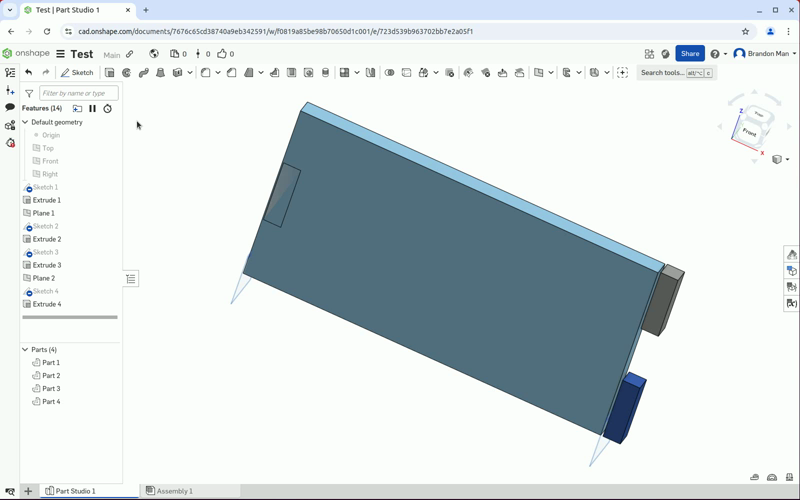
key(down, 2)
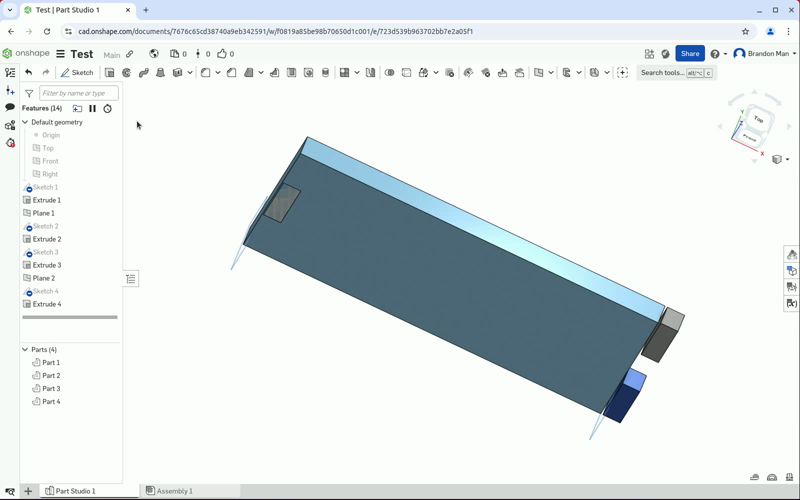
key(up, 2)
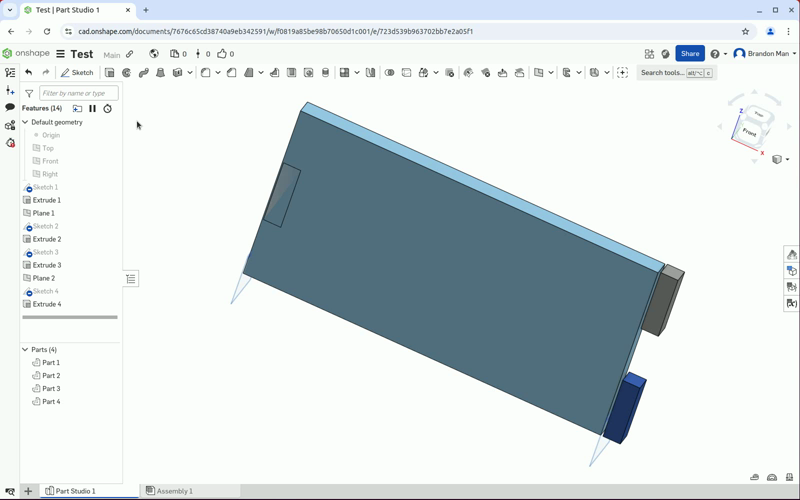
key(left, 2)
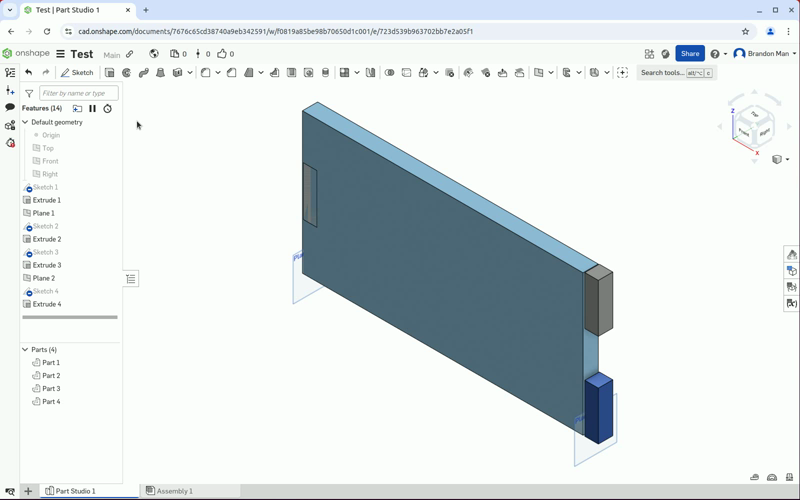
mouse_move(73, 189)
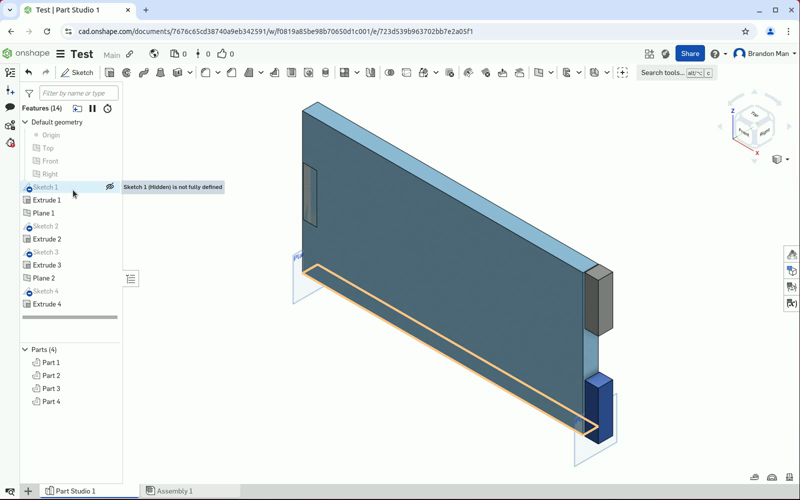
click(73, 189)